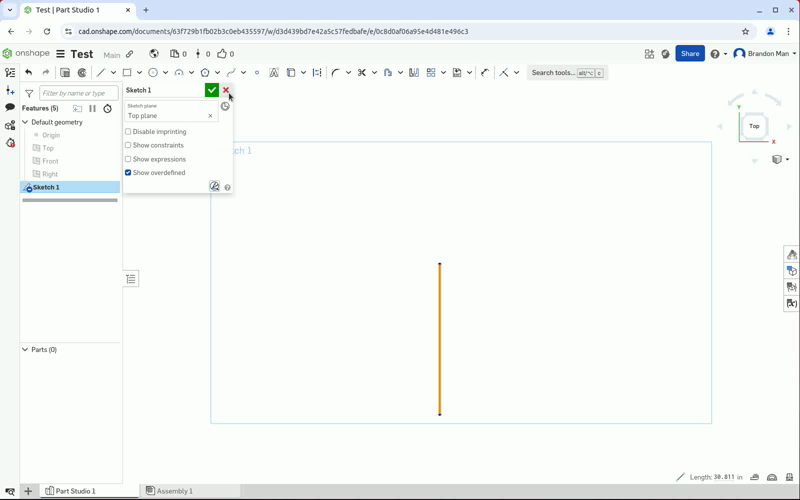
key(shift+h)
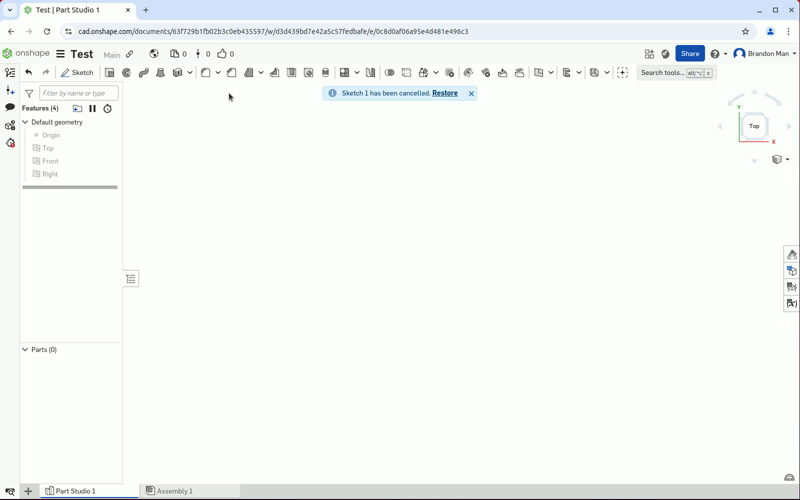
mouse_move(73, 352)
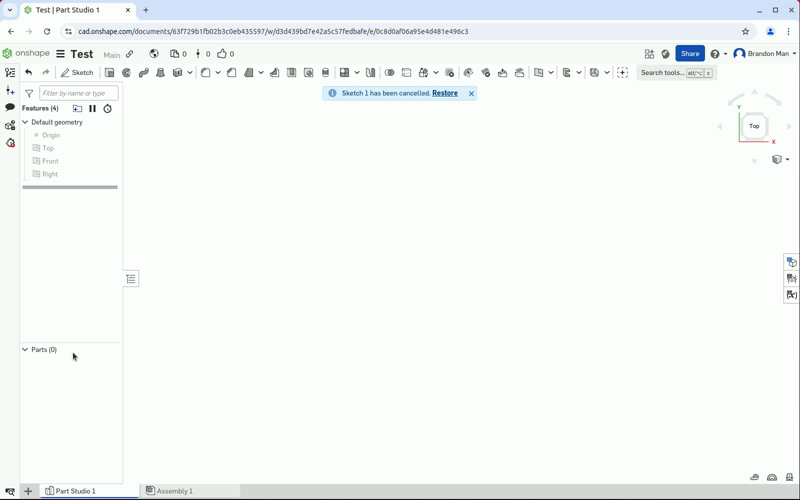
key(y)
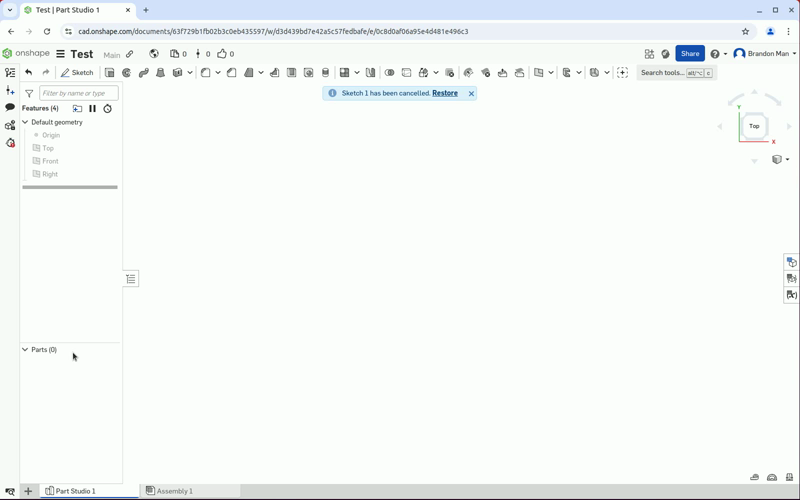
key(shift+p)
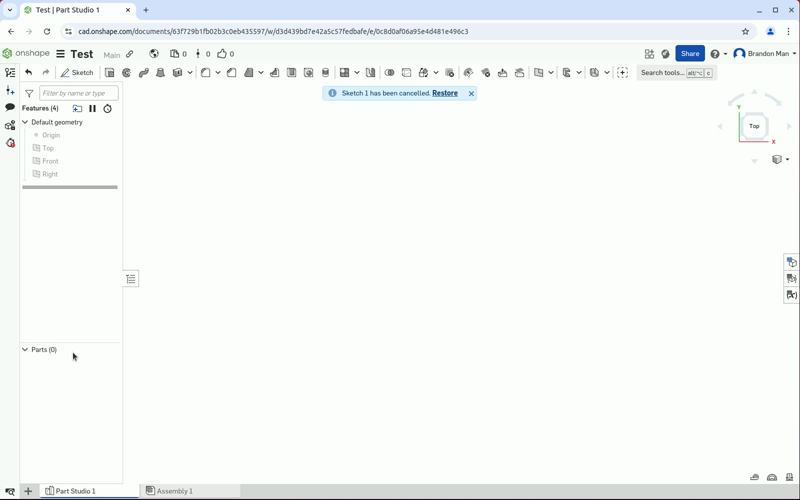
key(space)
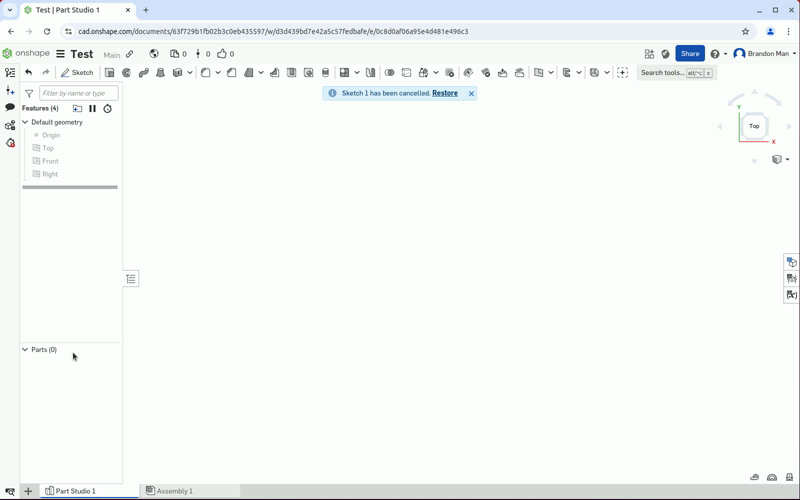
key_down(shift)
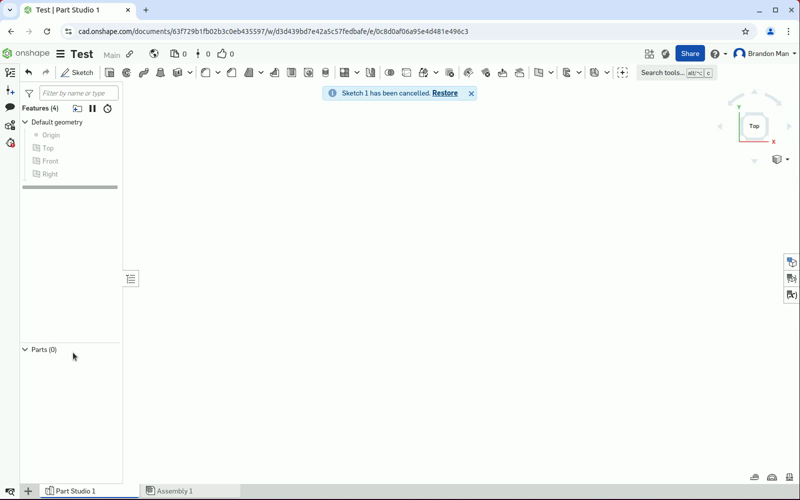
key(up)
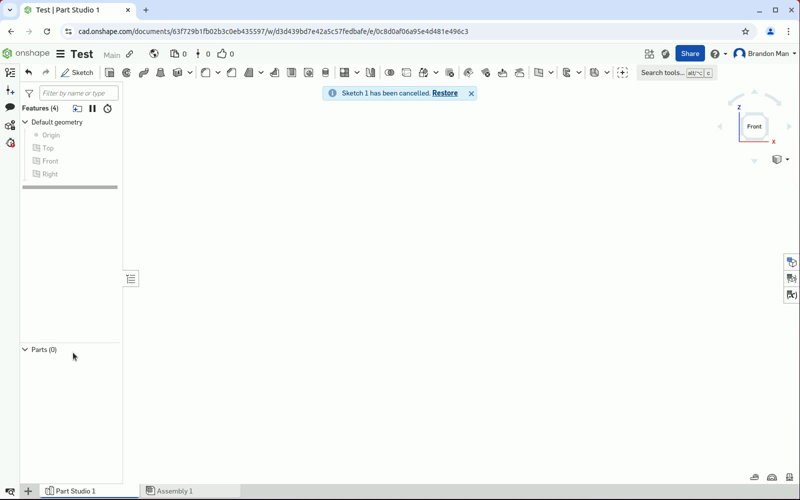
key_up(shift)
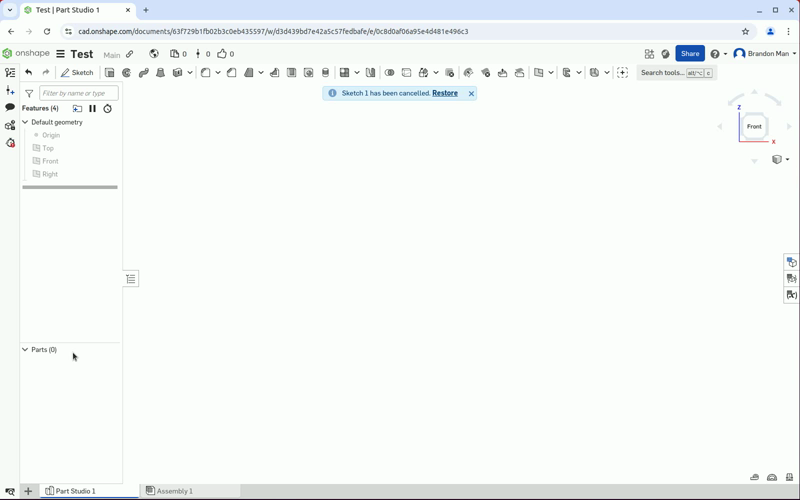
key(space)
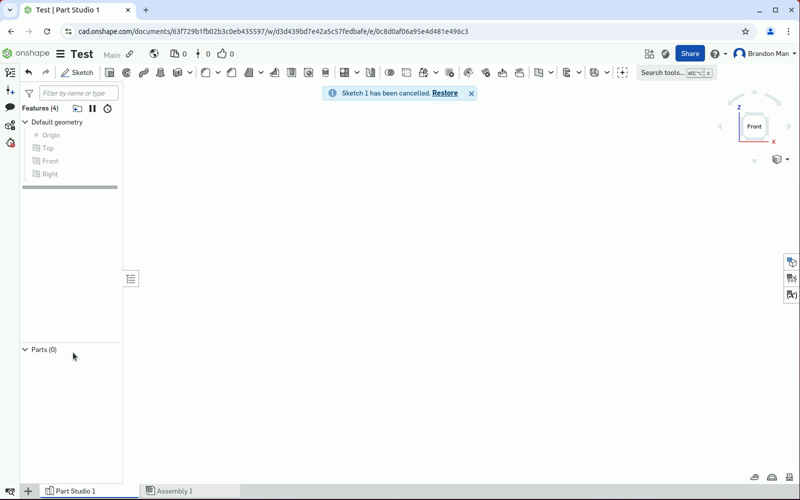
key_down(shift)
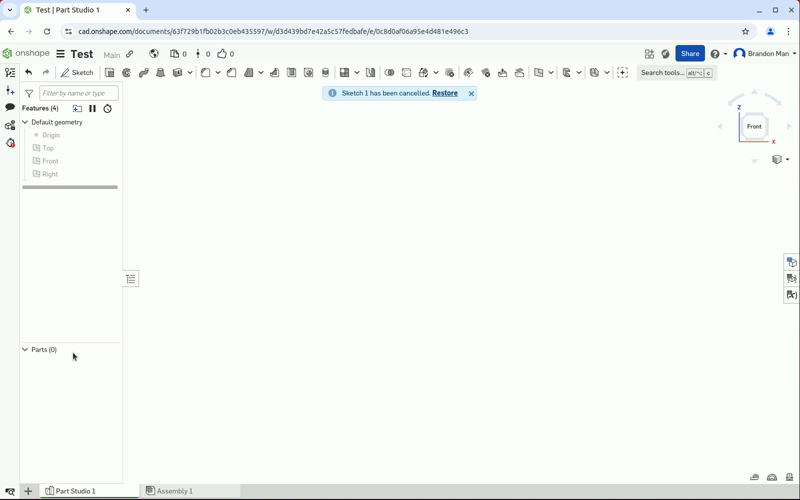
key(left)
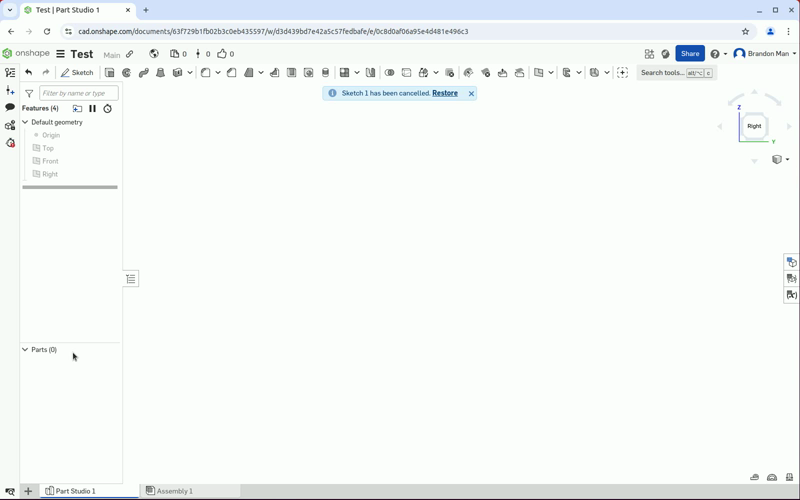
key_up(shift)
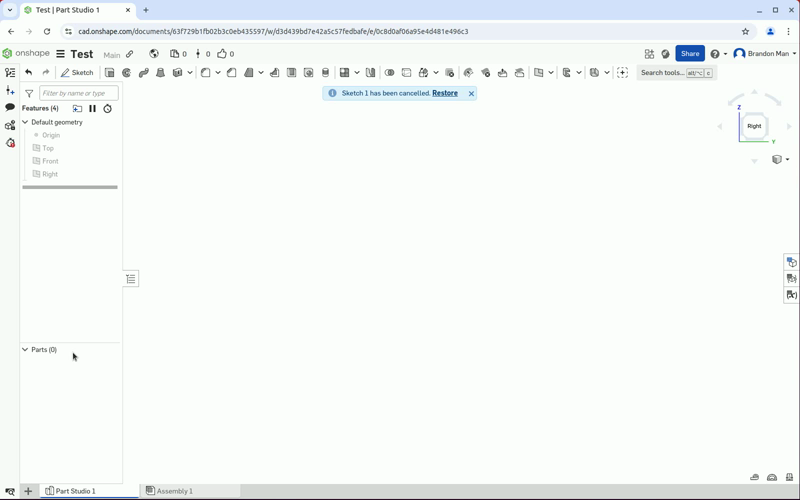
mouse_move(73, 352)
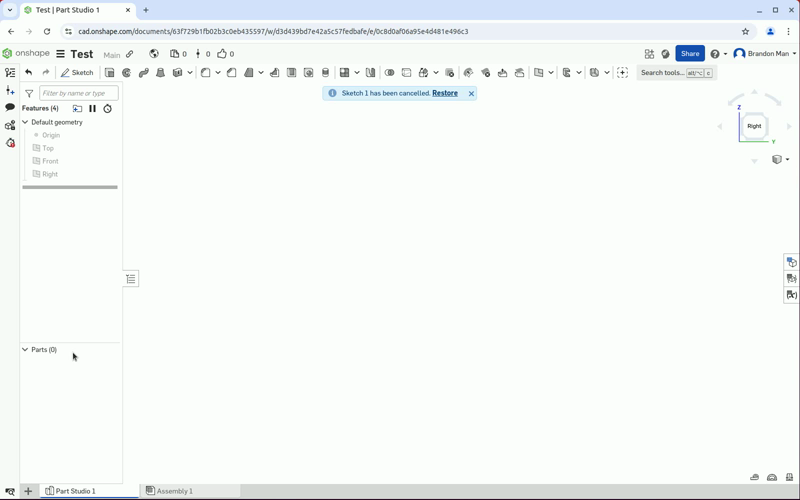
key(shift+y)
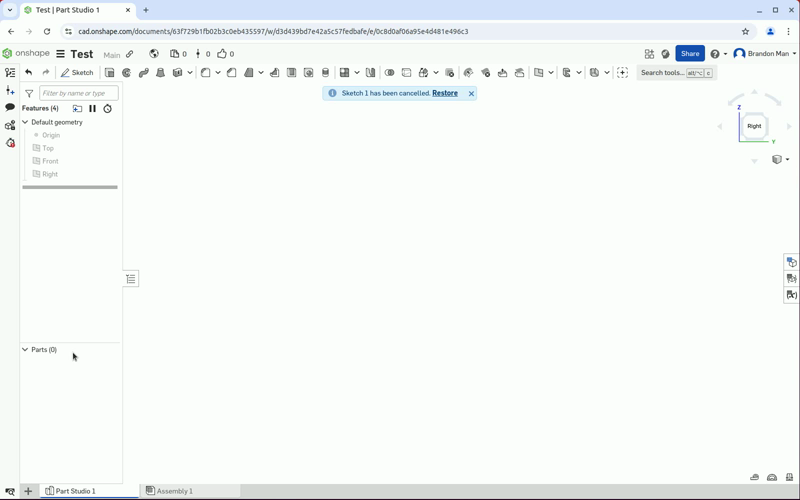
key(shift+s)
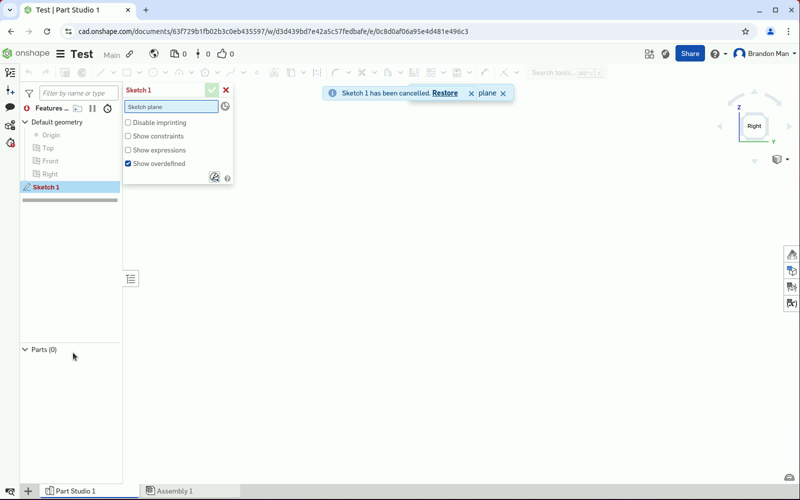
mouse_move(73, 176)
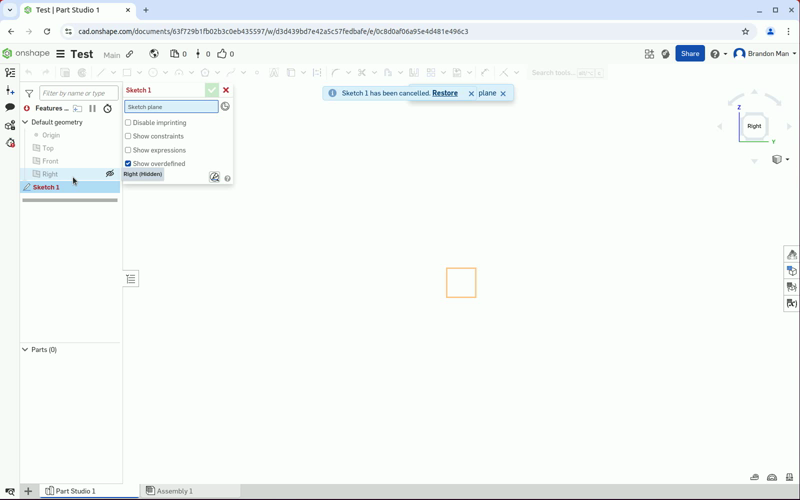
click(73, 176)
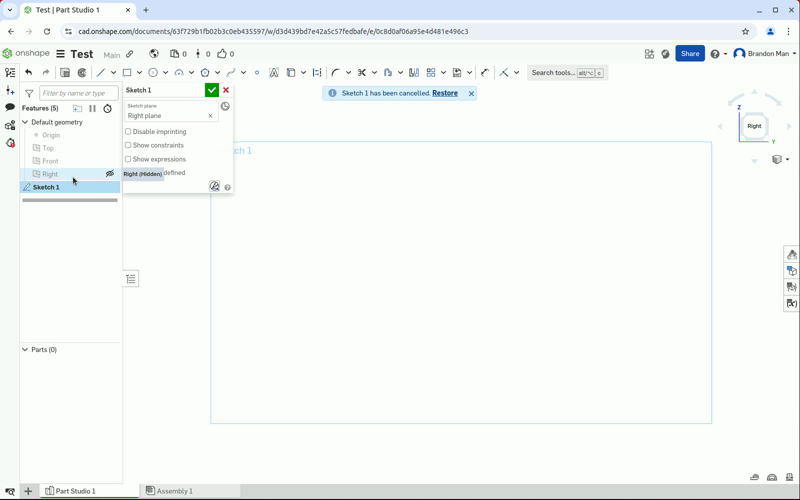
mouse_move(73, 352)
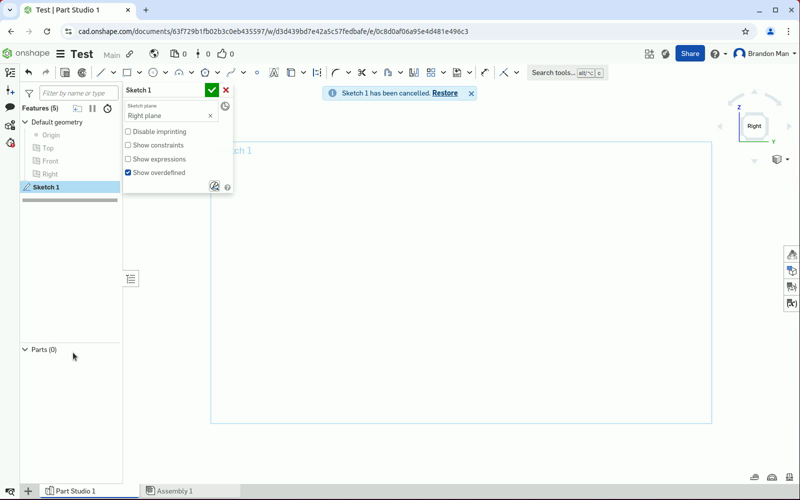
key(y)
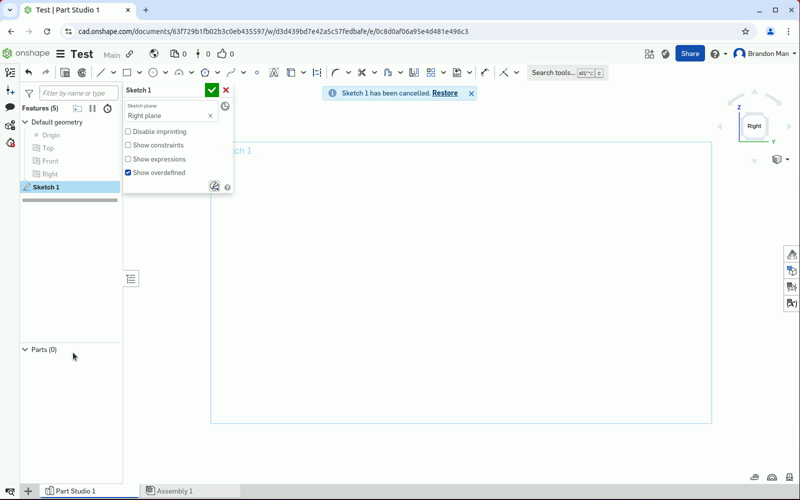
key(l)
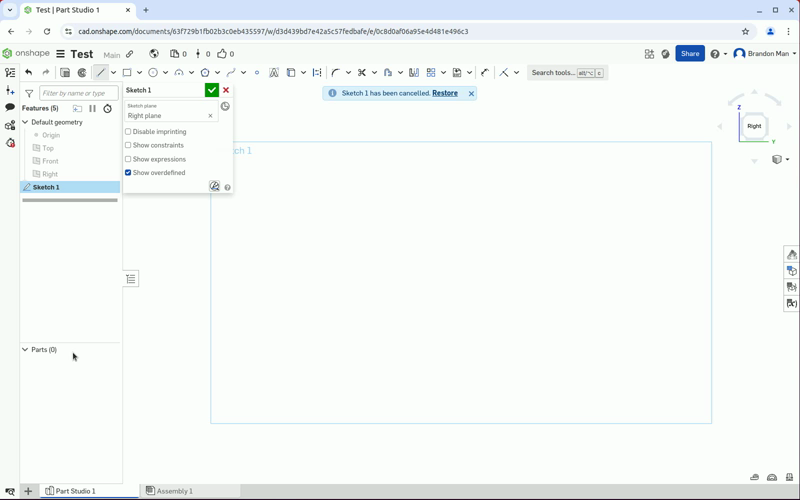
key_down(shift)
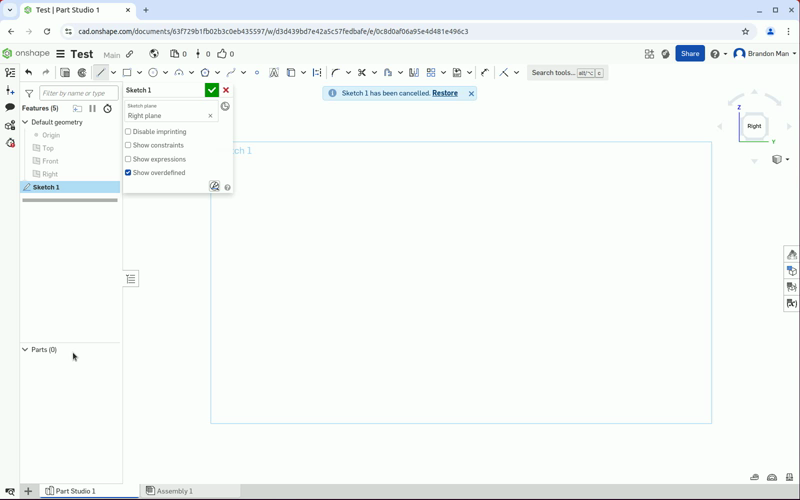
mouse_move(414, 311)
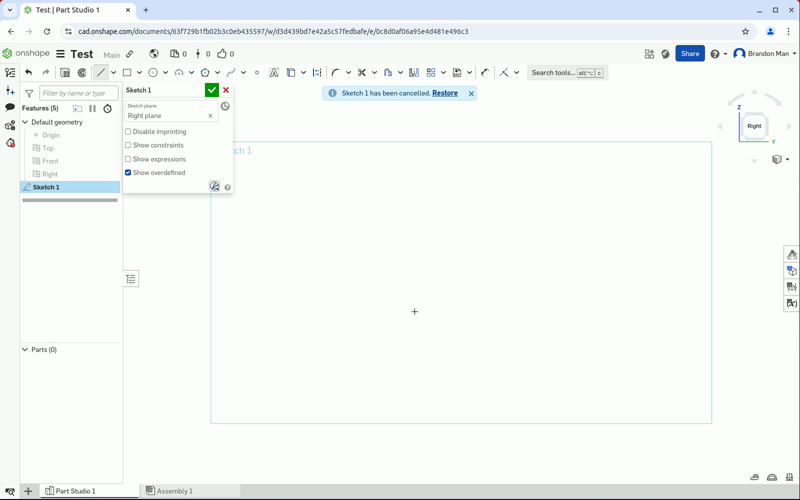
click(414, 311)
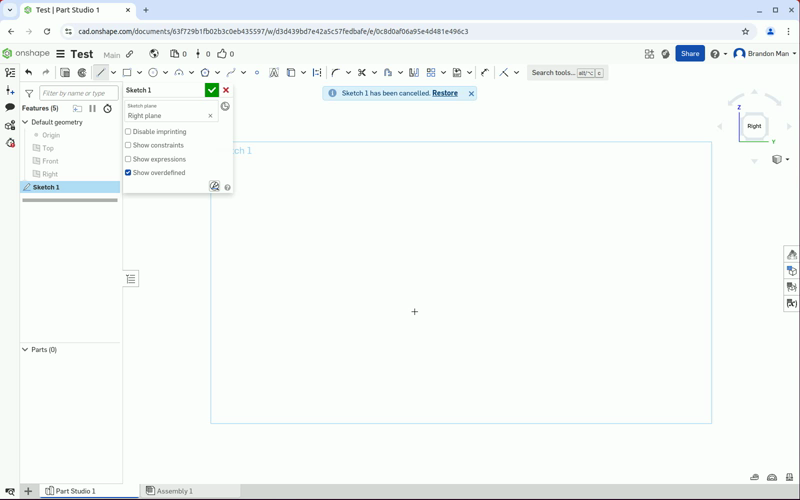
key_up(shift)
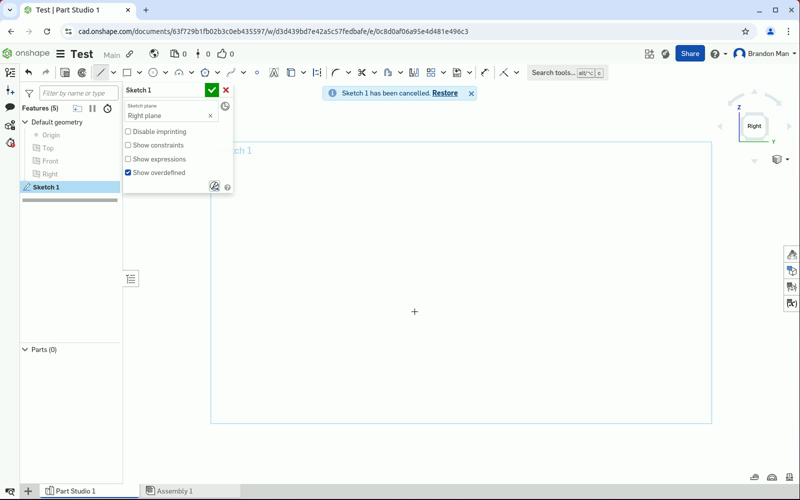
key_down(shift)
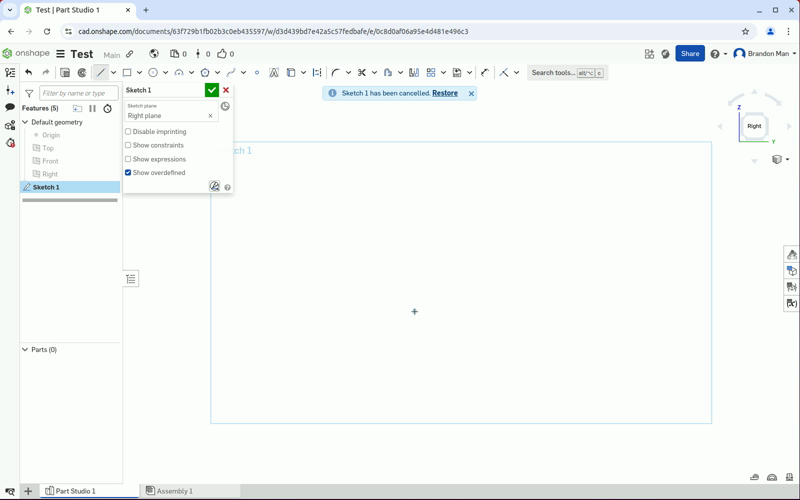
mouse_move(444, 311)
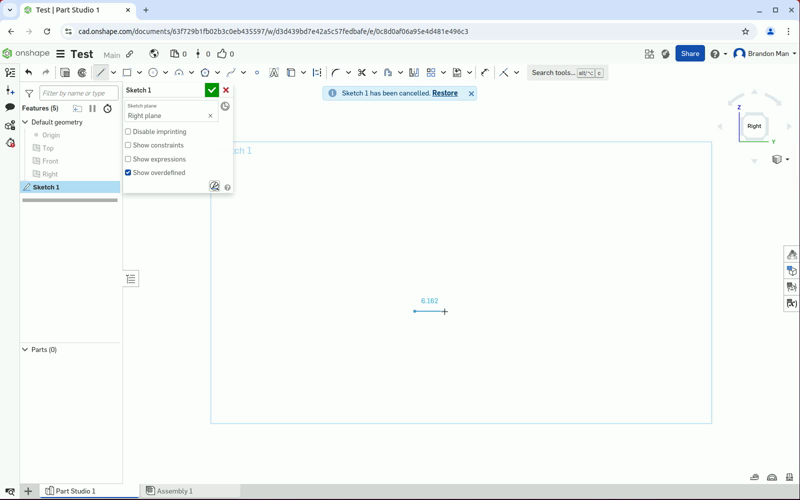
mouse_move(437, 320)
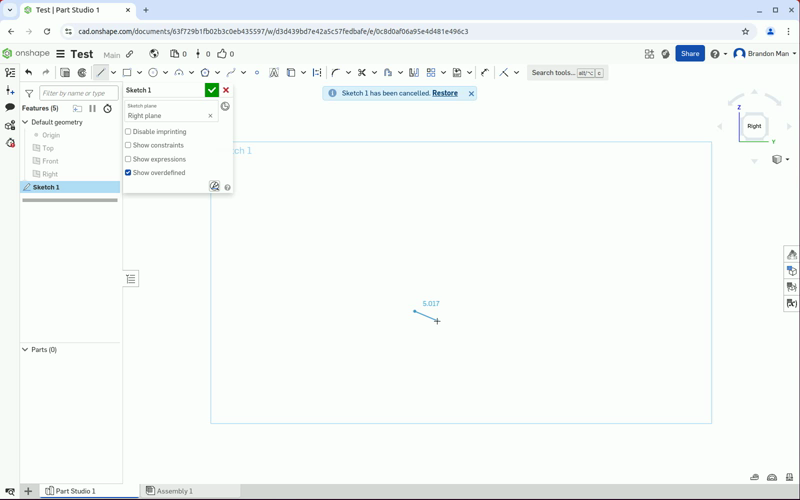
click(437, 320)
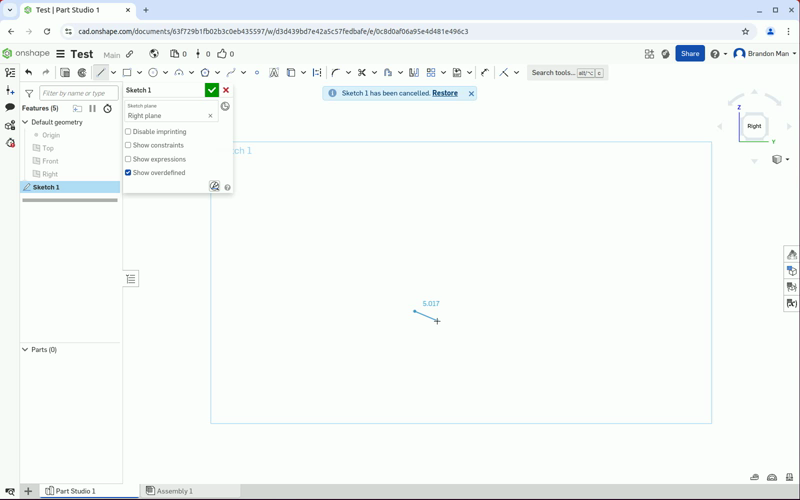
key_up(shift)
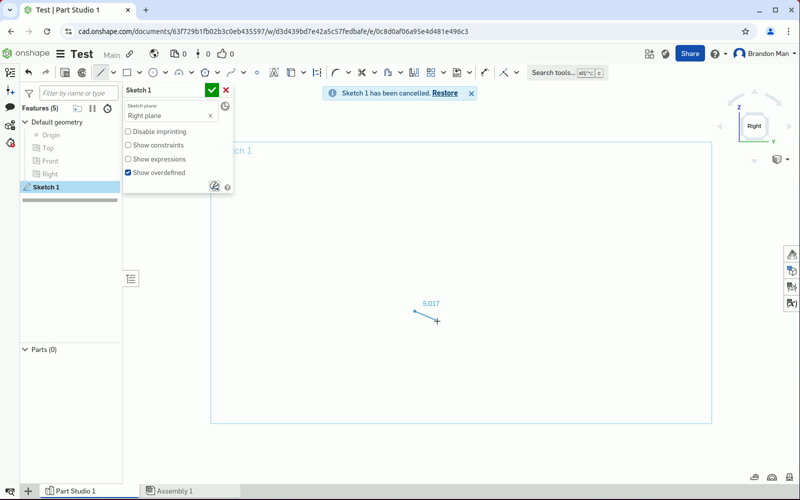
key_down(shift)
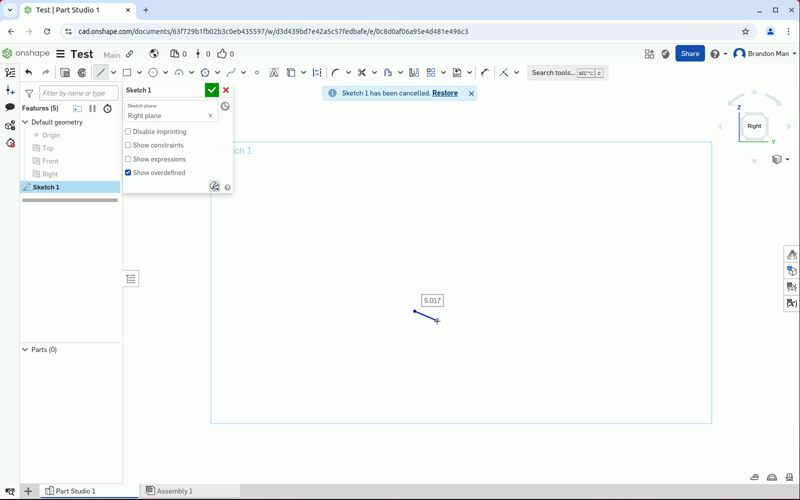
mouse_move(467, 320)
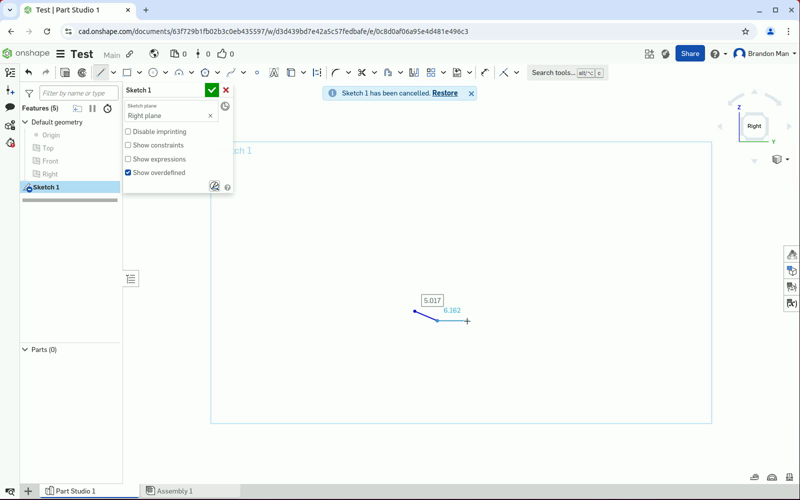
mouse_move(428, 312)
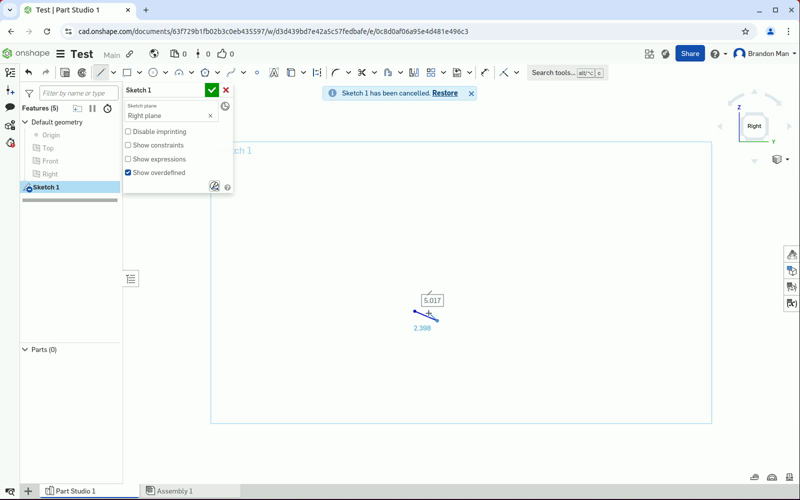
click(428, 312)
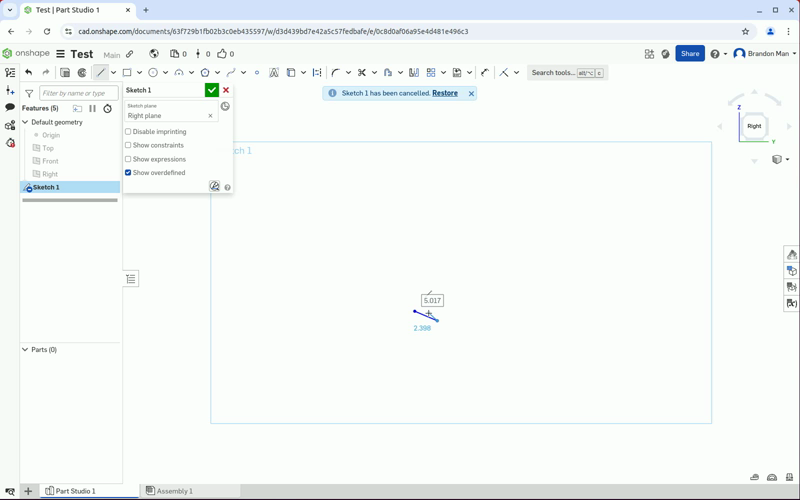
key_up(shift)
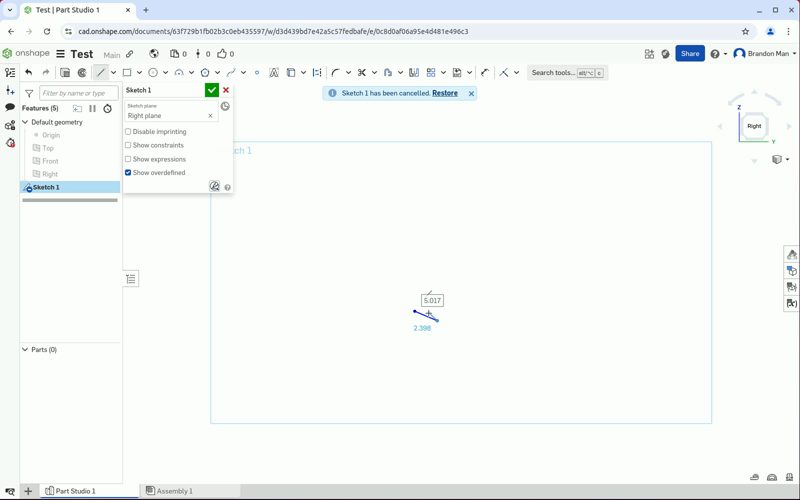
mouse_move(458, 312)
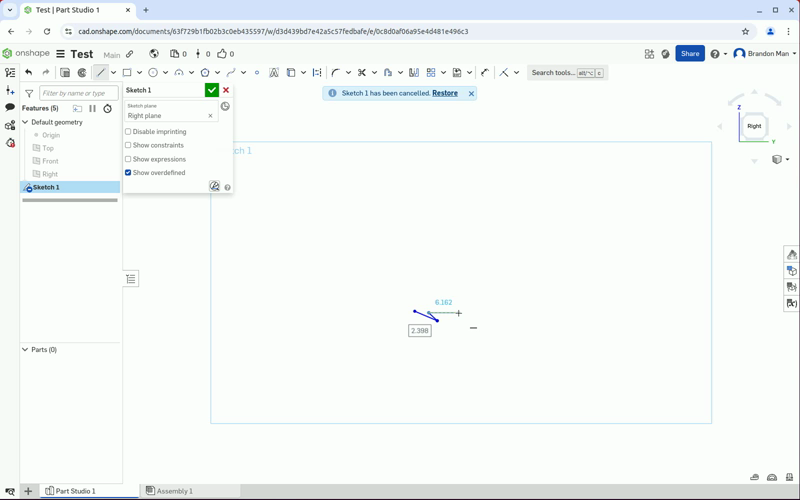
key_down(shift)
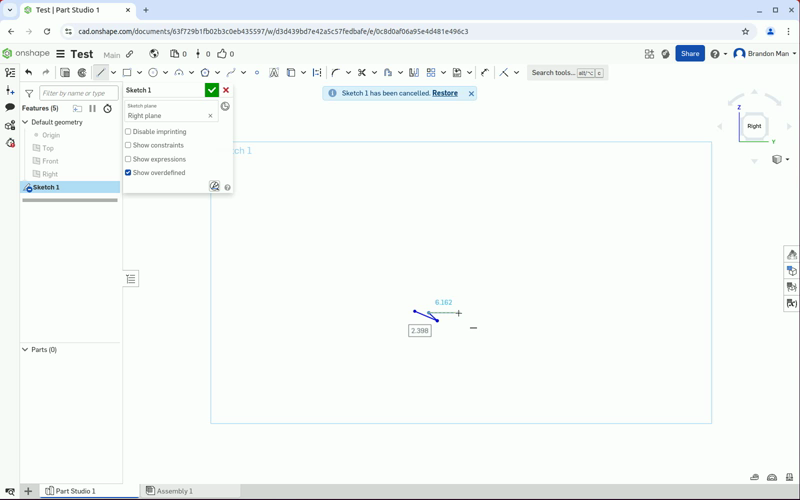
mouse_move(414, 311)
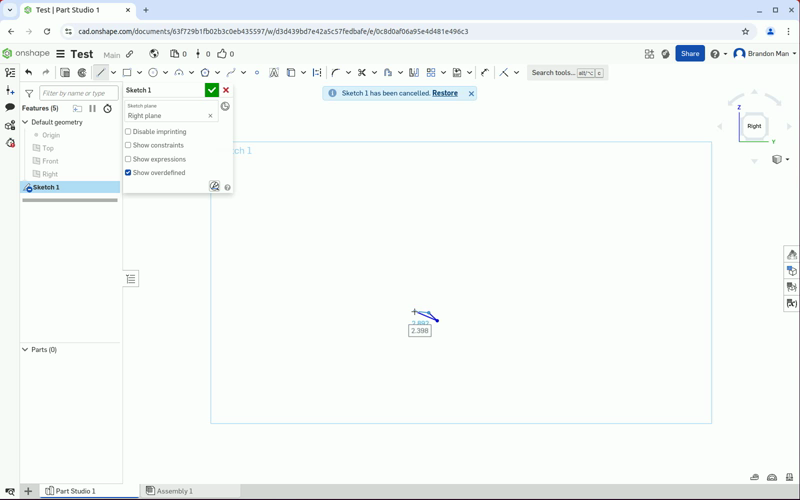
key_up(shift)
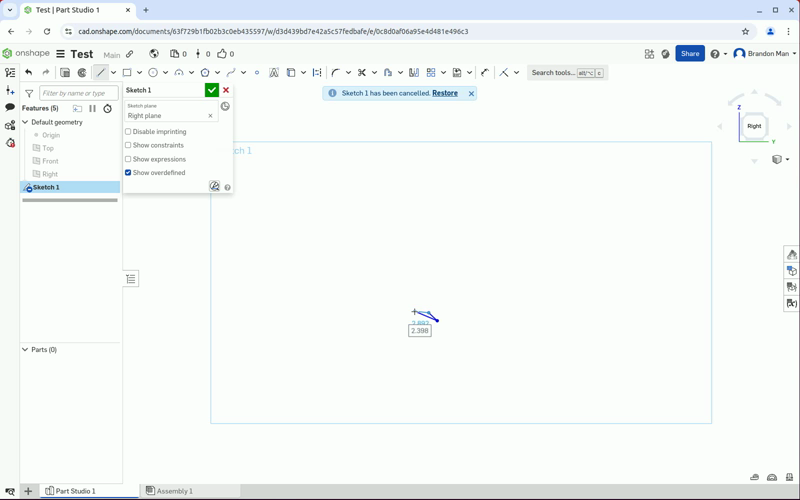
click(414, 311)
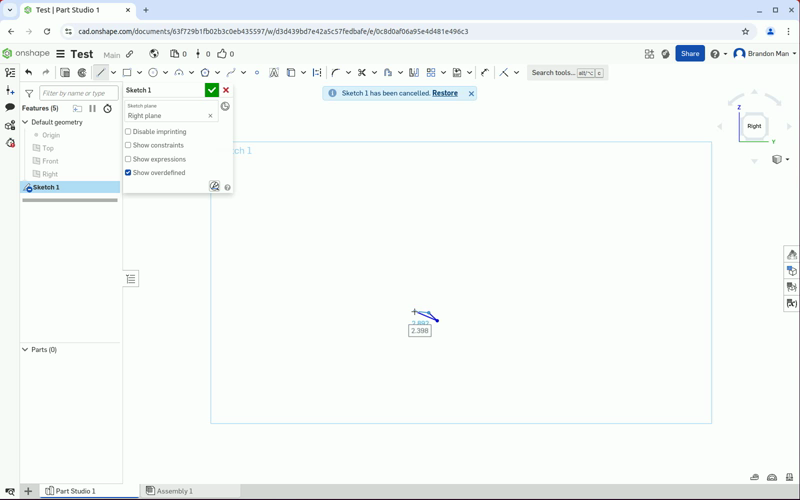
key(esc)
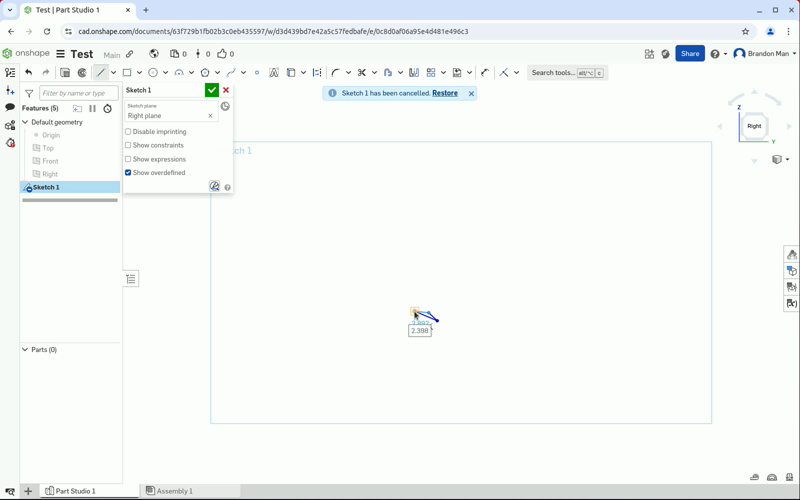
mouse_move(428, 316)
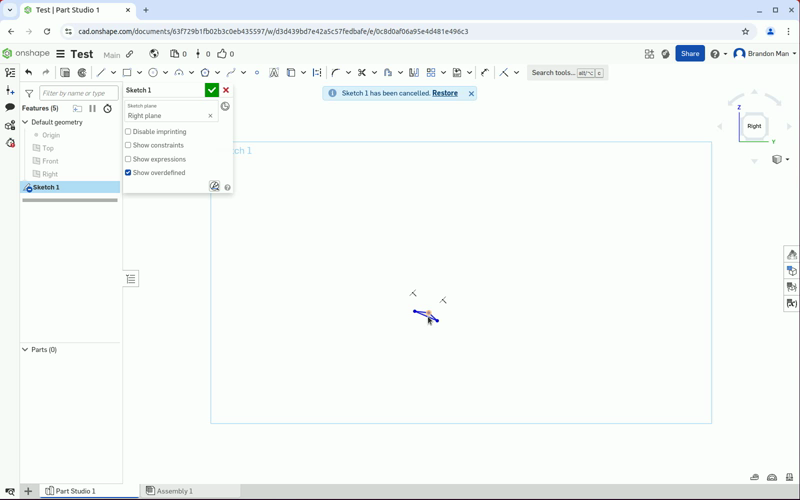
scroll(6)
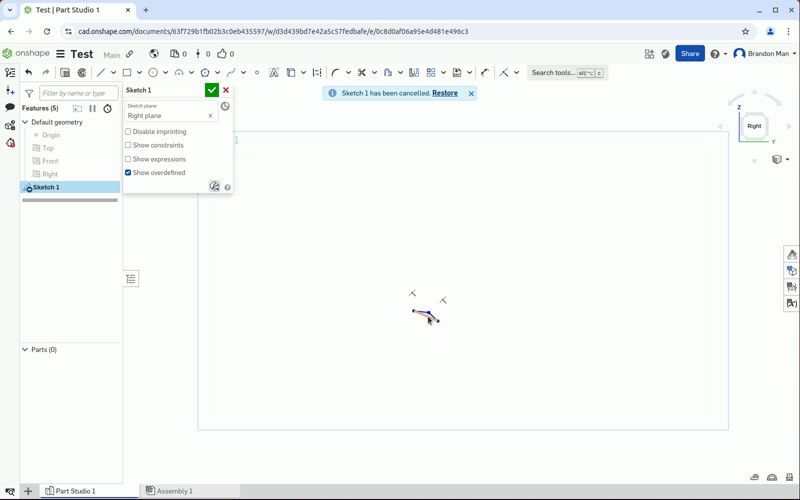
scroll(6)
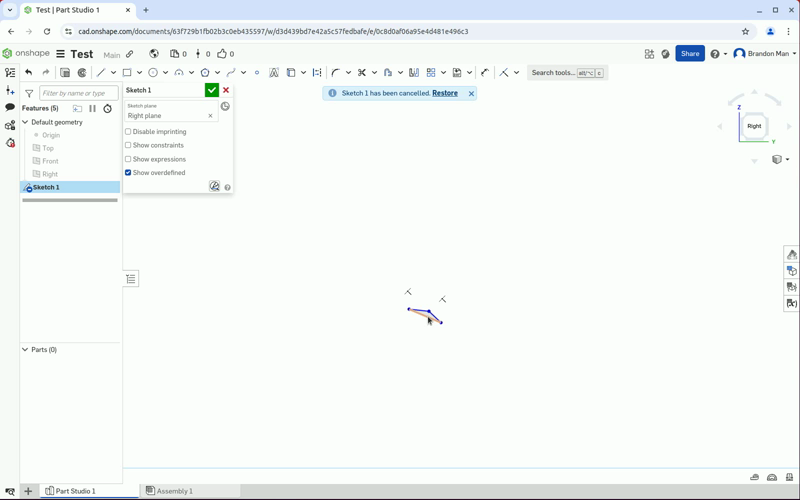
scroll(6)
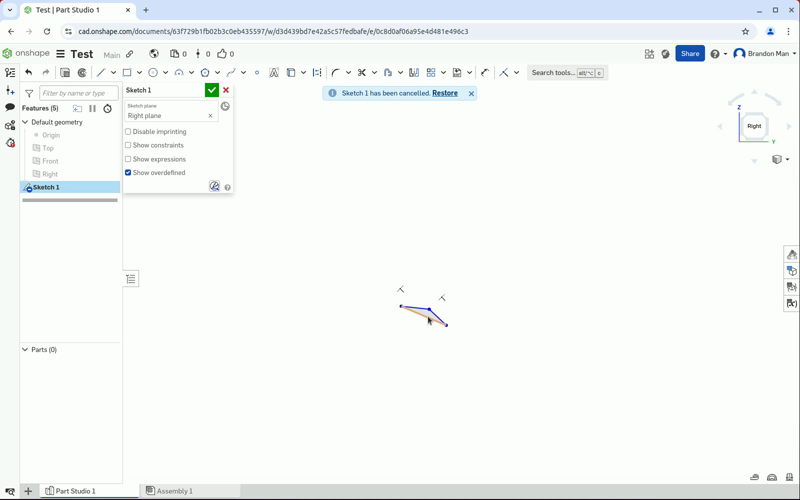
scroll(6)
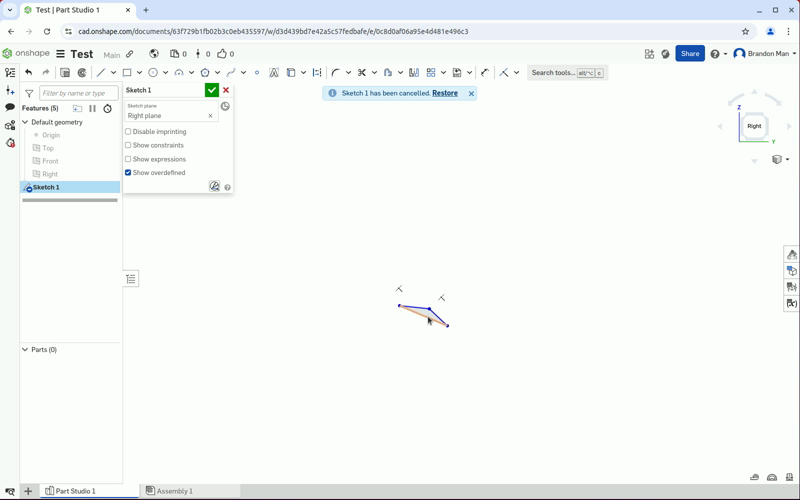
scroll(6)
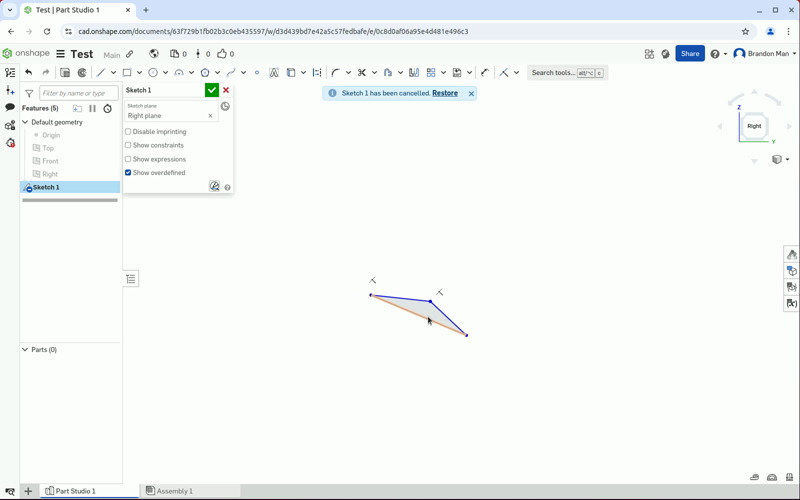
scroll(6)
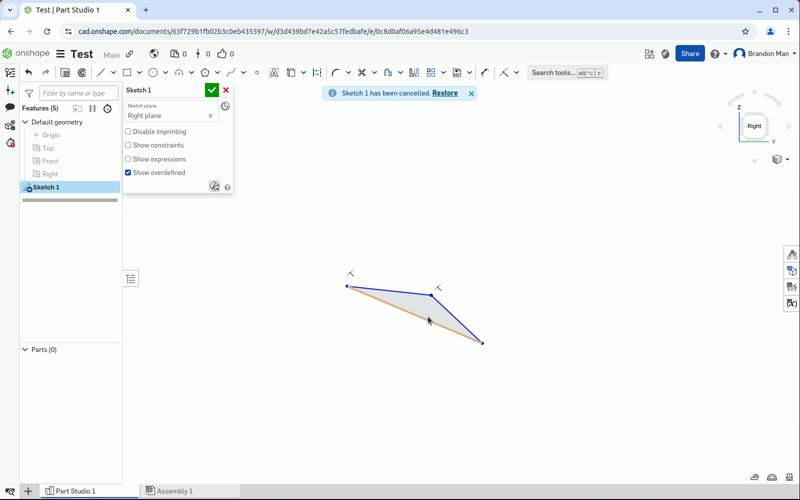
scroll(6)
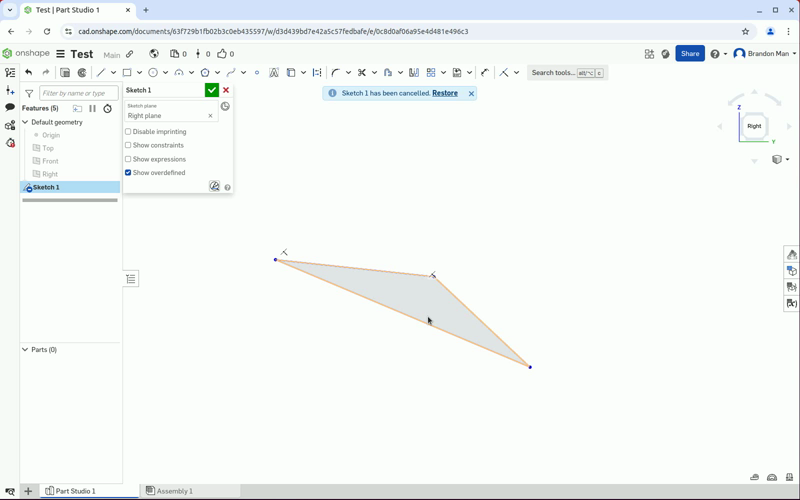
click(428, 316)
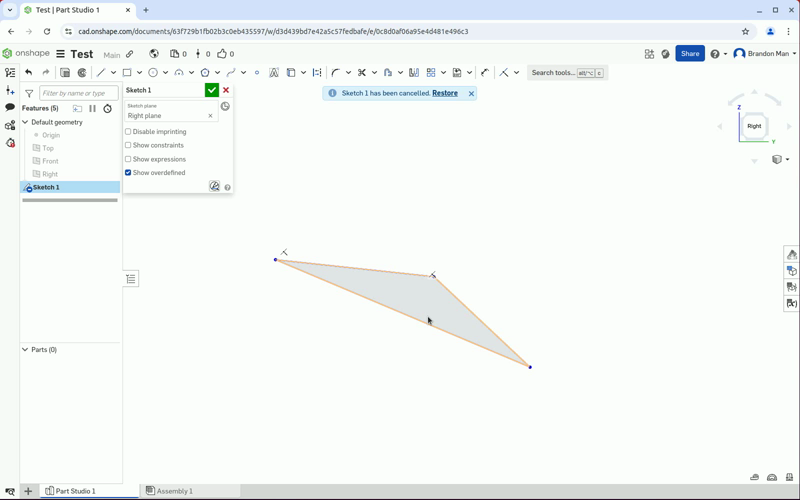
scroll(-6)
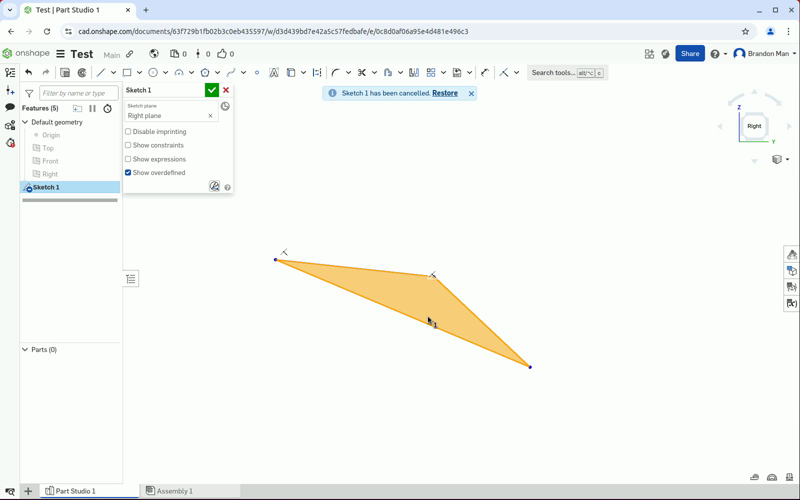
scroll(-6)
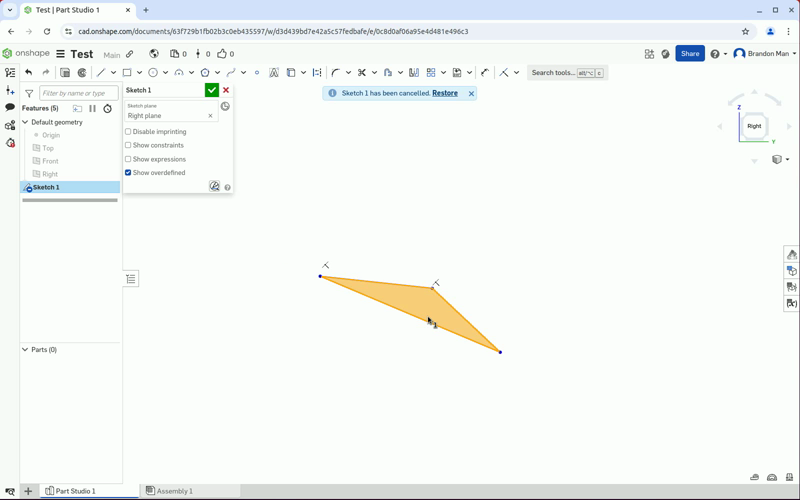
scroll(-6)
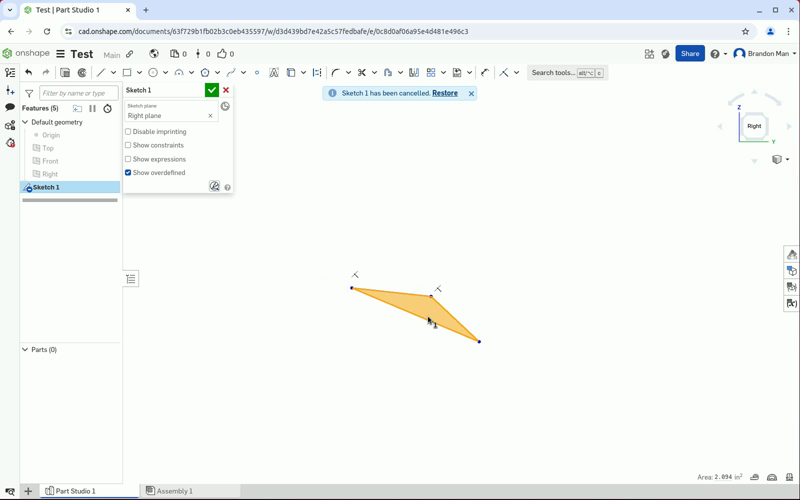
scroll(-6)
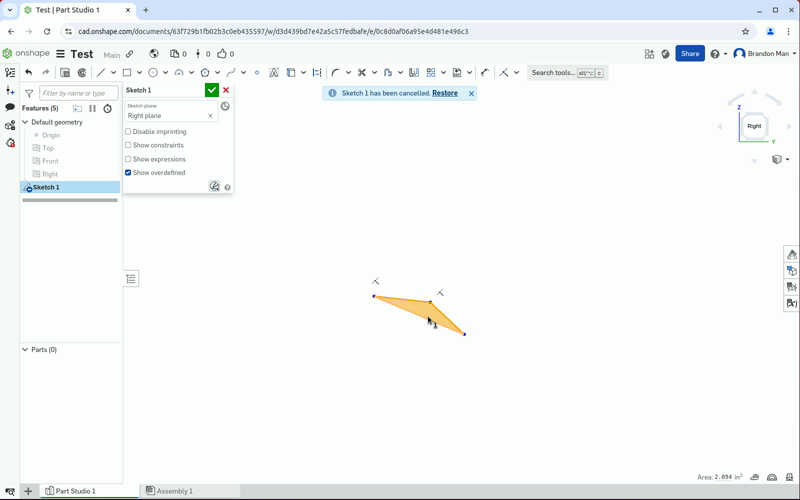
scroll(-6)
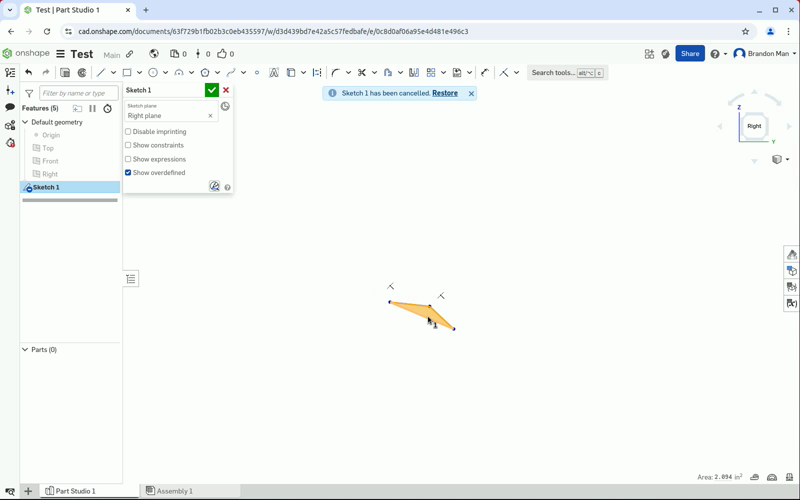
scroll(-6)
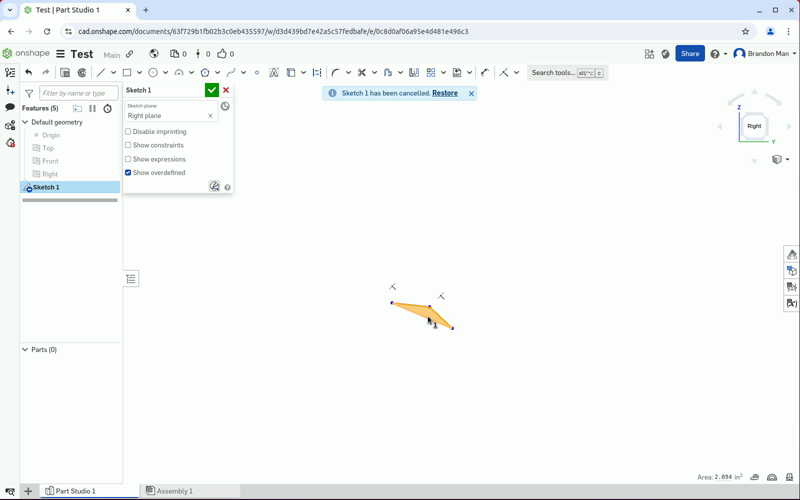
scroll(-6)
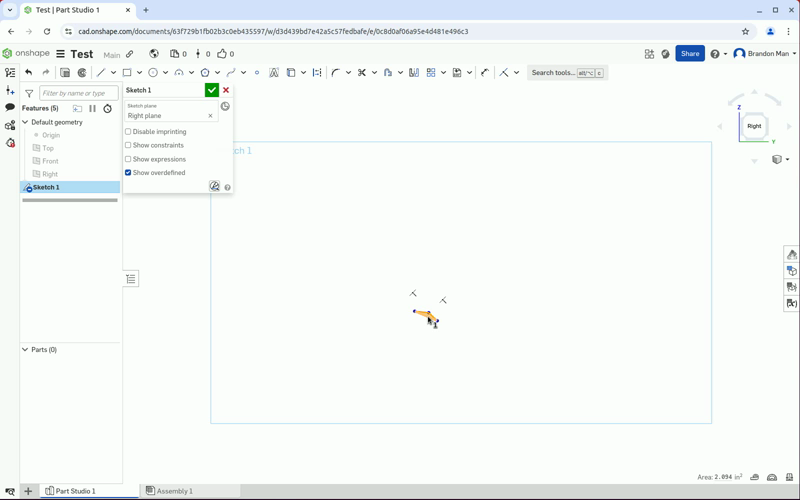
mouse_move(73, 352)
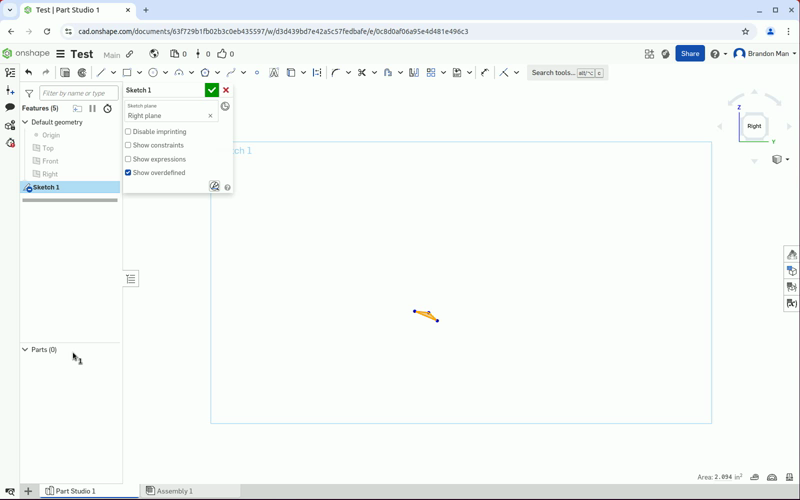
key(shift+y)
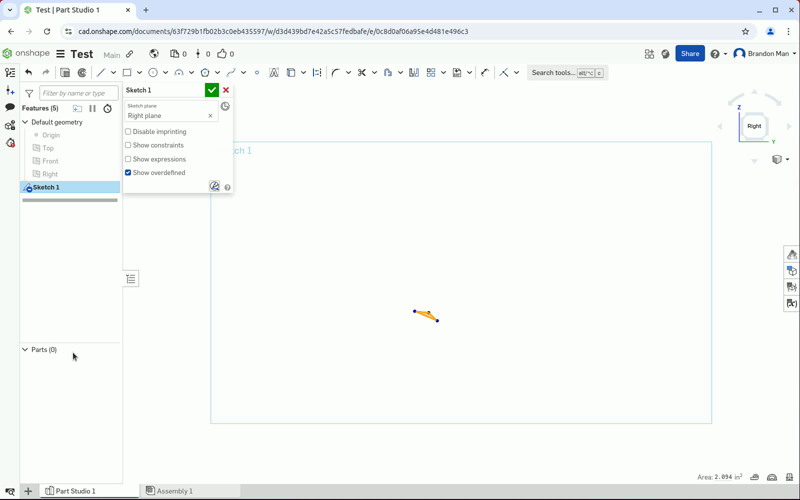
key(shift+e)
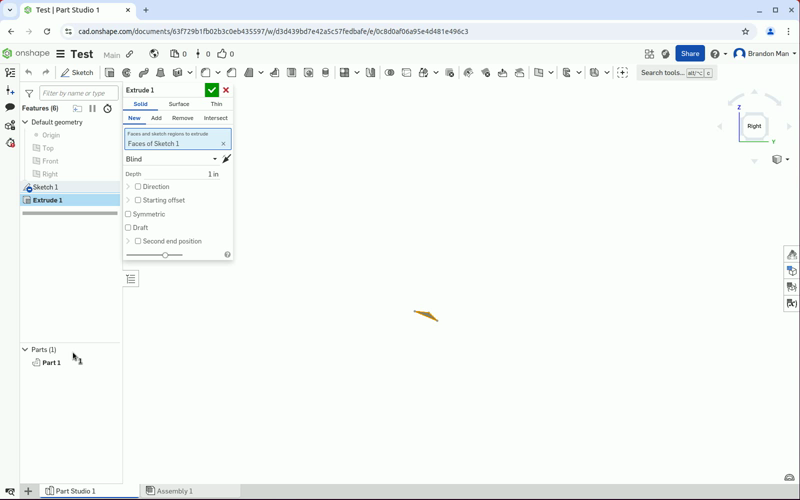
mouse_move(143, 106)
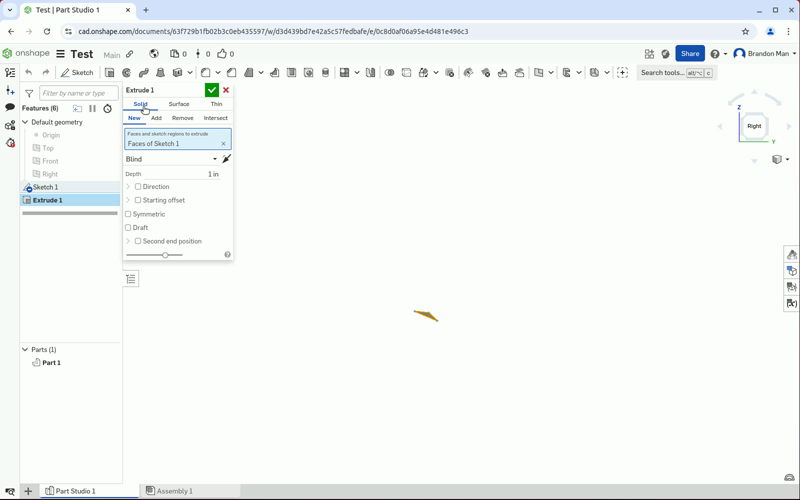
click(143, 106)
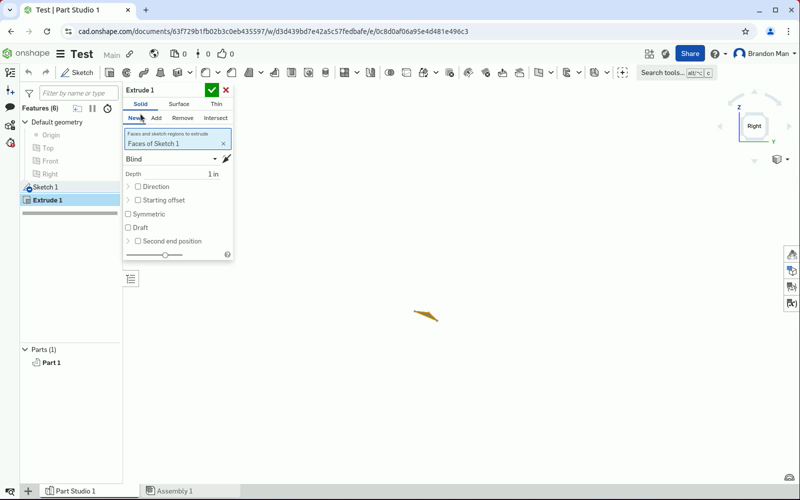
mouse_move(137, 120)
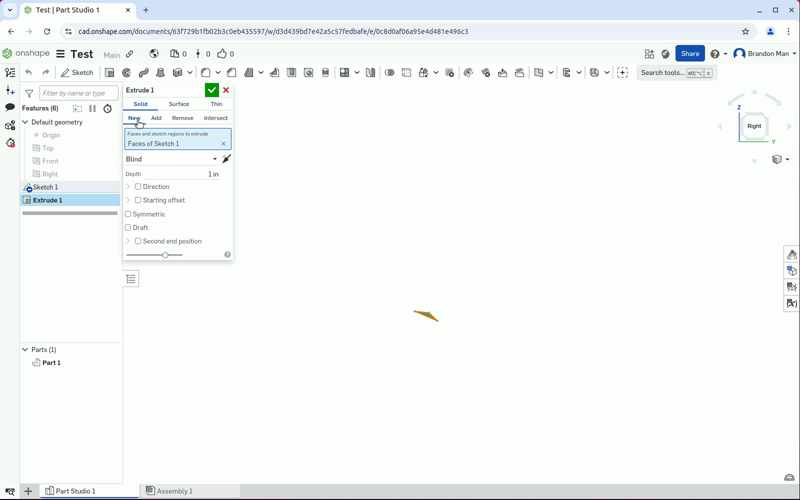
click(137, 120)
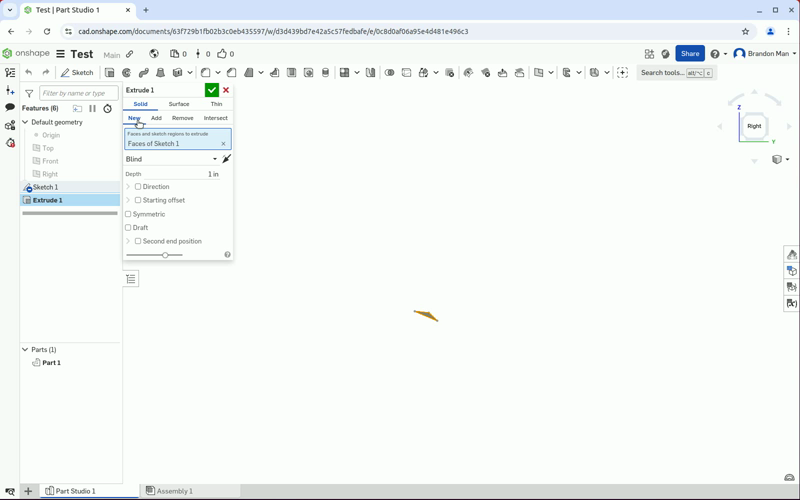
key(tab, 4)
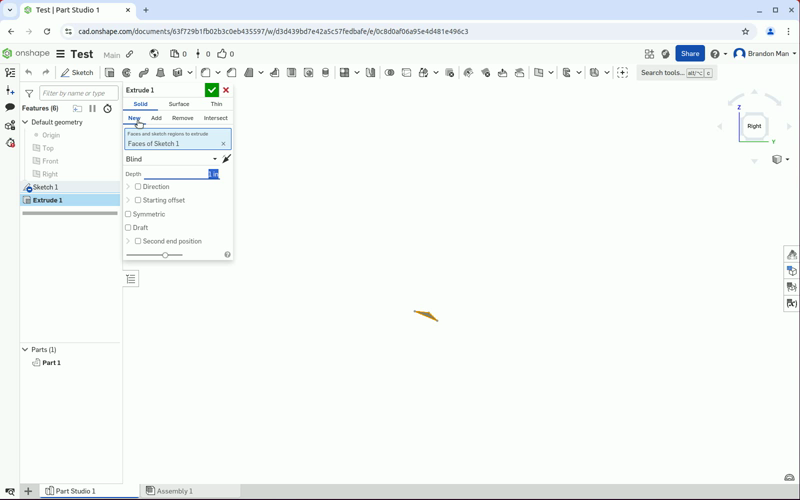
text(10.351)
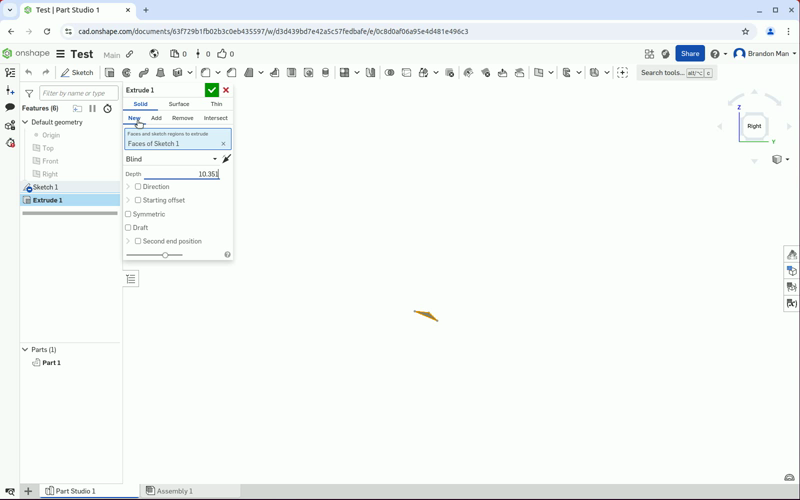
key(enter)
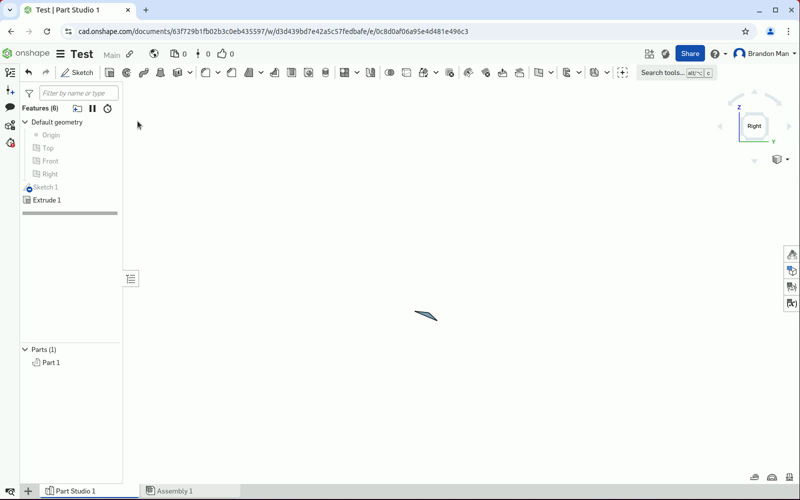
key(shift+h)
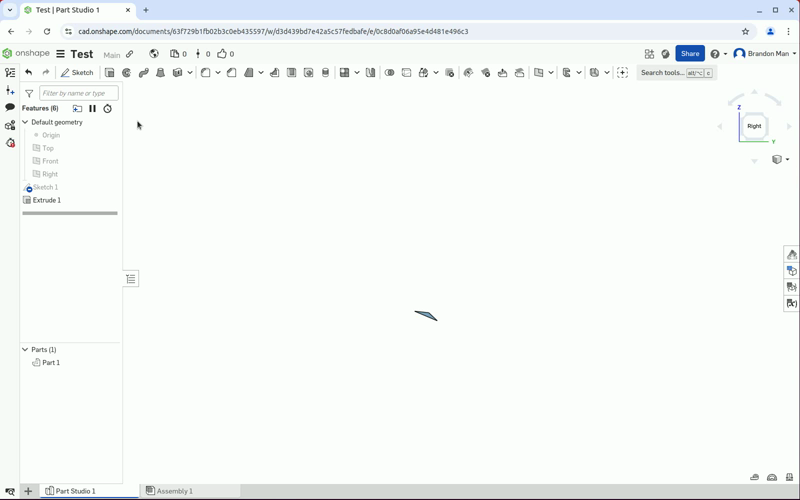
key(shift+h)
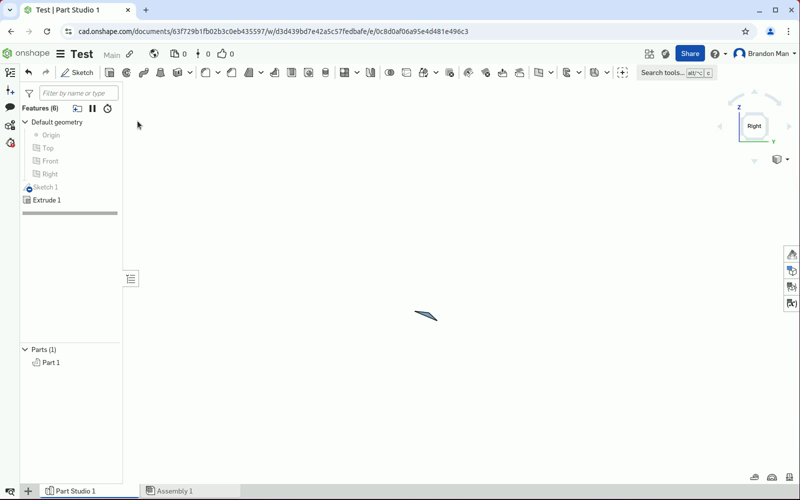
mouse_move(73, 189)
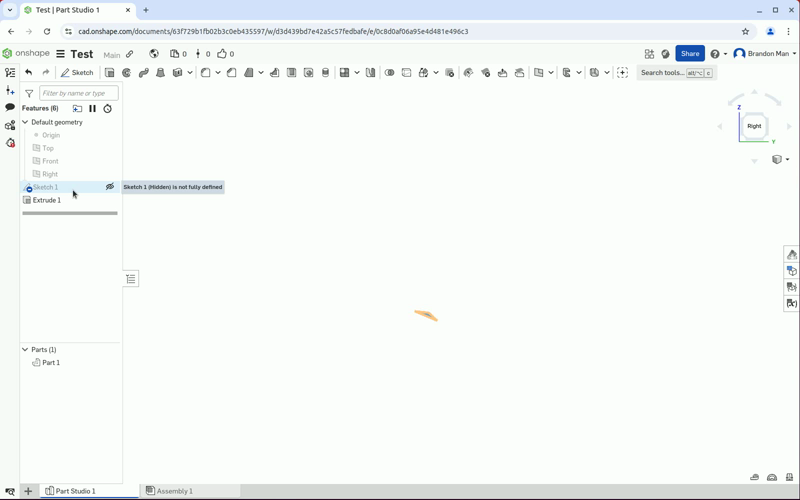
click(73, 189)
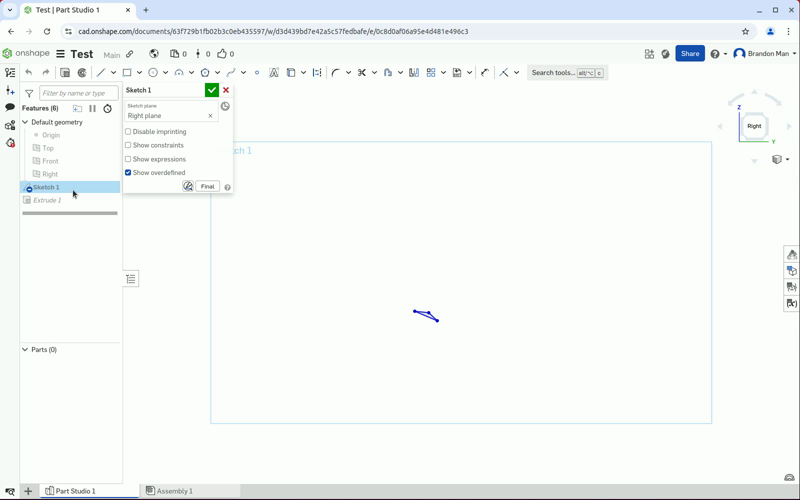
mouse_move(229, 92)
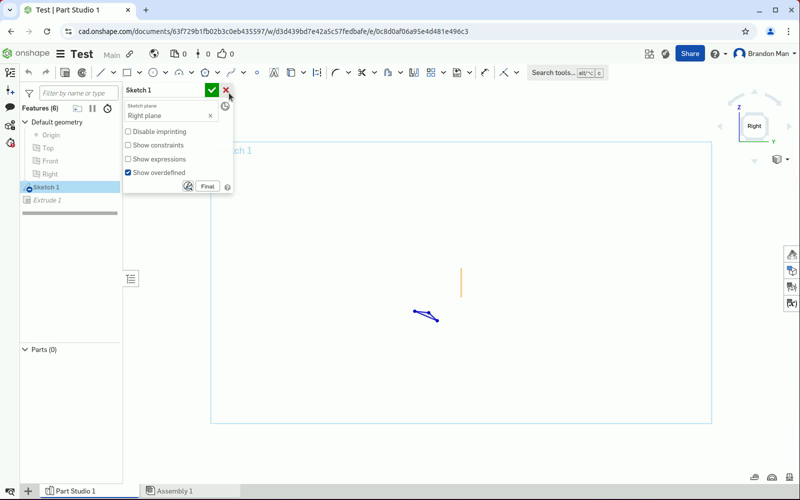
click(229, 92)
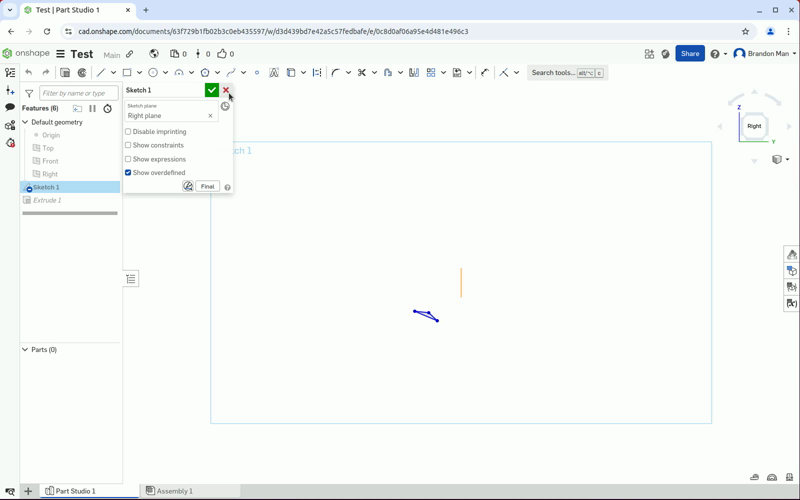
key(shift+s)
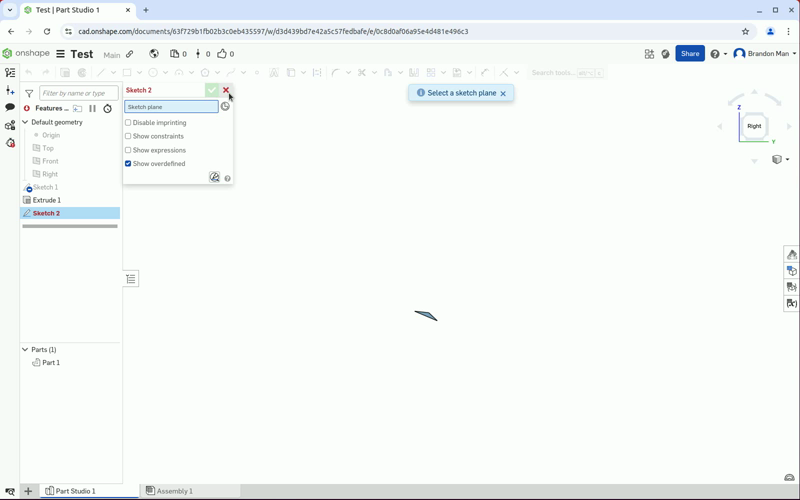
mouse_move(73, 176)
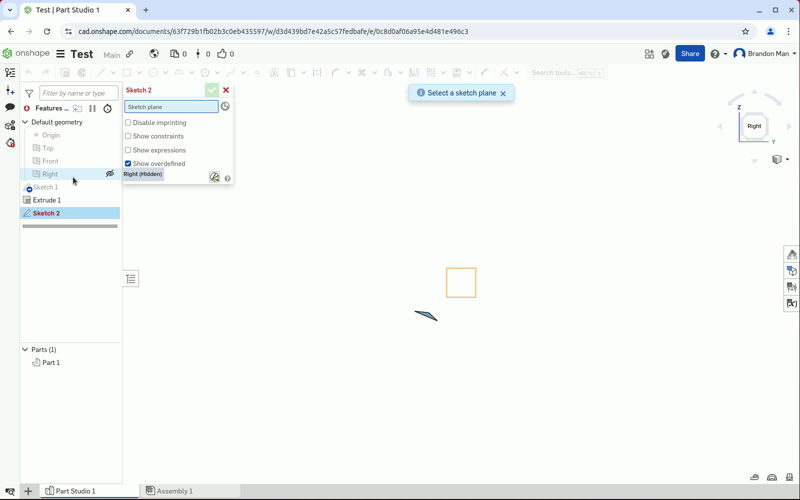
click(73, 176)
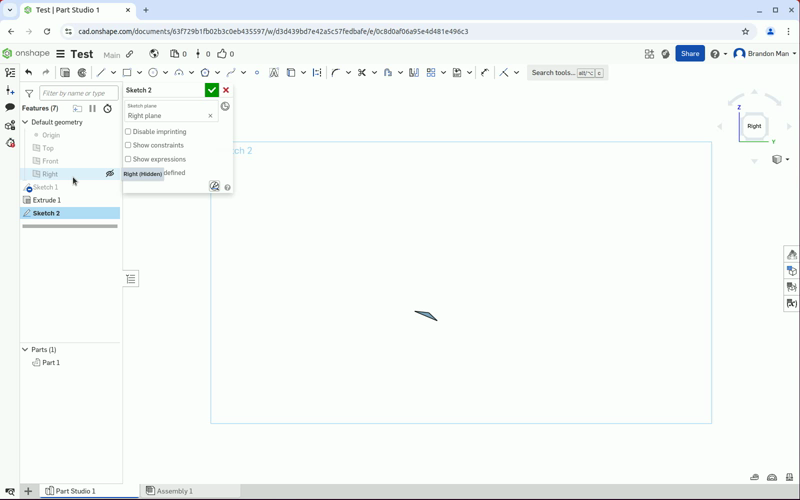
mouse_move(73, 352)
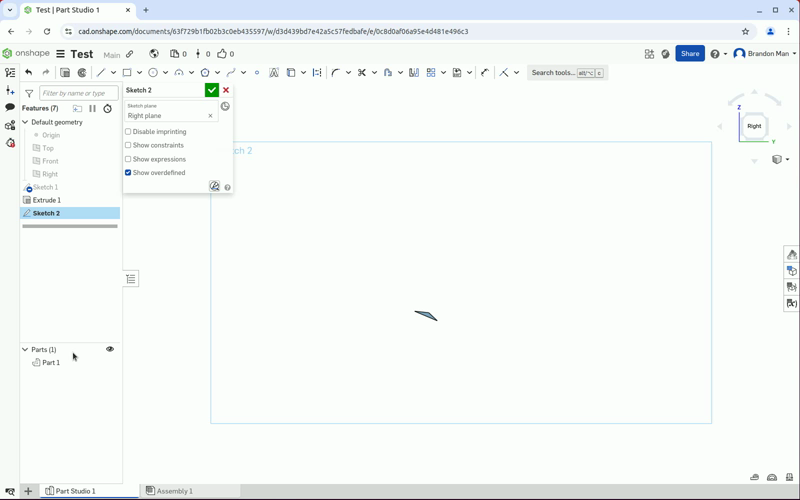
key(y)
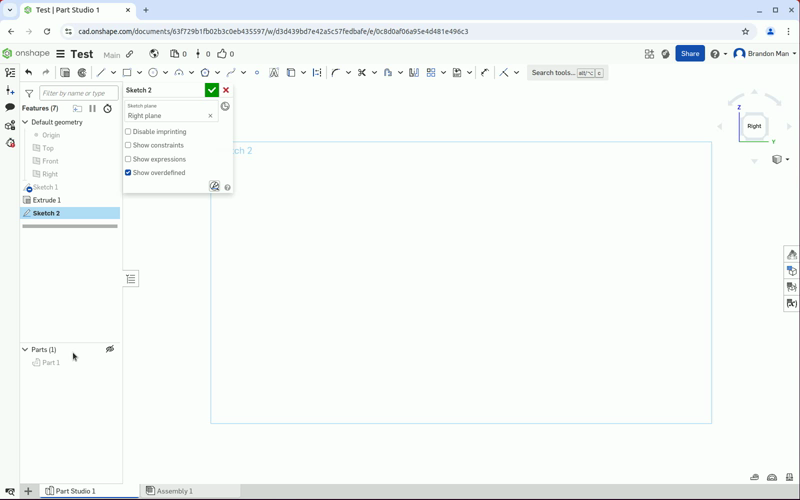
key(l)
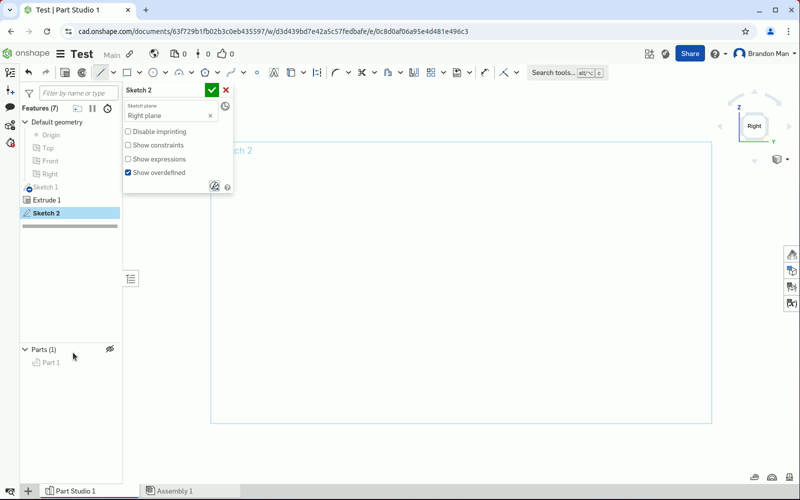
key_down(shift)
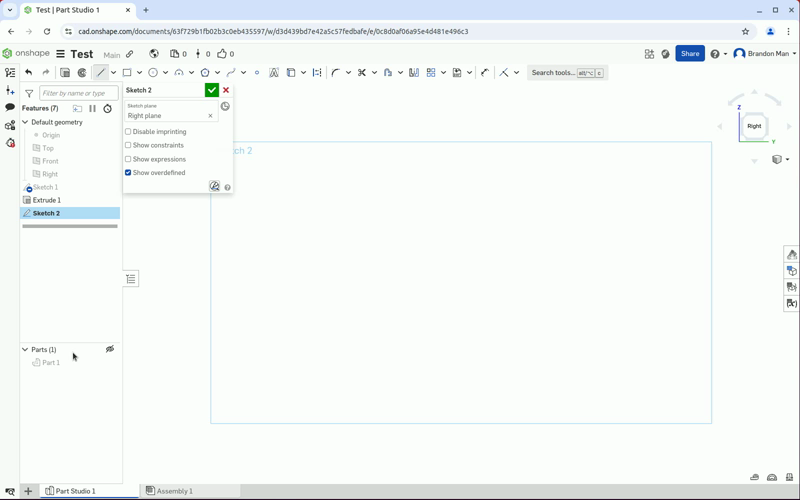
mouse_move(430, 322)
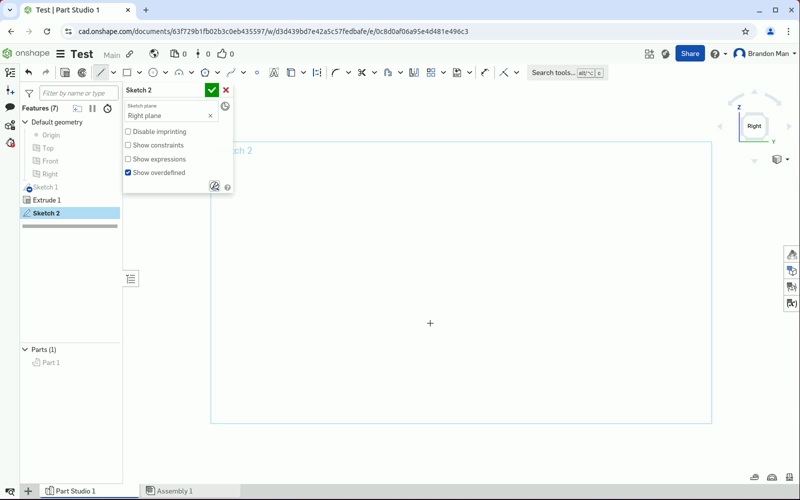
click(430, 322)
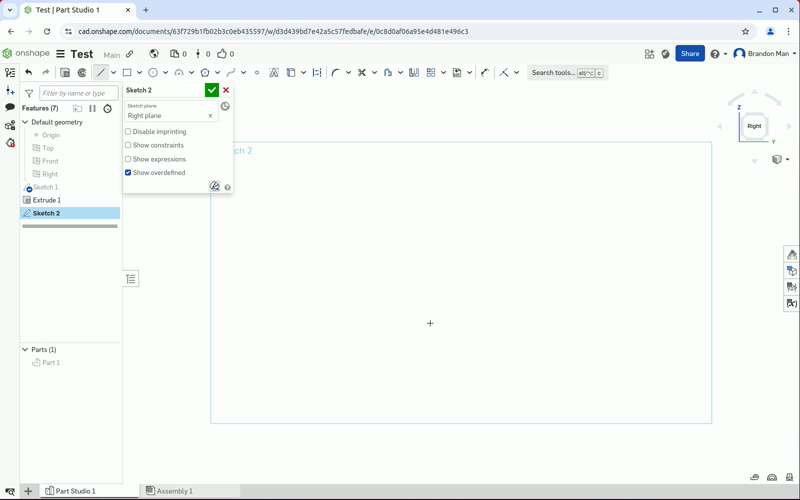
key_up(shift)
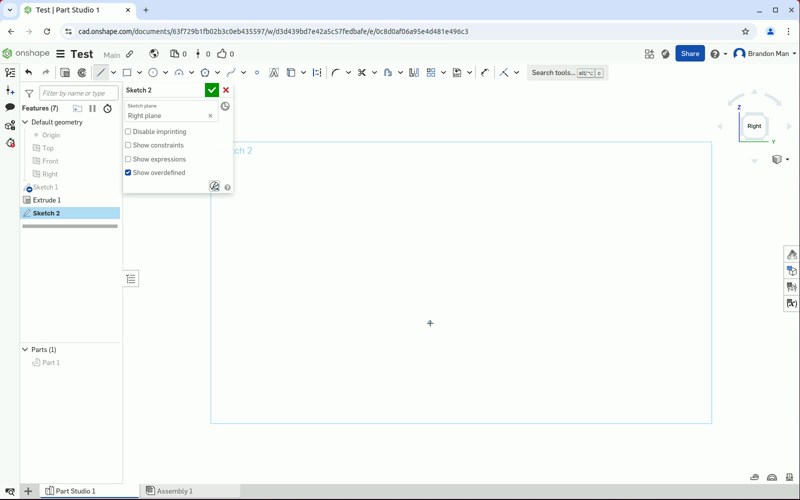
key_down(shift)
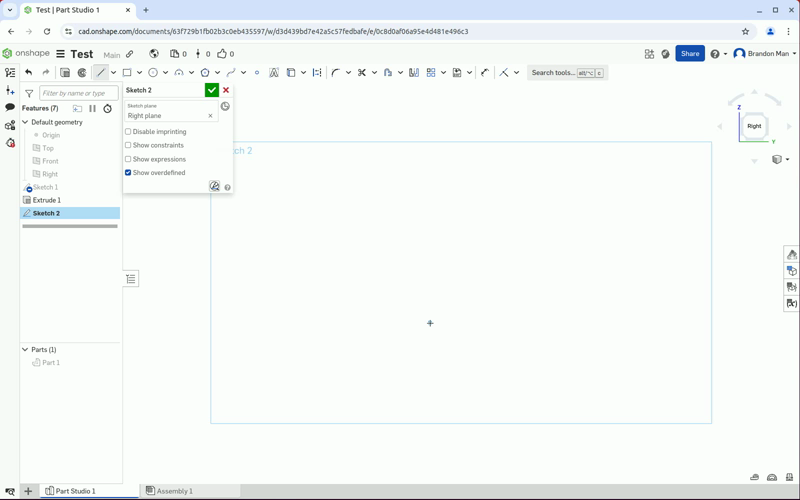
mouse_move(460, 322)
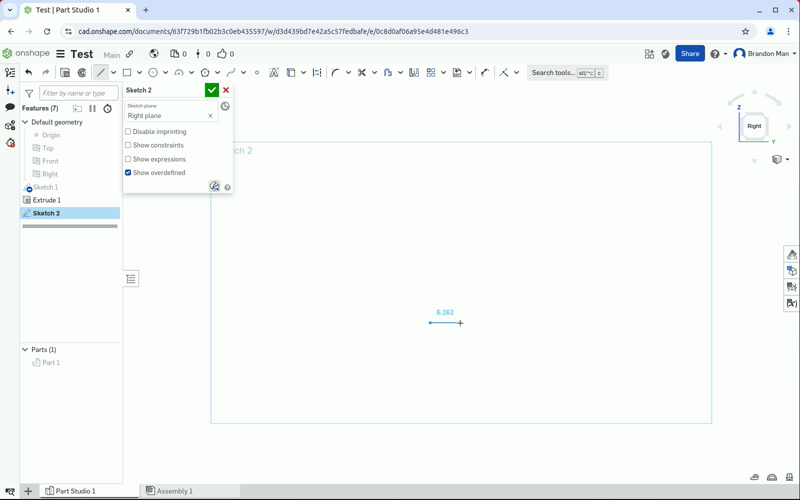
mouse_move(461, 340)
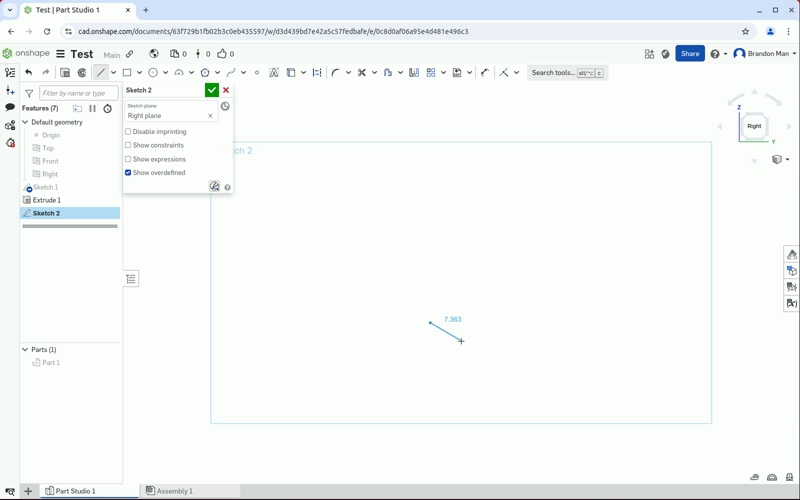
click(461, 340)
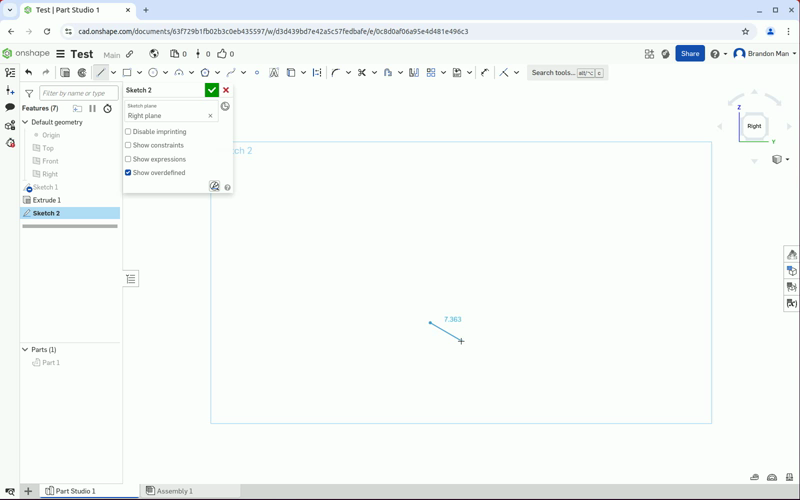
key_up(shift)
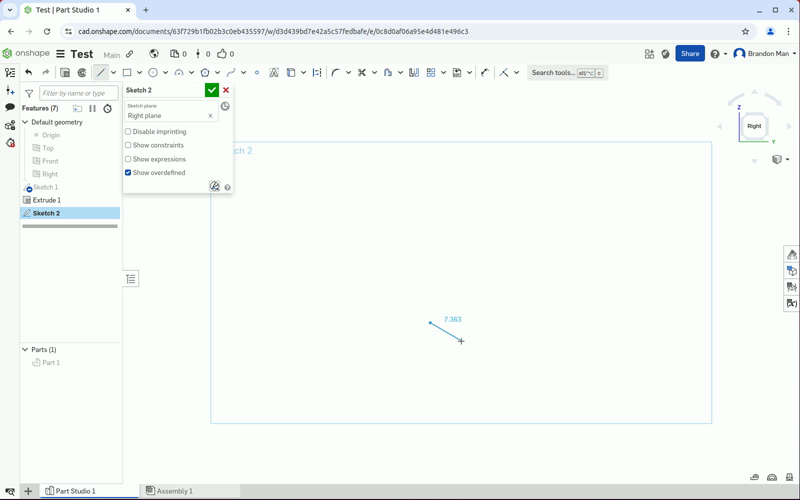
key_down(shift)
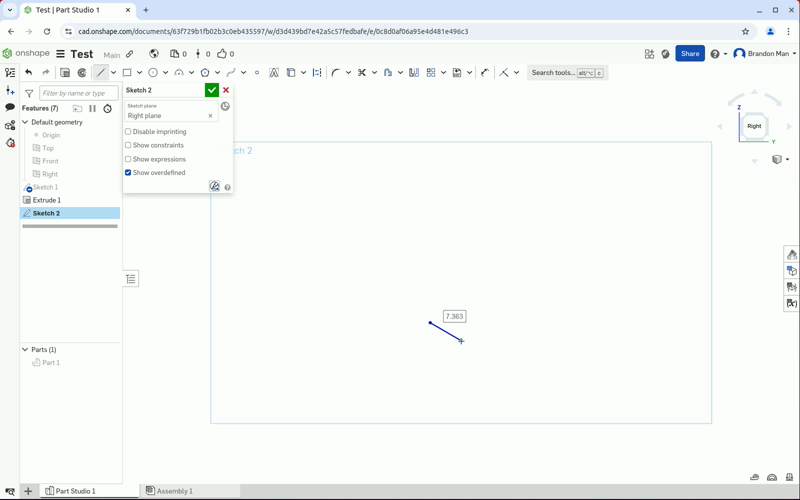
mouse_move(491, 340)
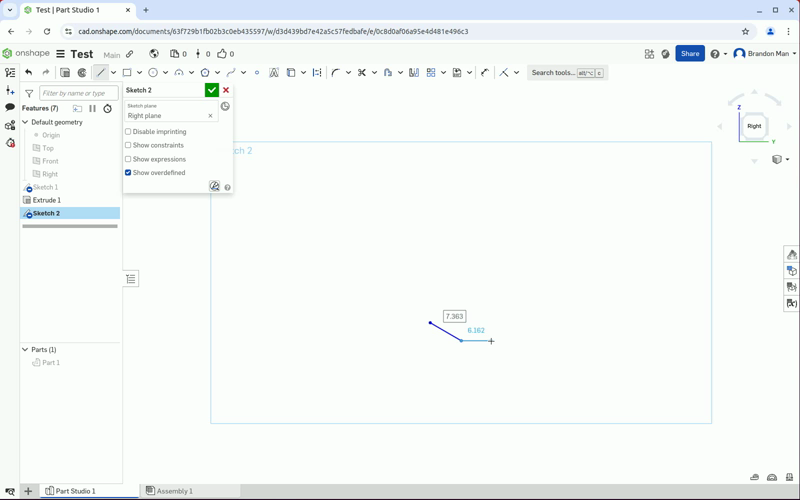
mouse_move(464, 339)
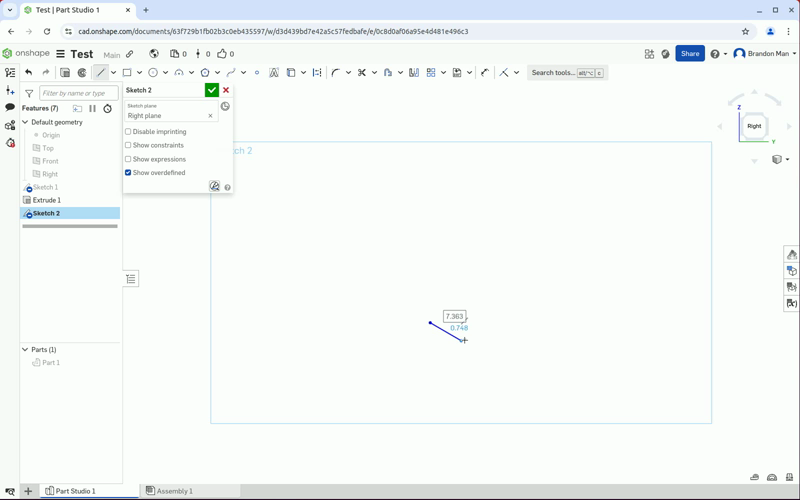
scroll(6)
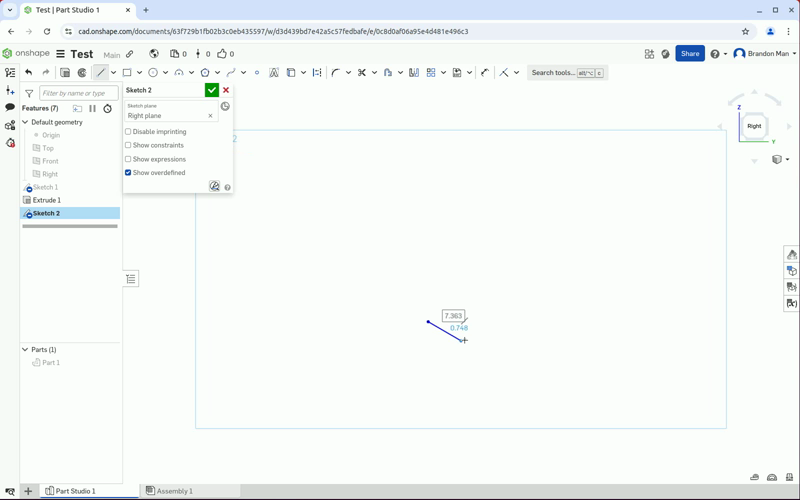
scroll(6)
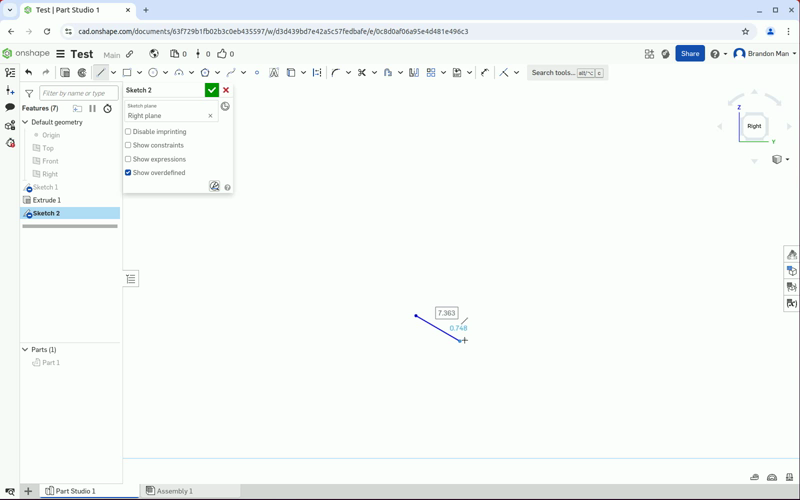
scroll(6)
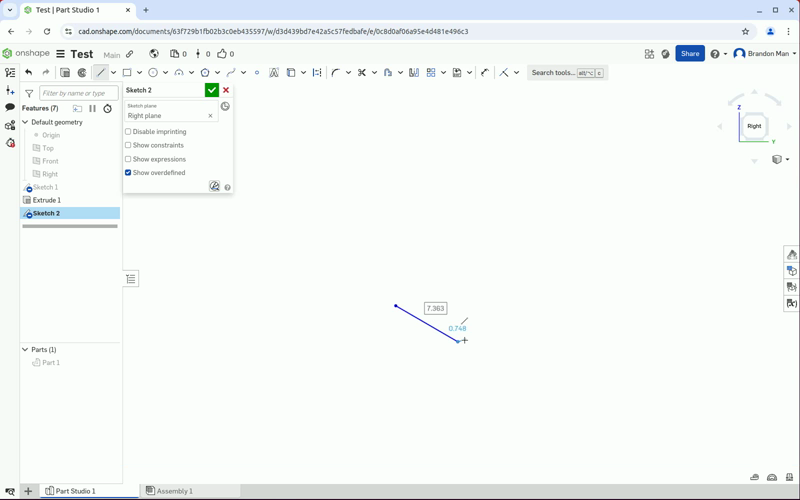
scroll(6)
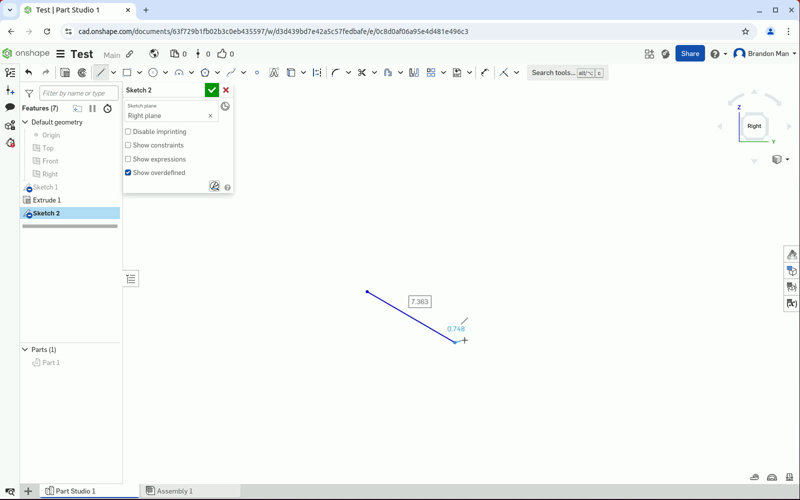
scroll(6)
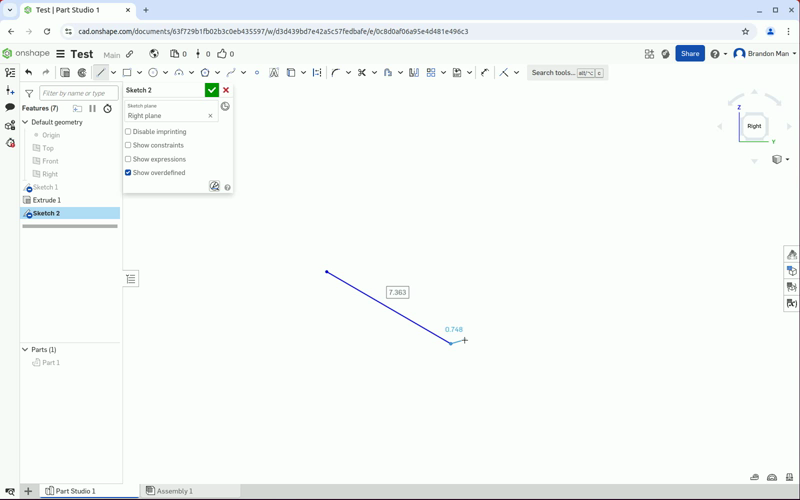
scroll(6)
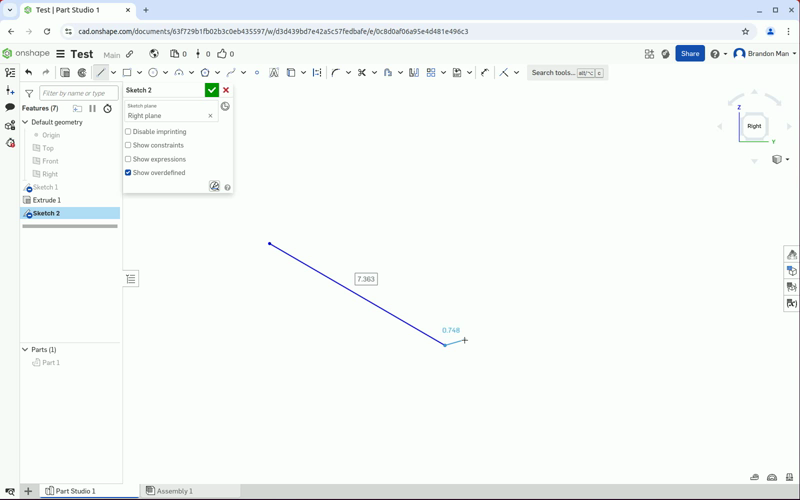
scroll(6)
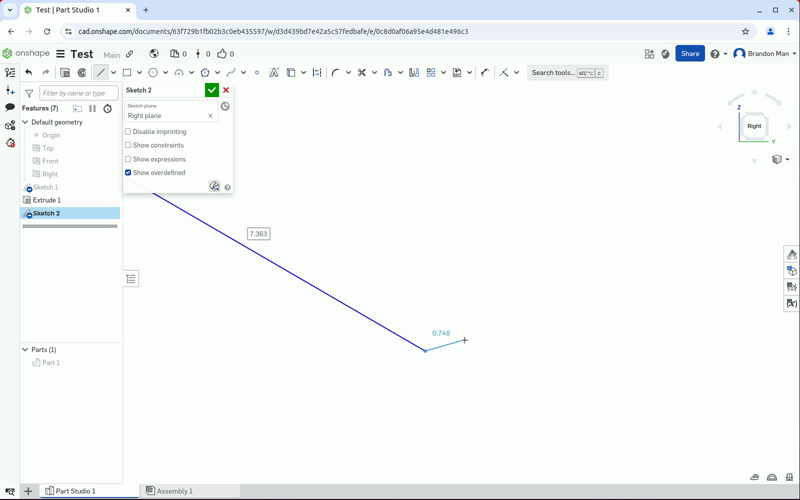
click(464, 339)
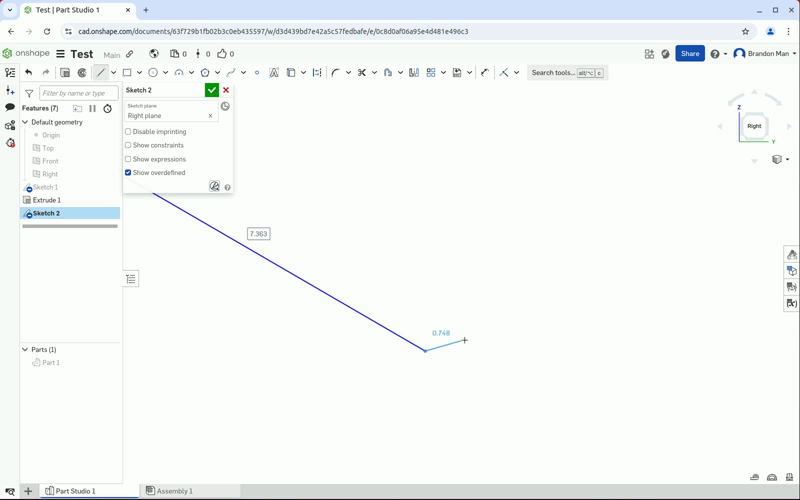
scroll(-6)
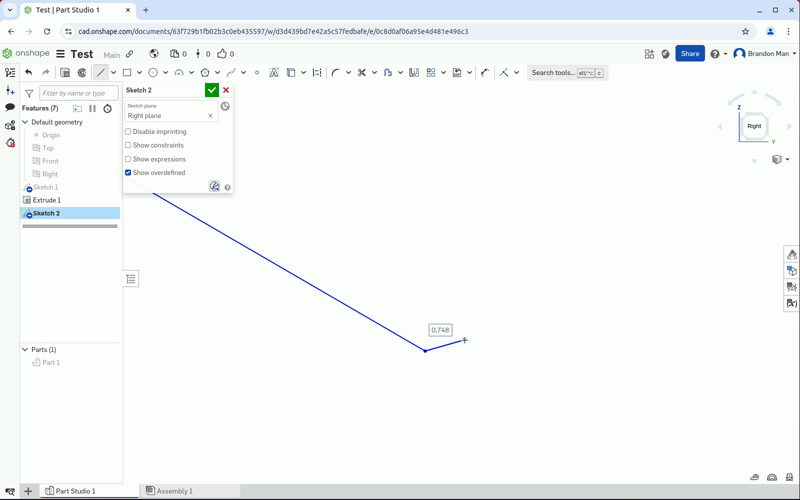
scroll(-6)
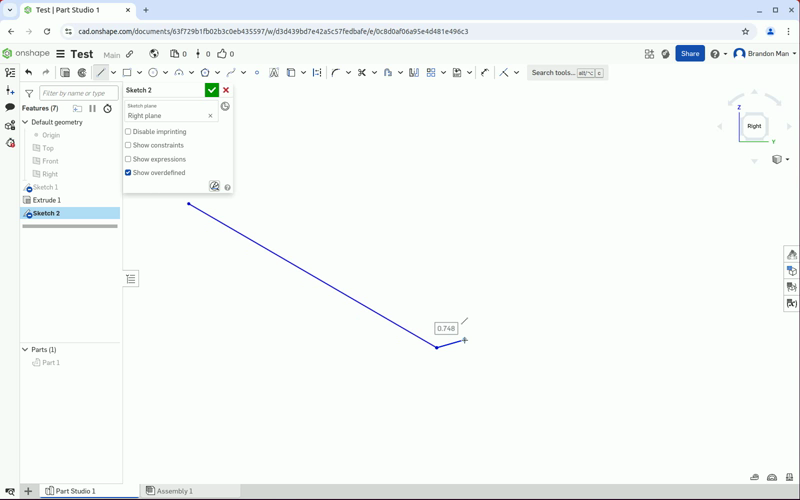
scroll(-6)
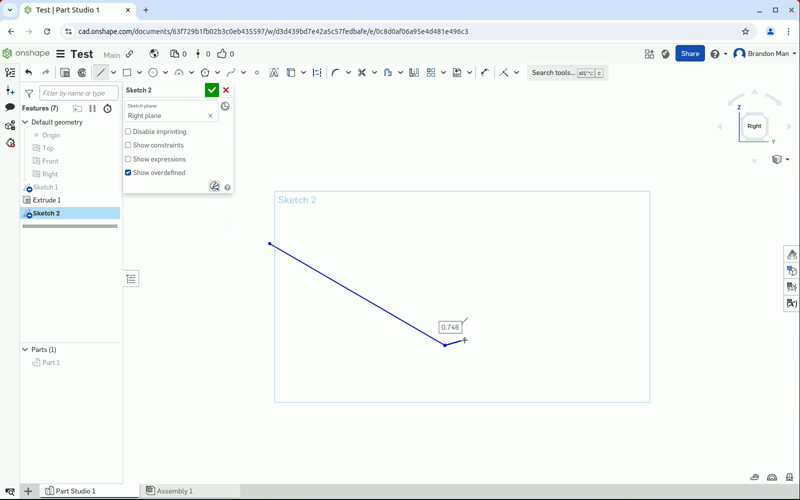
scroll(-6)
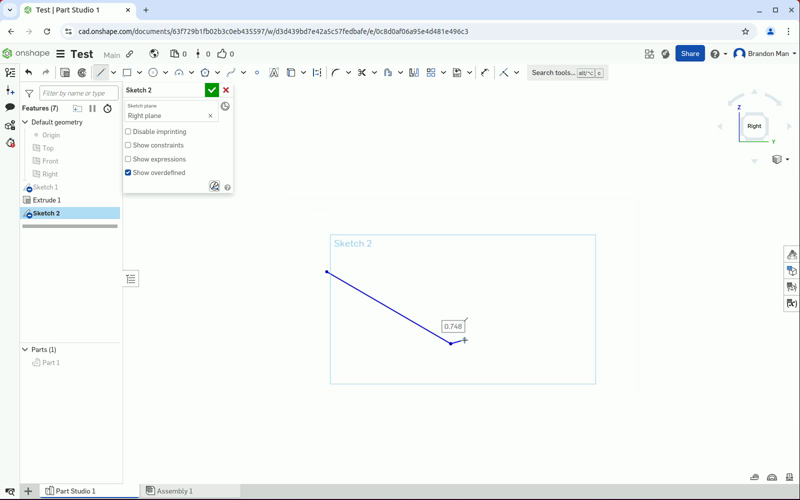
scroll(-6)
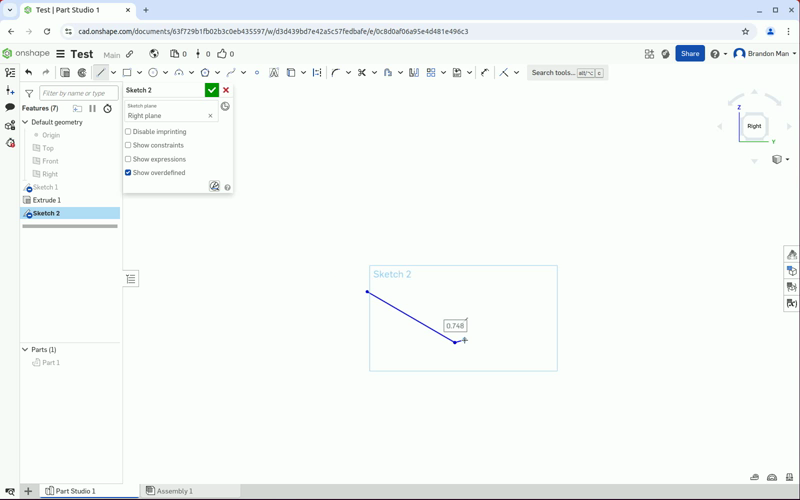
scroll(-6)
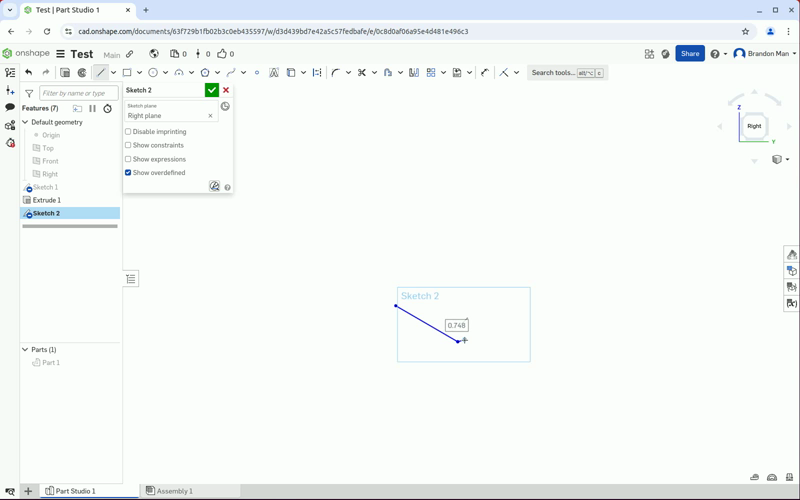
scroll(-6)
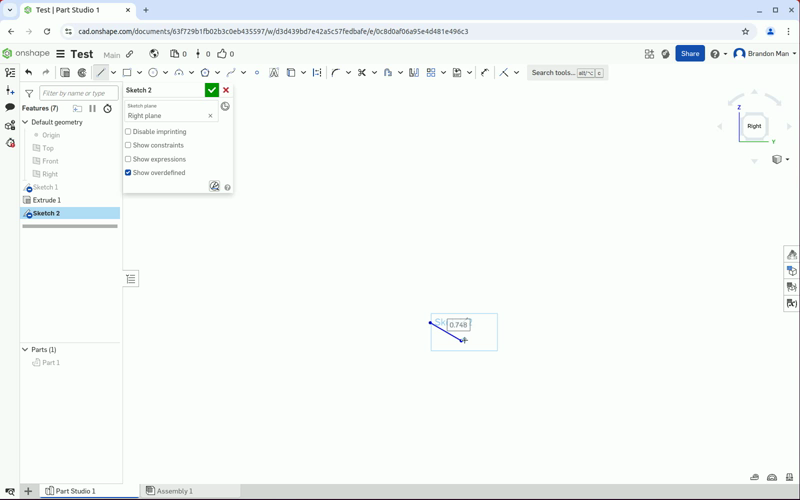
key_up(shift)
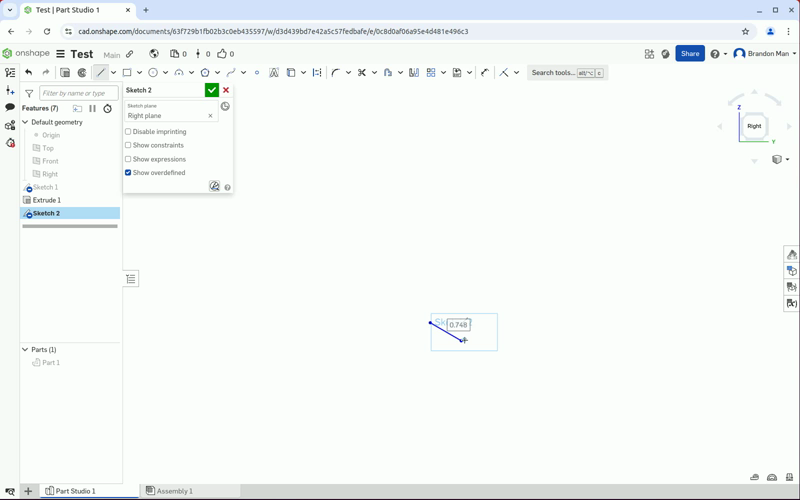
mouse_move(495, 339)
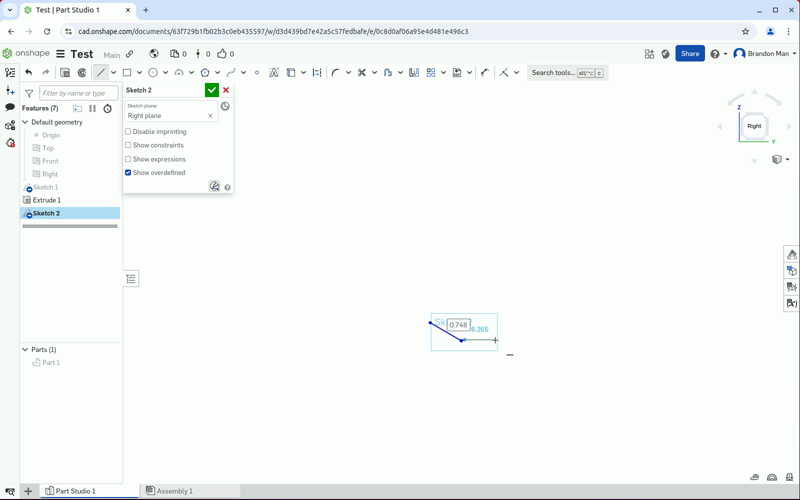
key_down(shift)
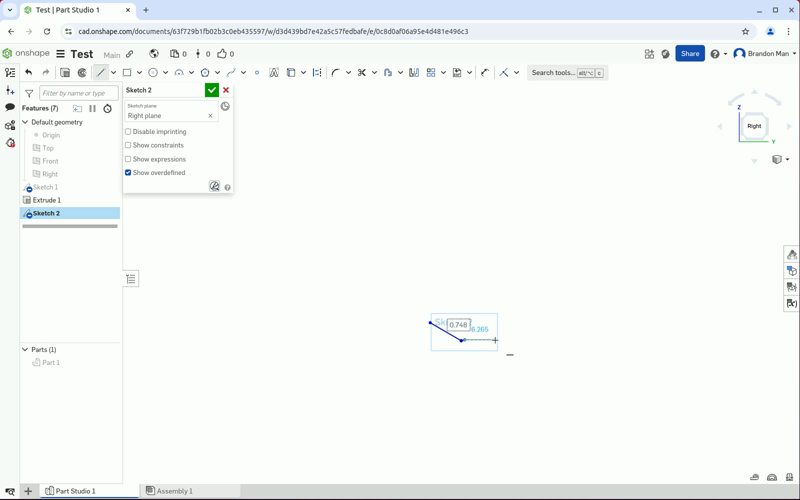
mouse_move(430, 322)
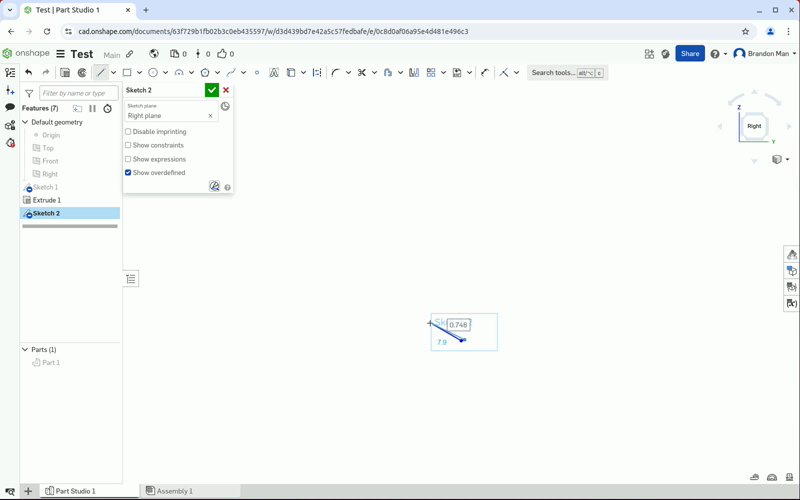
key_up(shift)
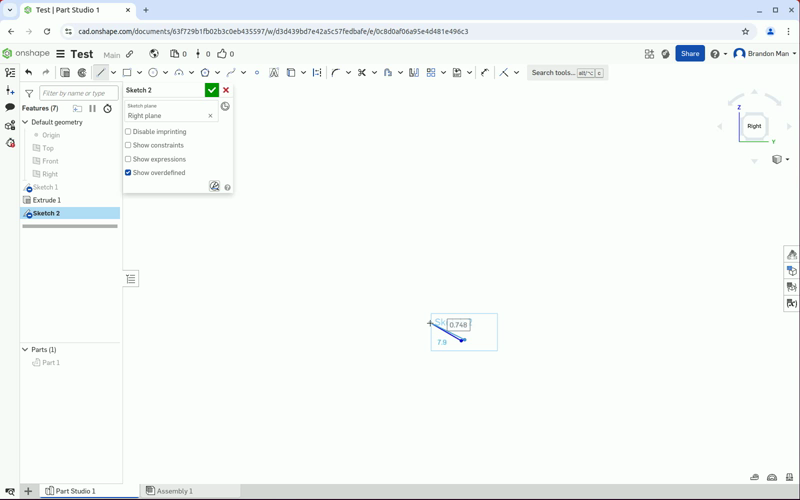
click(430, 322)
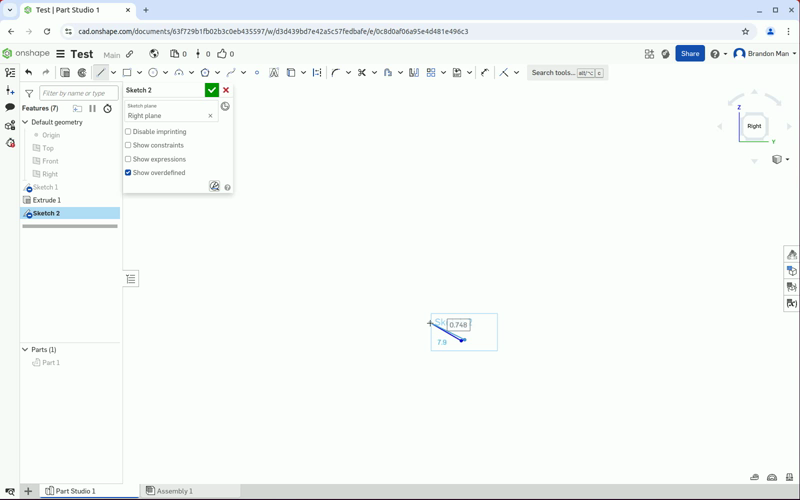
key(esc)
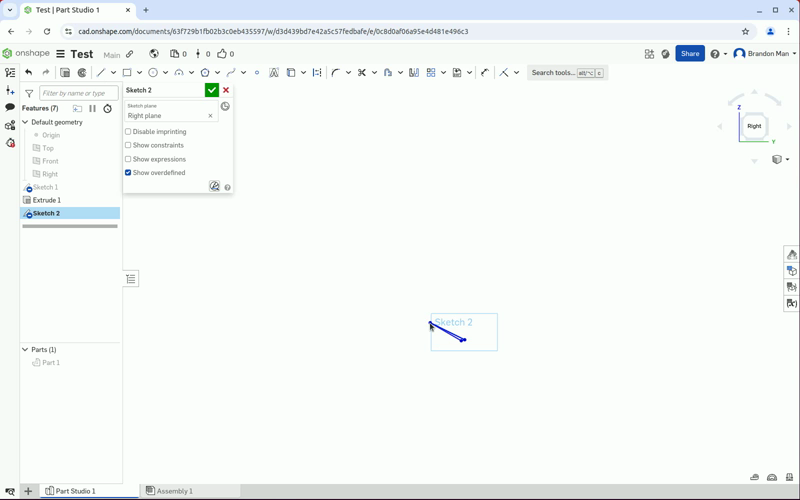
mouse_move(446, 331)
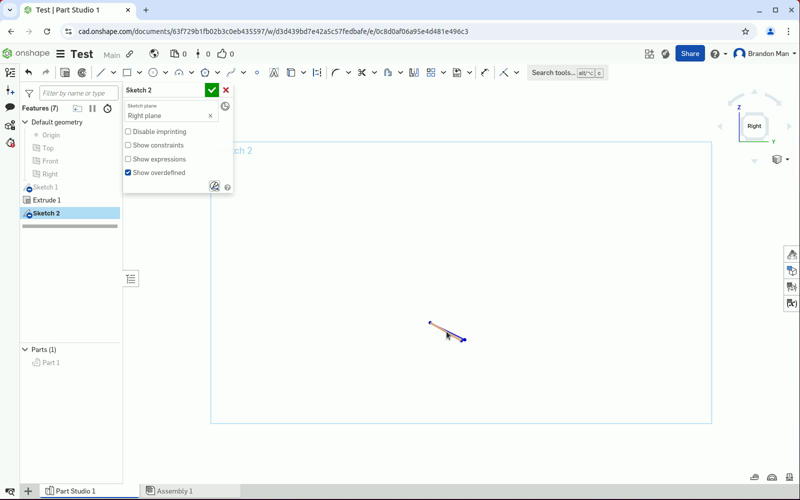
scroll(6)
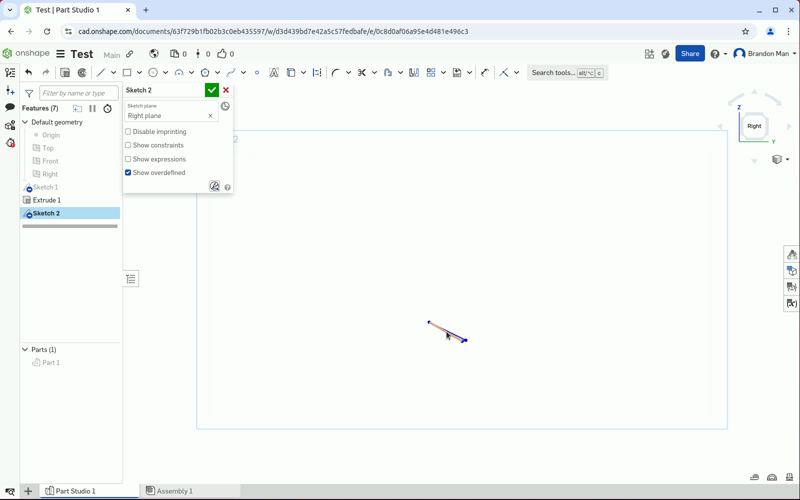
scroll(6)
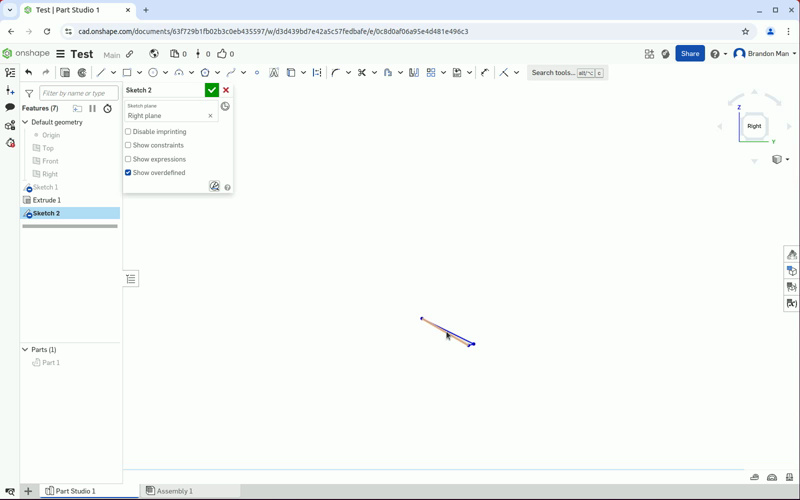
scroll(6)
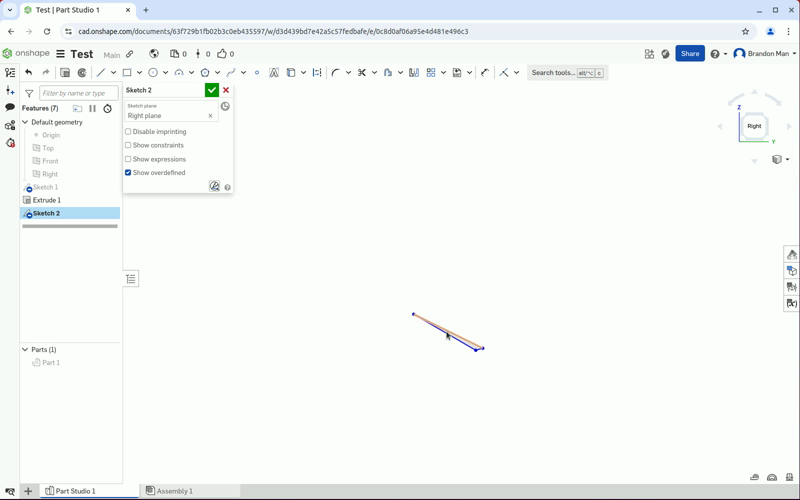
scroll(6)
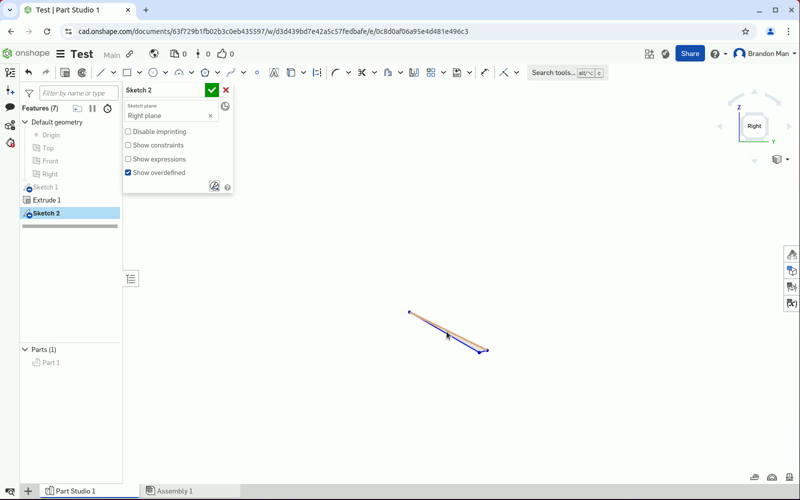
scroll(6)
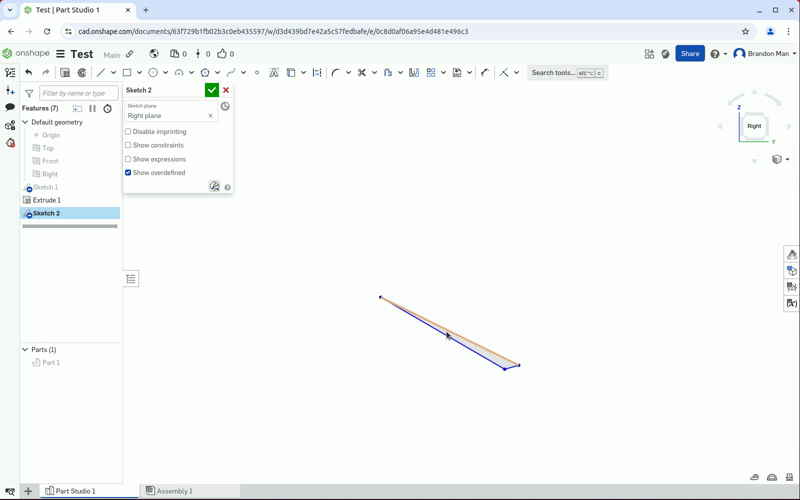
scroll(6)
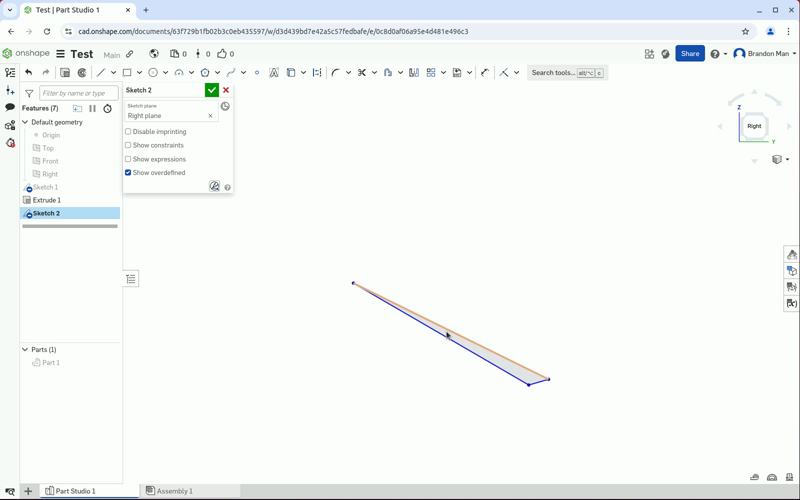
scroll(6)
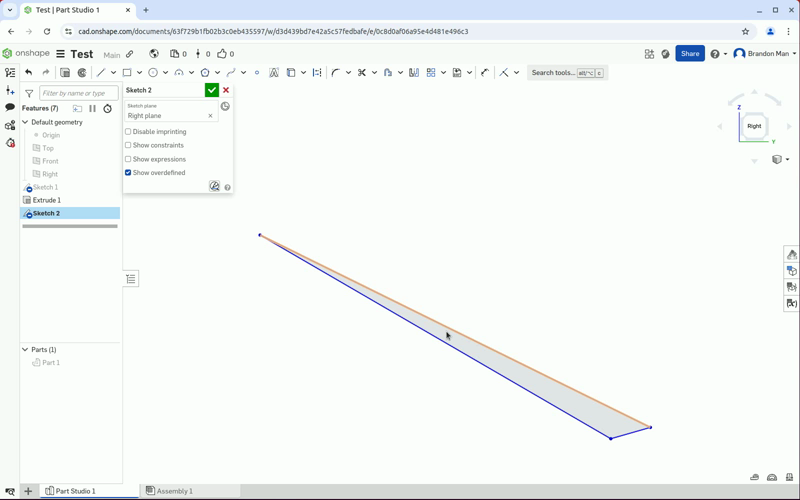
click(446, 331)
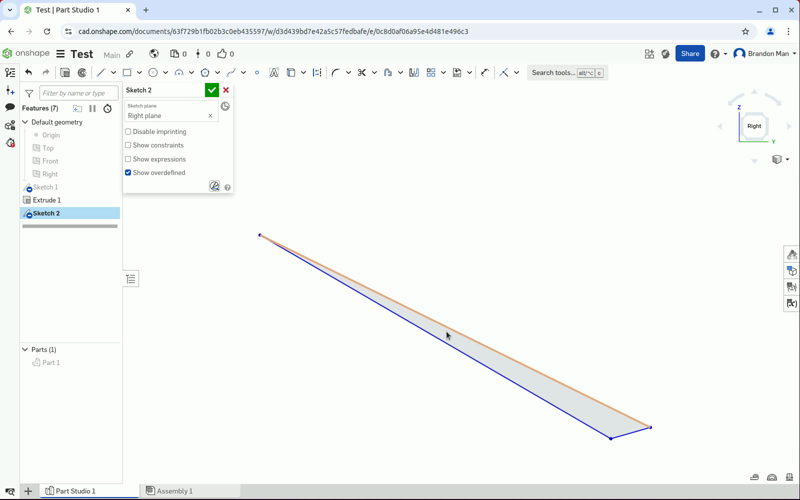
scroll(-6)
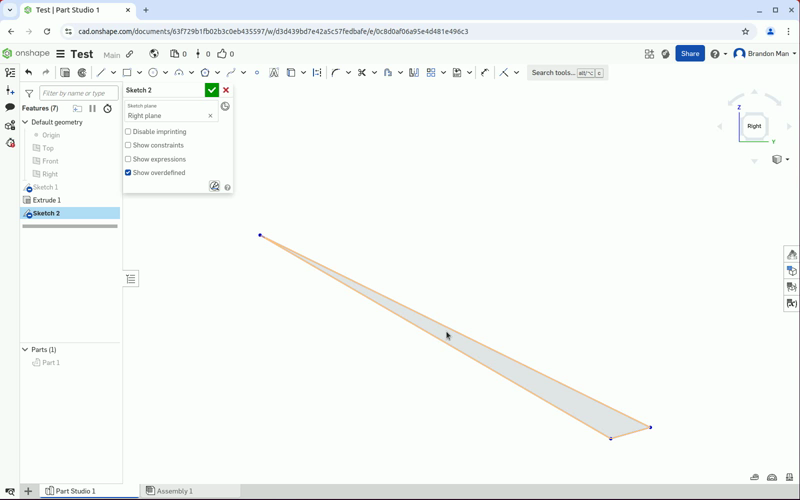
scroll(-6)
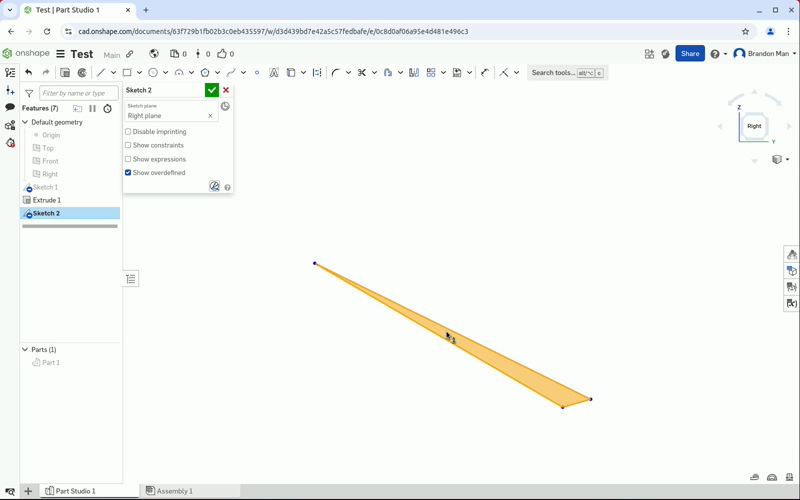
scroll(-6)
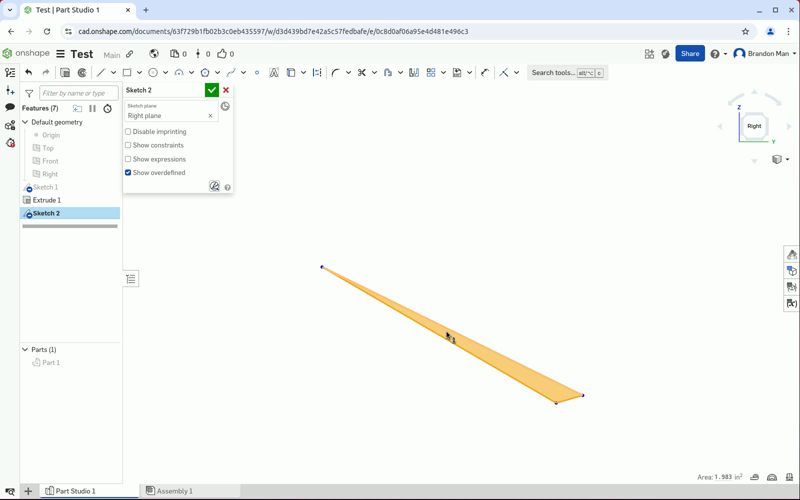
scroll(-6)
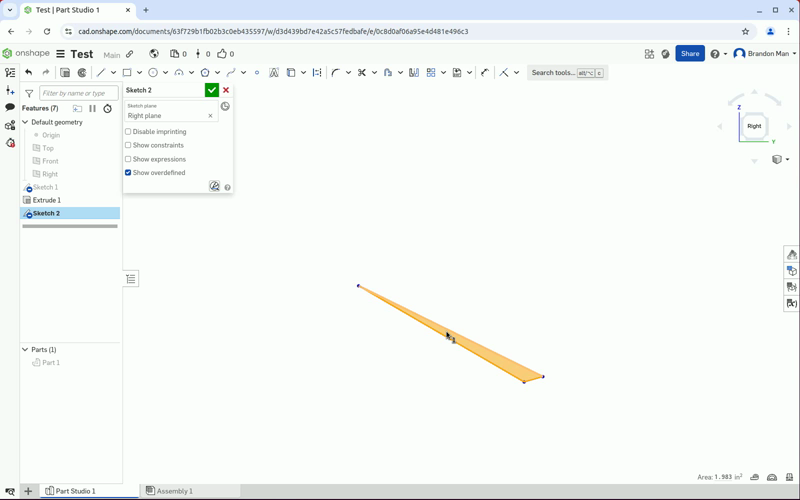
scroll(-6)
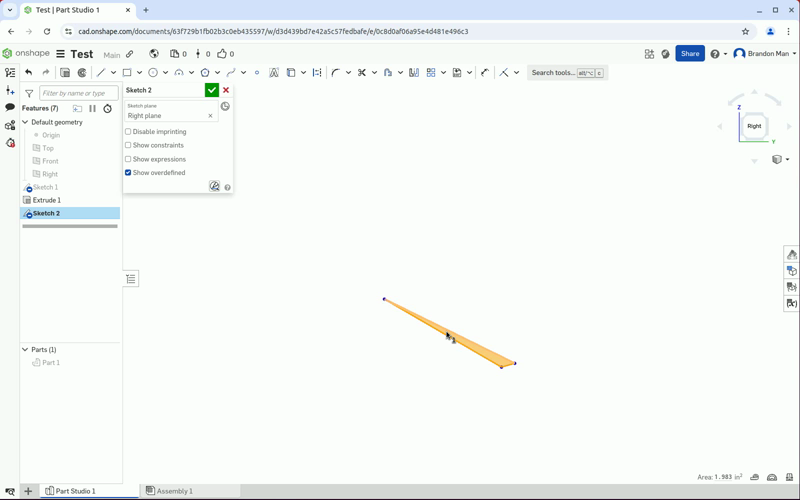
scroll(-6)
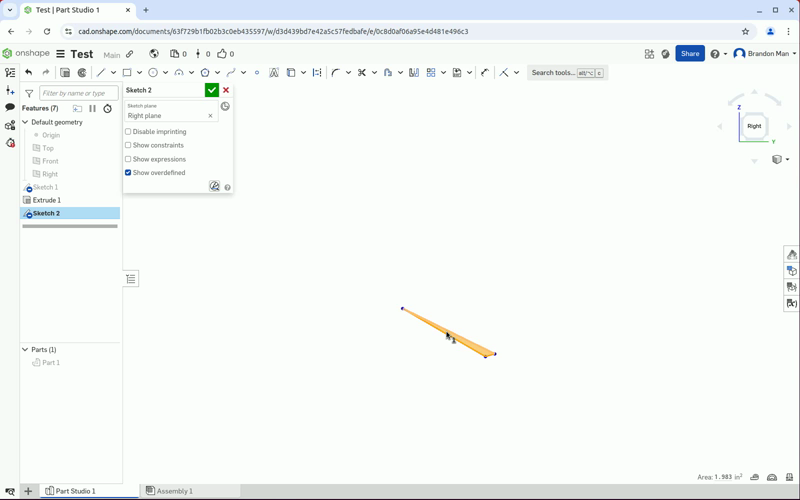
scroll(-6)
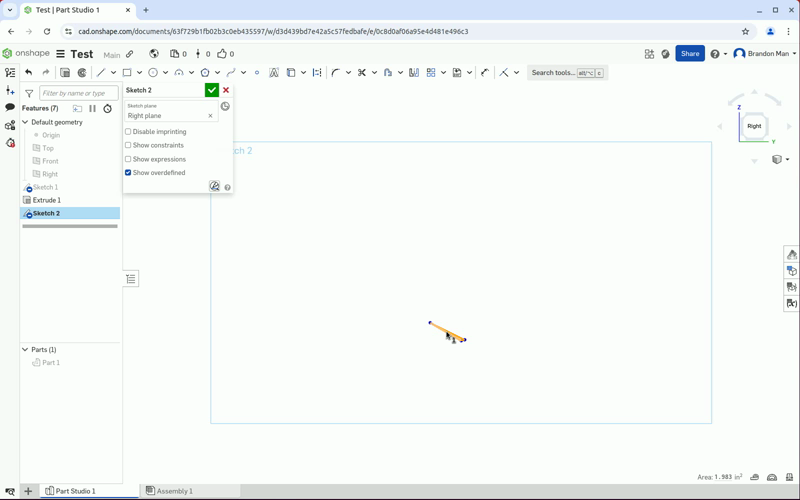
mouse_move(73, 352)
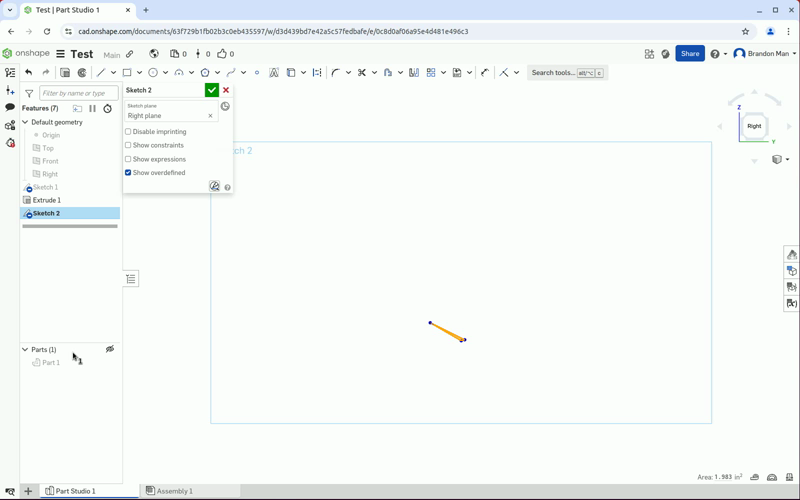
key(shift+y)
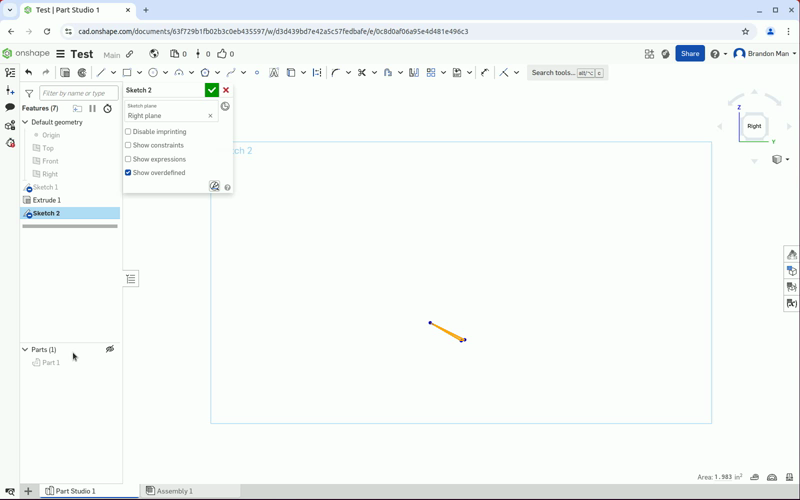
key(shift+e)
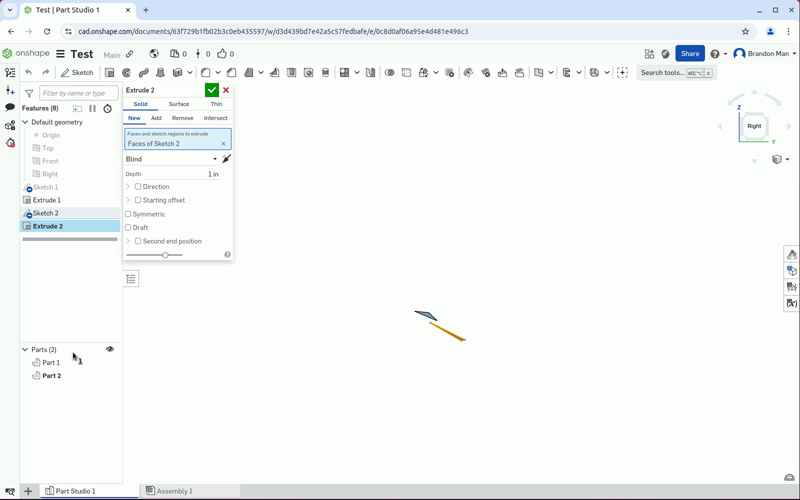
mouse_move(143, 106)
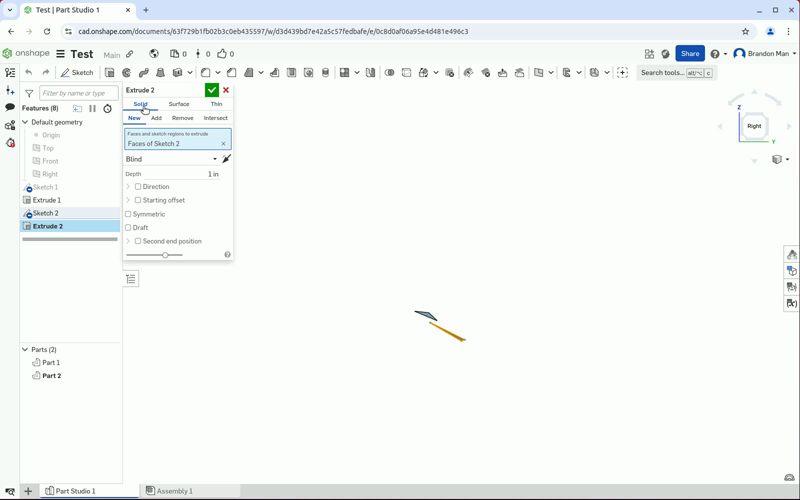
click(143, 106)
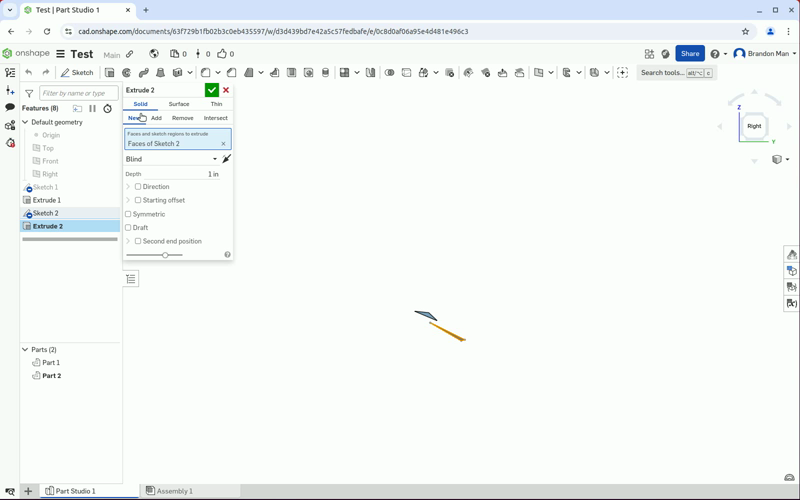
mouse_move(137, 120)
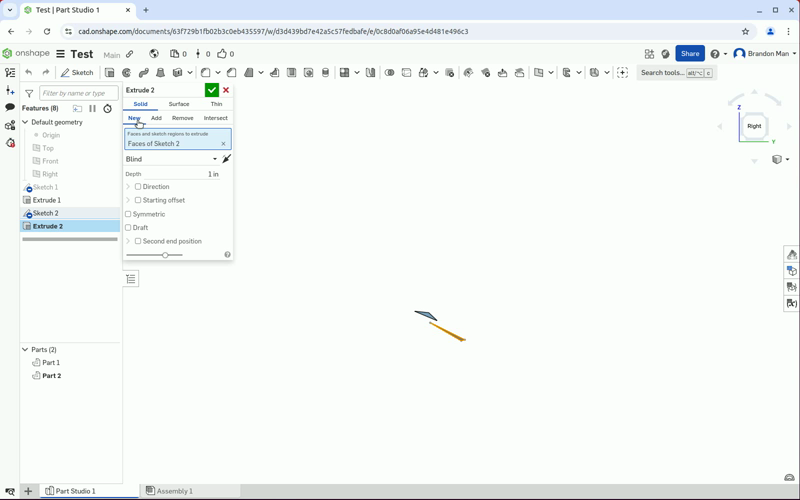
click(137, 120)
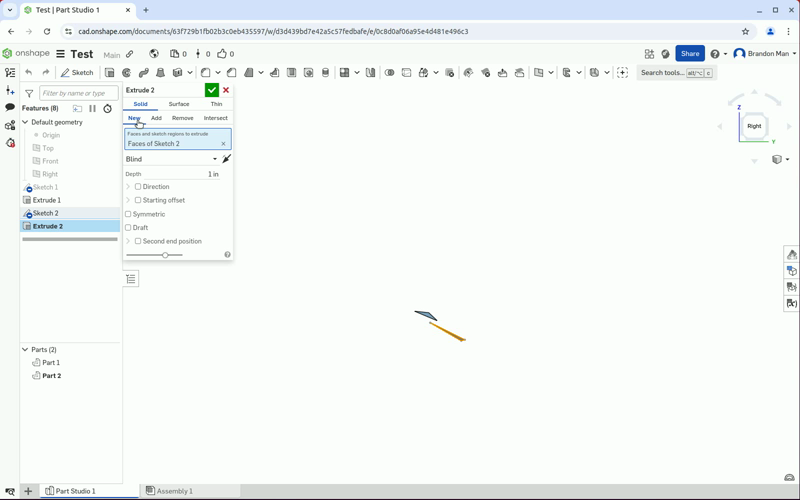
key(tab, 4)
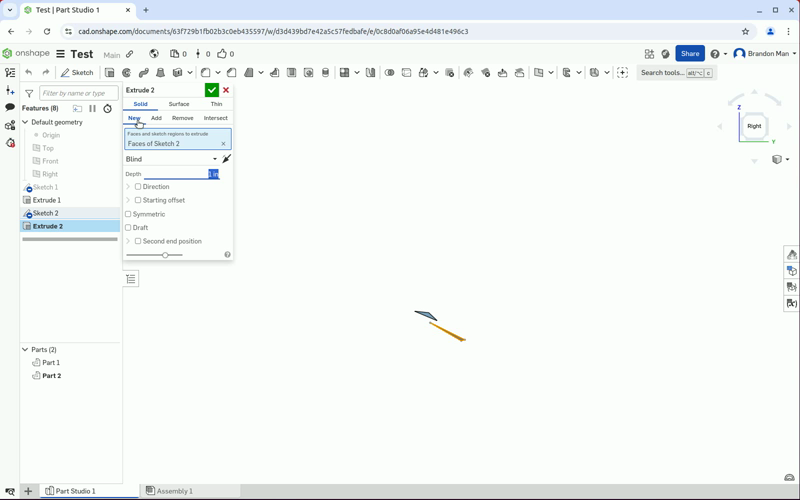
text(10.351)
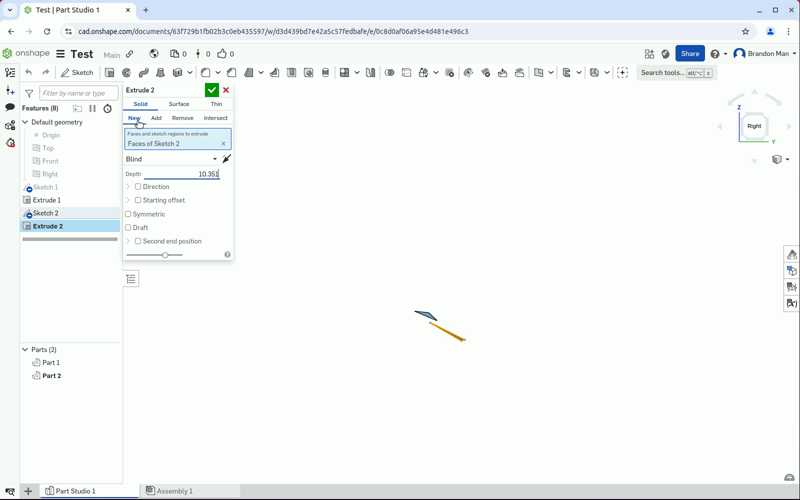
key(enter)
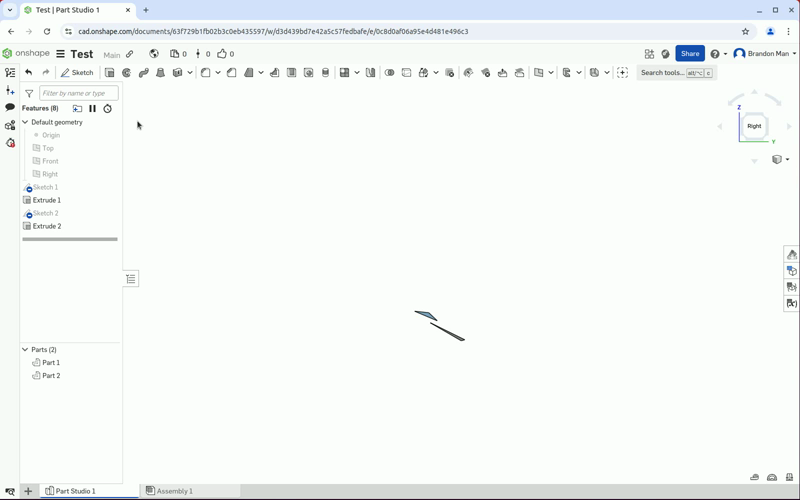
key(shift+h)
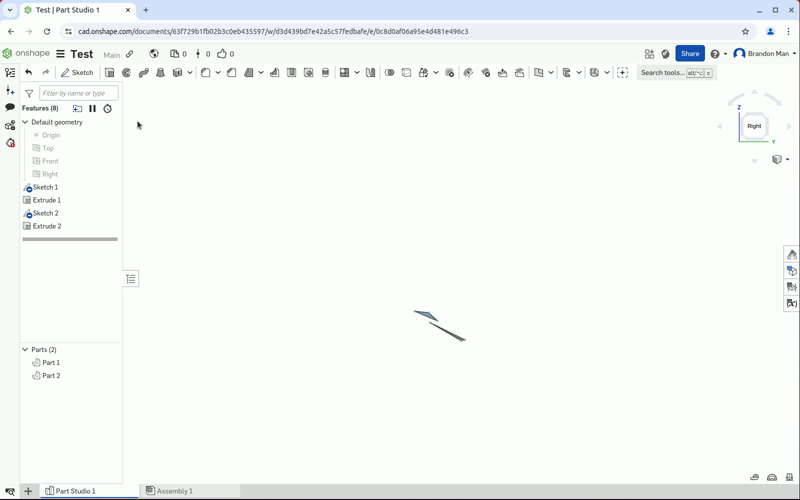
key(shift+h)
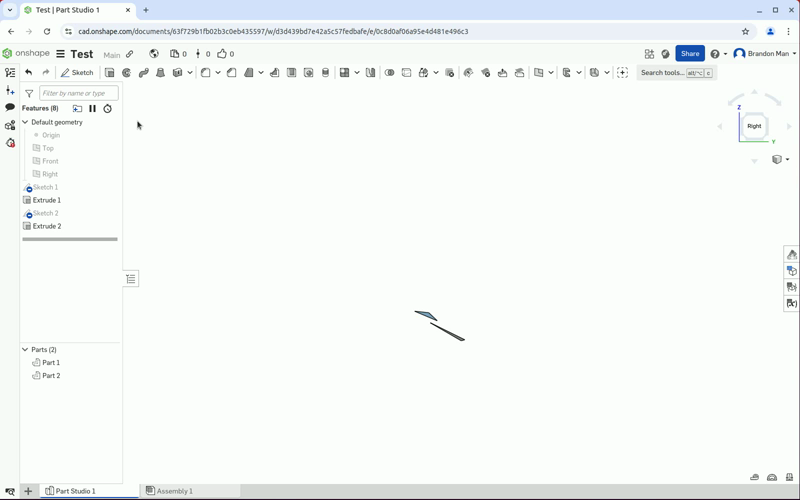
mouse_move(73, 189)
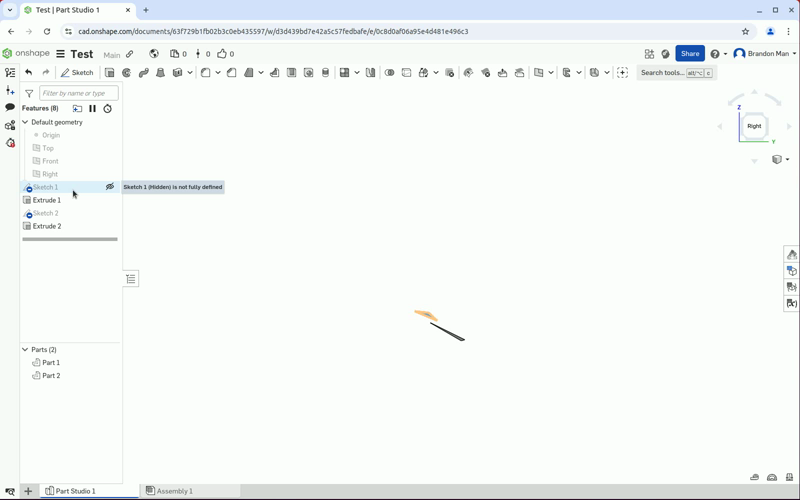
click(73, 189)
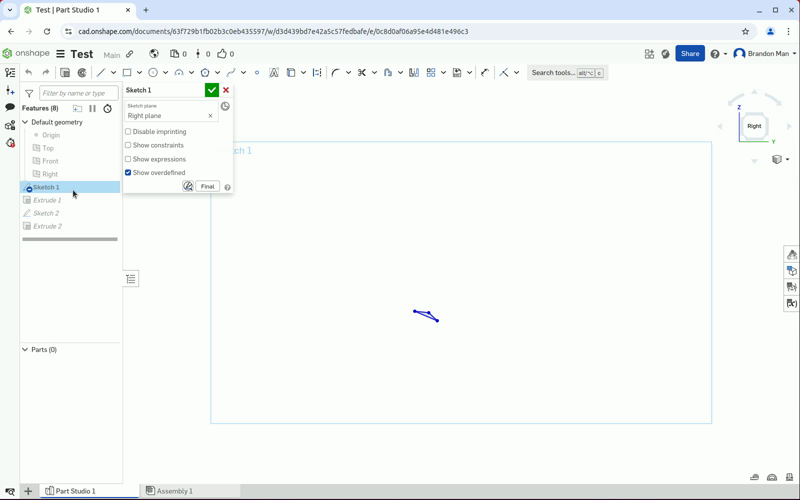
mouse_move(229, 92)
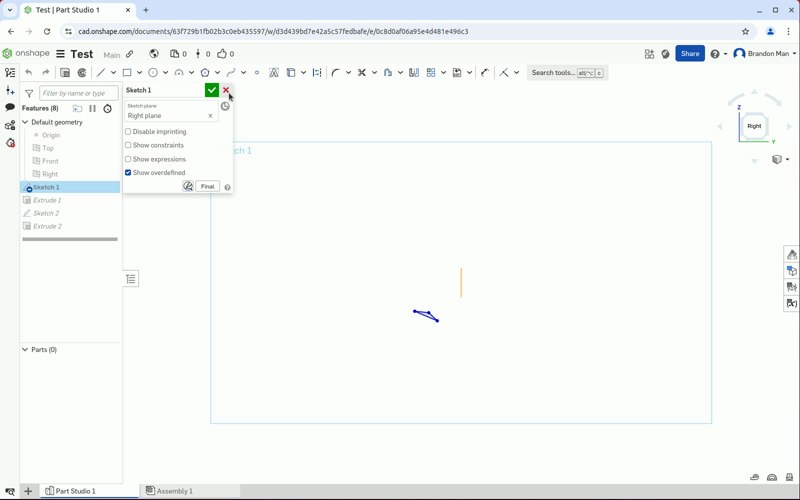
click(229, 92)
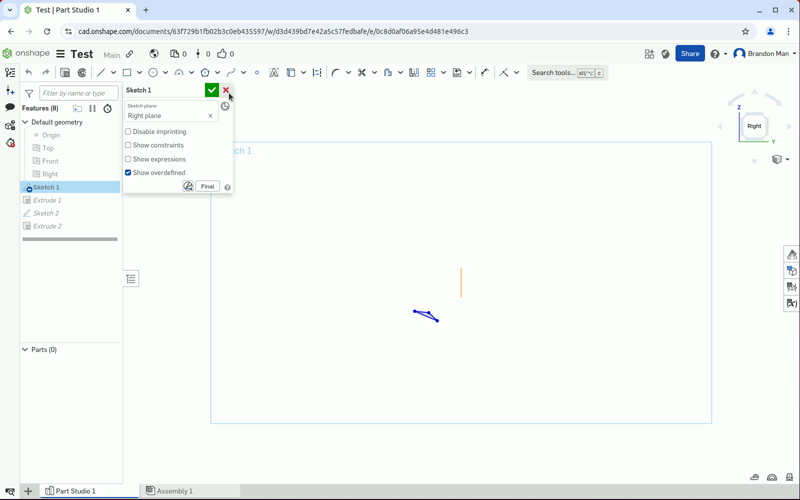
key(shift+s)
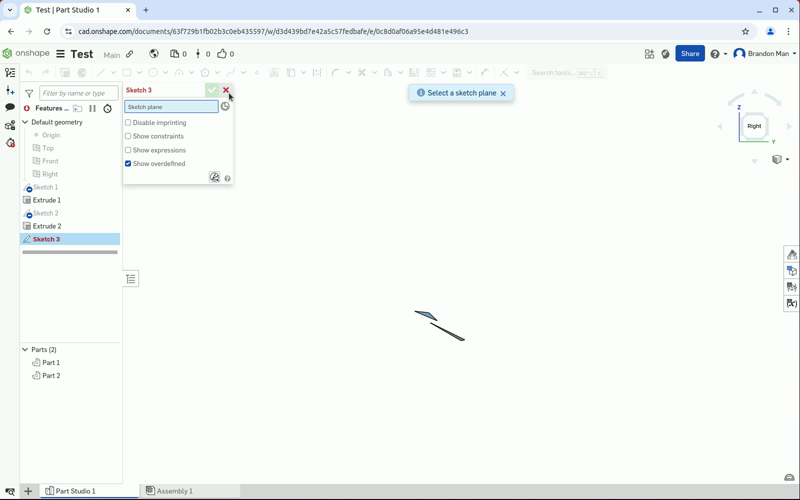
mouse_move(73, 176)
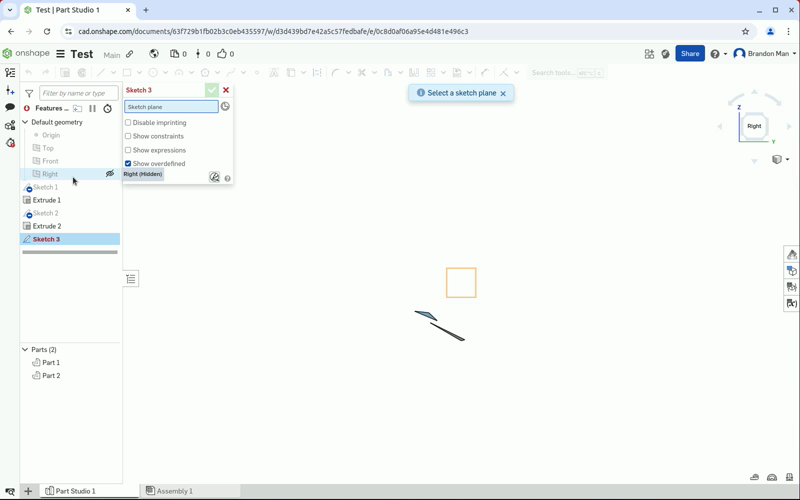
click(73, 176)
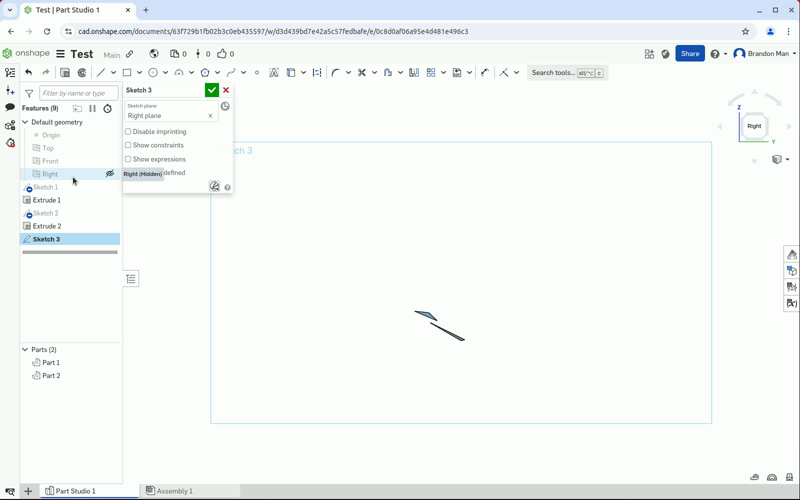
mouse_move(73, 352)
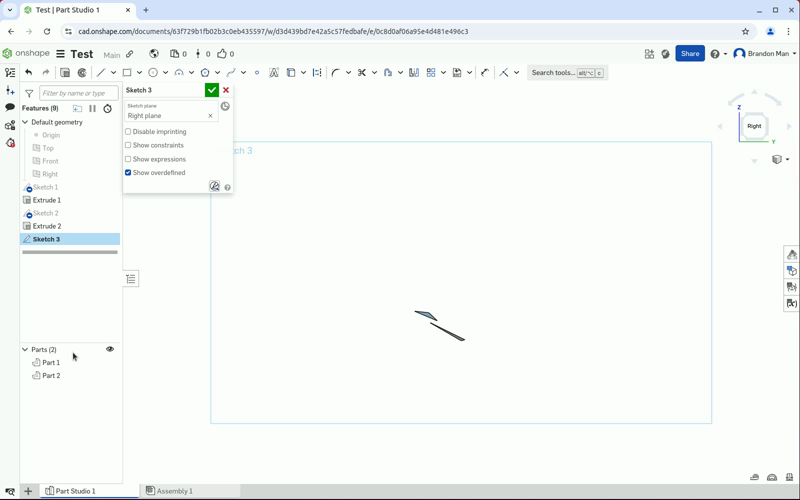
key(y)
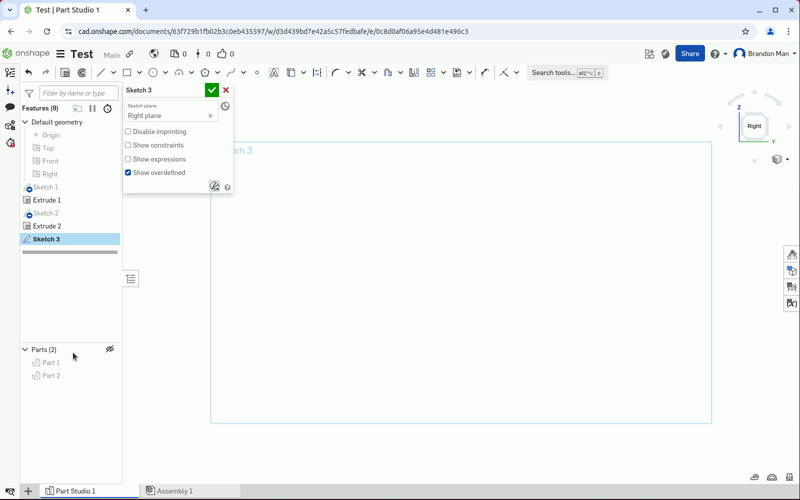
key(l)
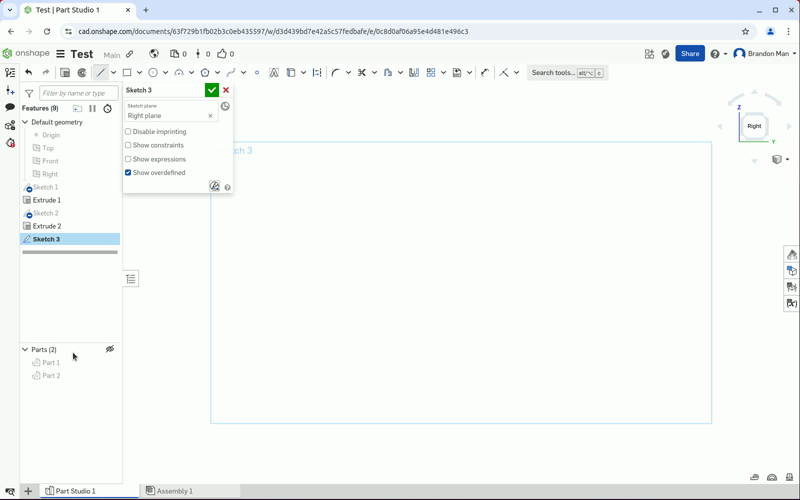
key_down(shift)
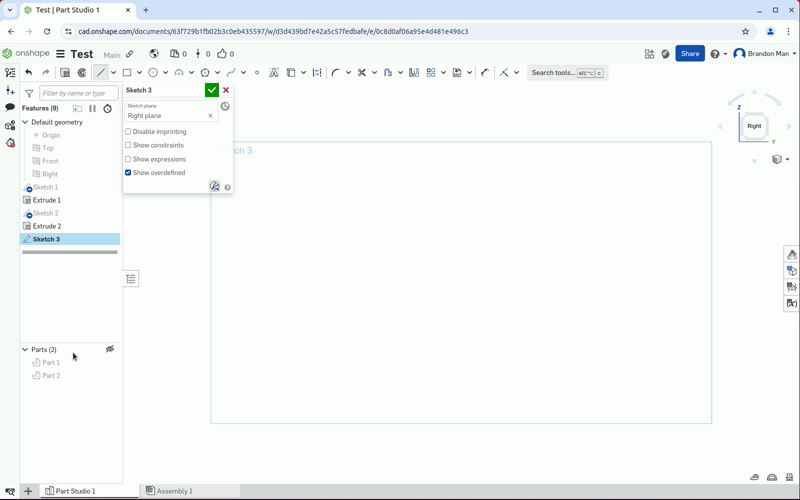
mouse_move(348, 237)
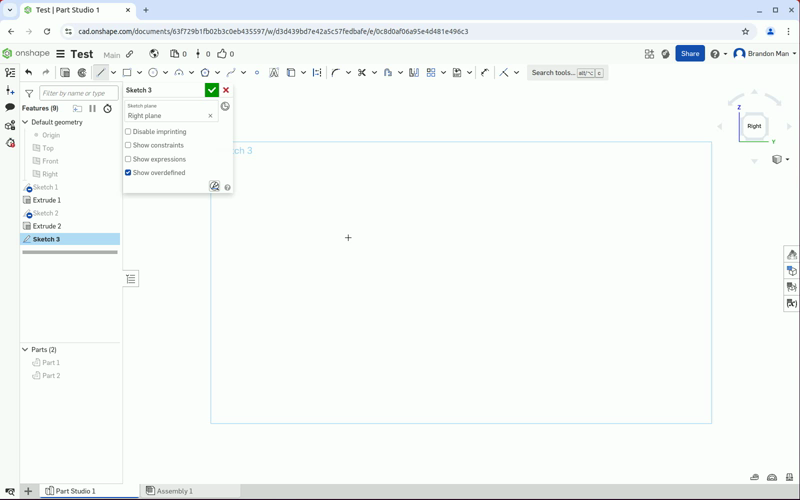
click(348, 237)
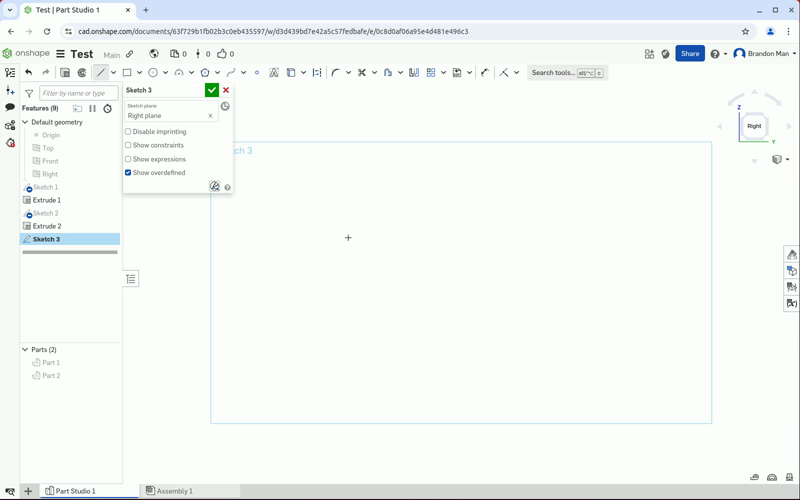
key_up(shift)
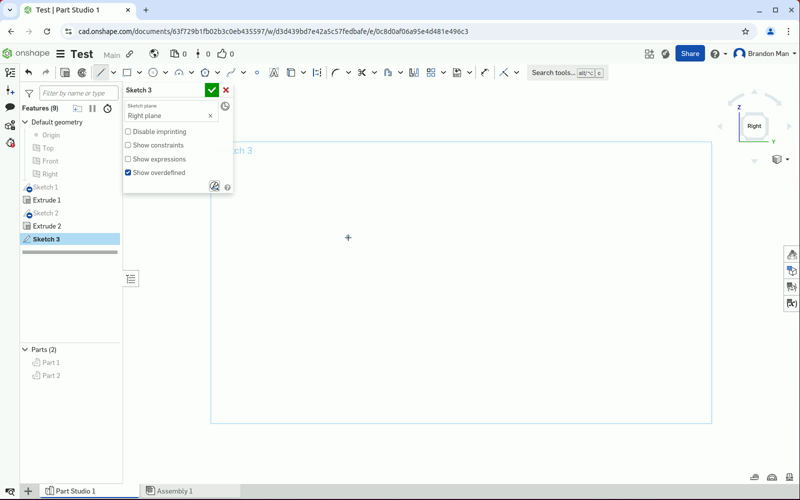
key_down(shift)
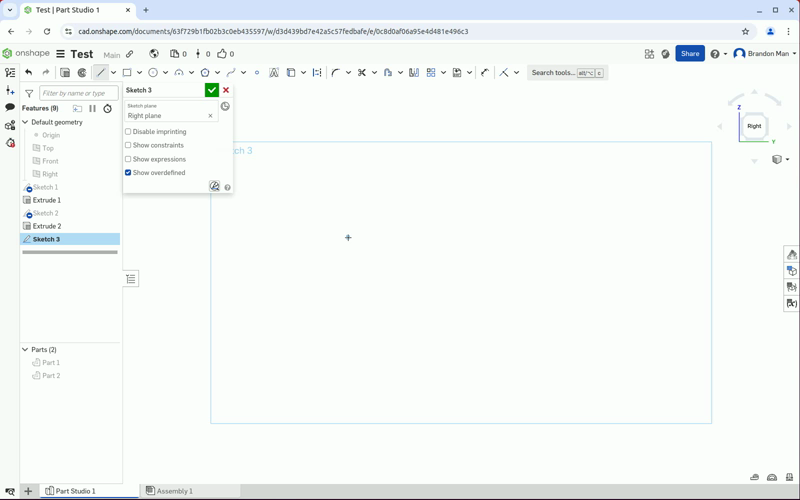
mouse_move(428, 312)
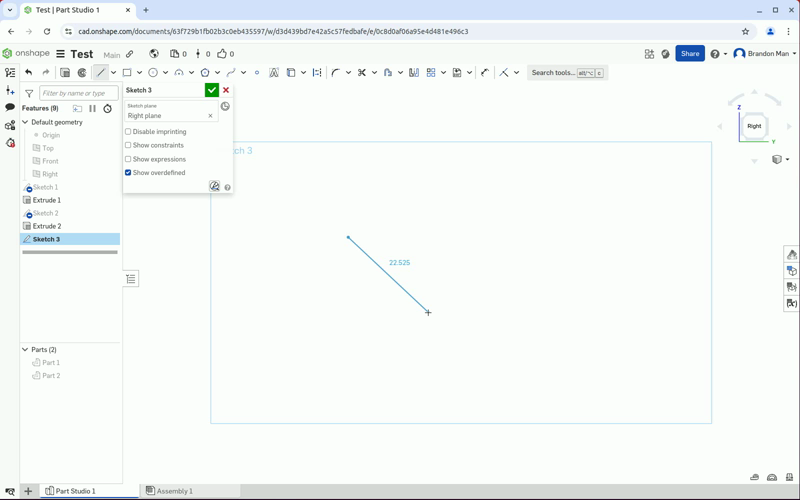
click(428, 312)
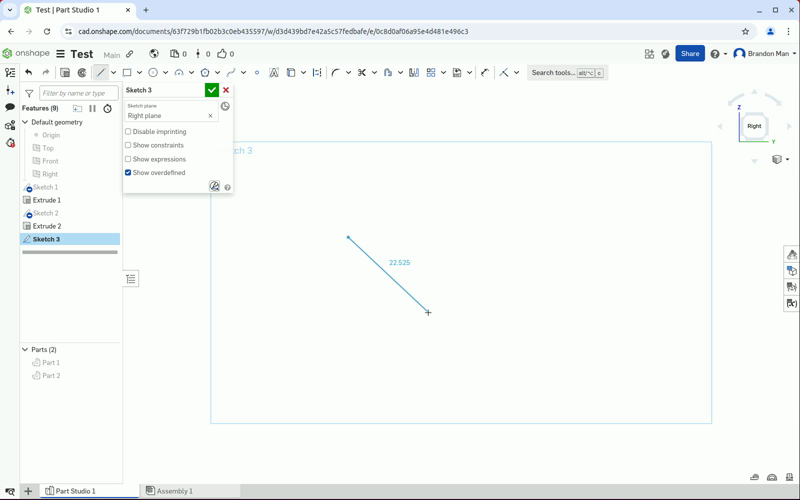
key_up(shift)
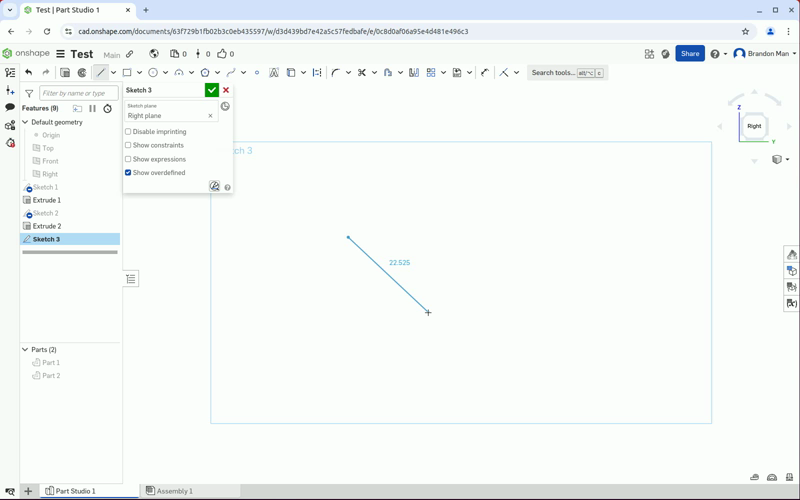
key_down(shift)
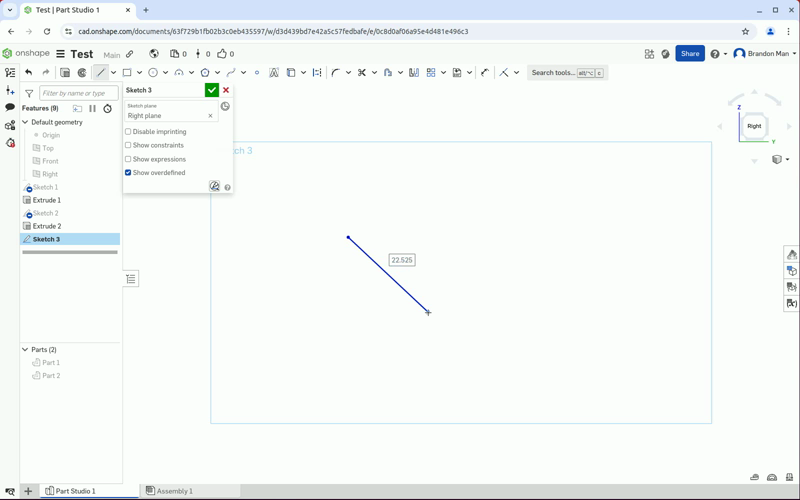
mouse_move(496, 320)
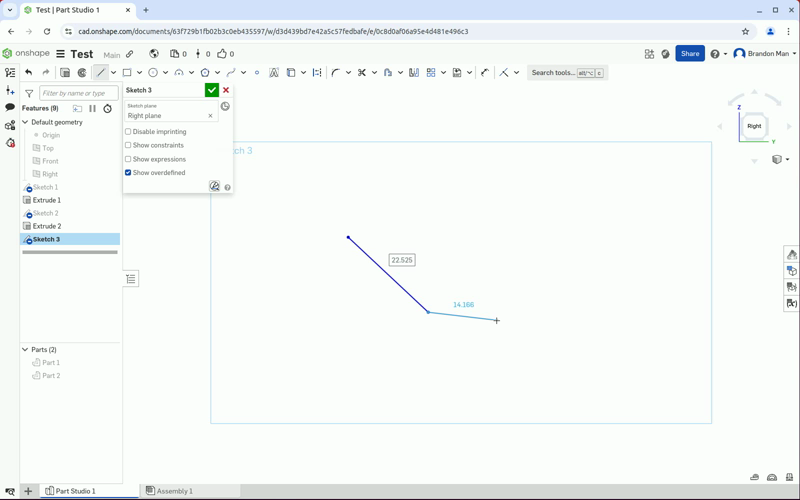
click(496, 320)
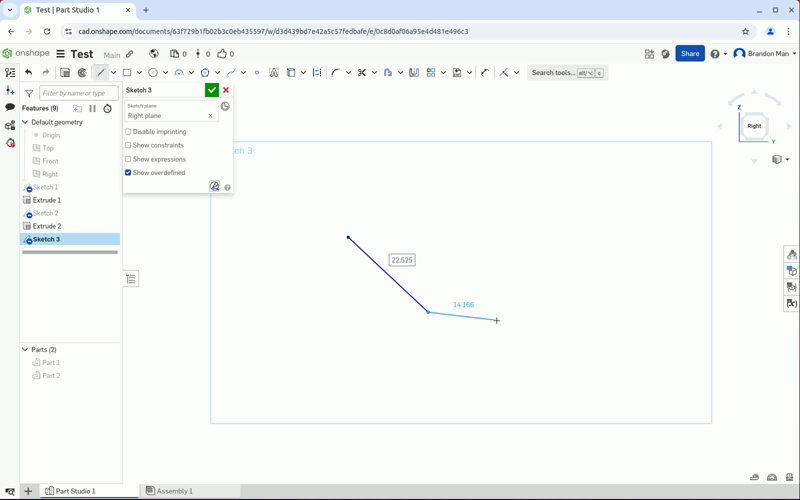
key_up(shift)
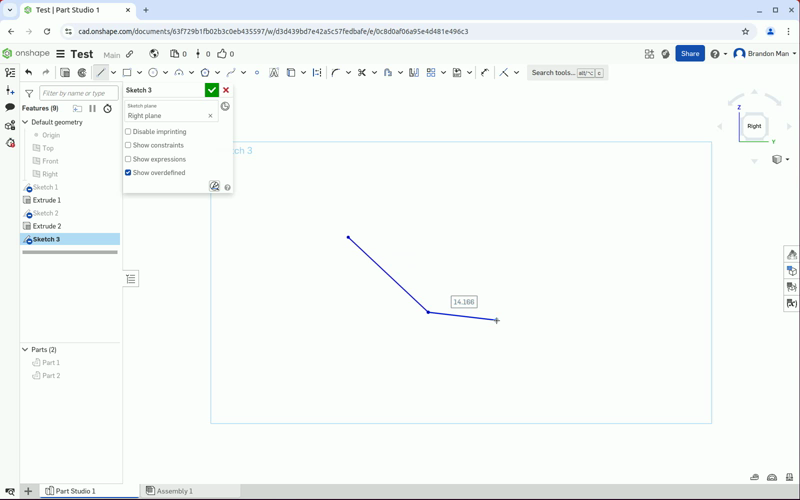
key_down(shift)
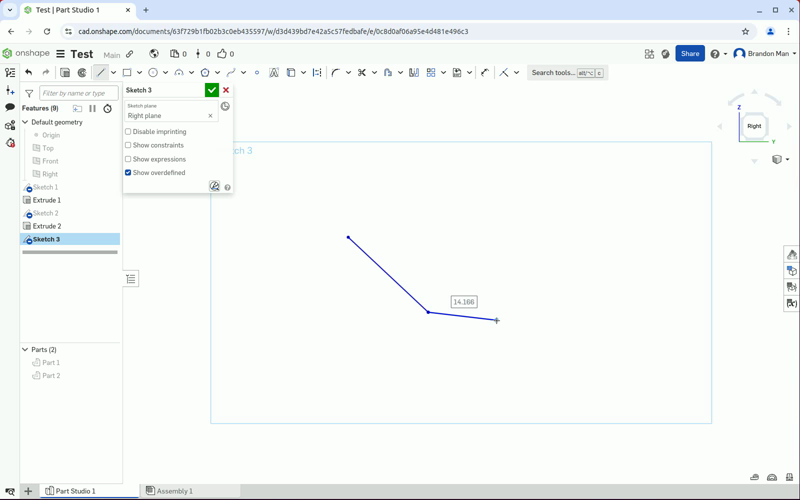
mouse_move(404, 241)
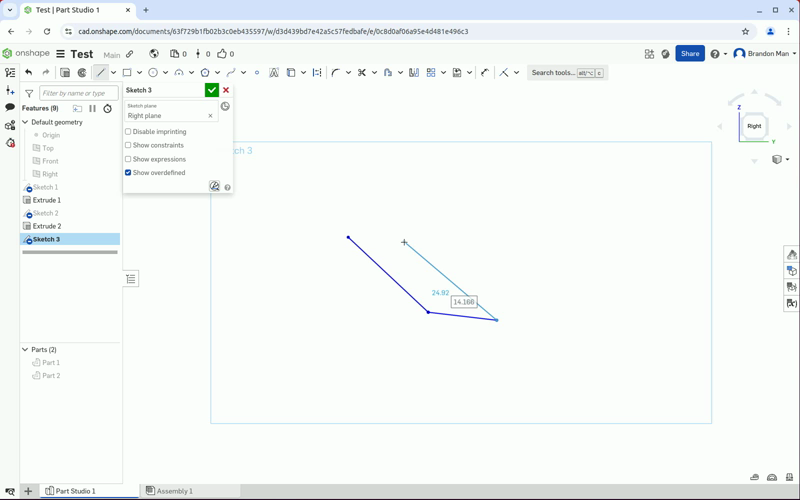
click(404, 241)
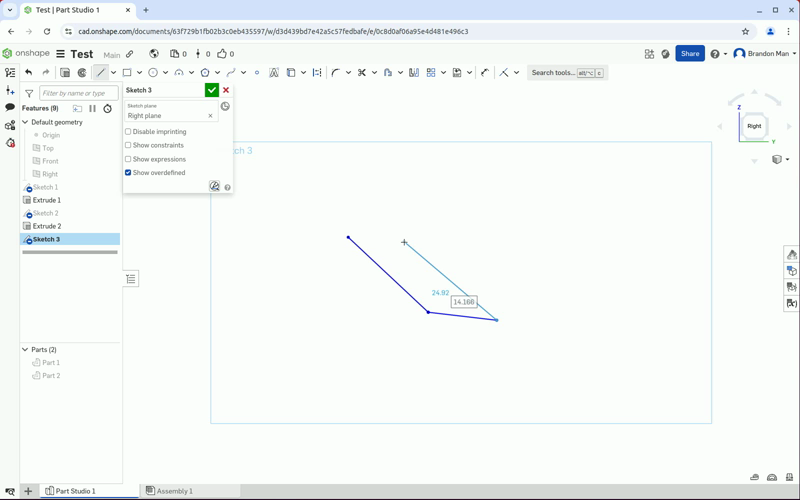
key_up(shift)
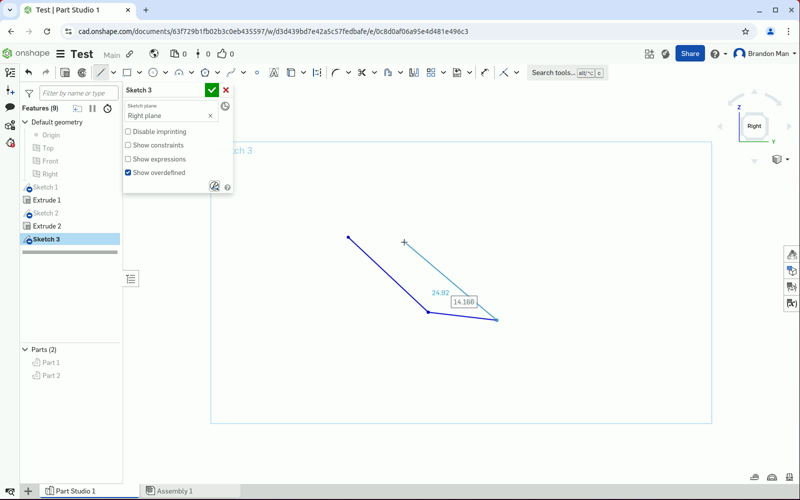
mouse_move(434, 241)
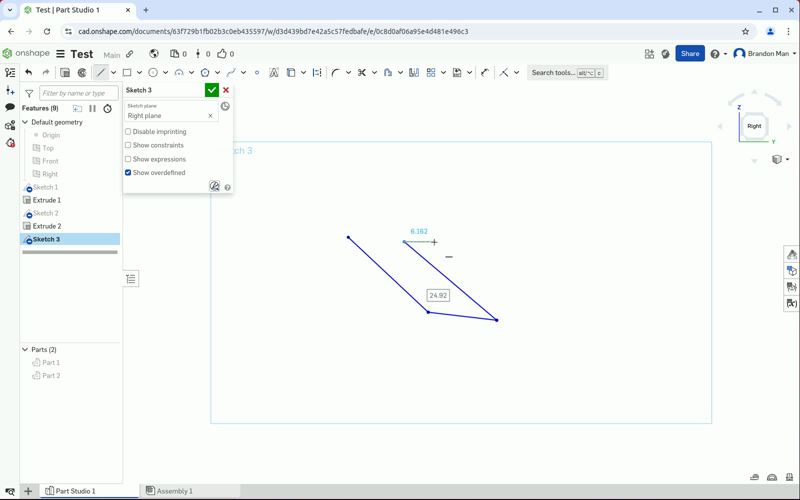
key_down(shift)
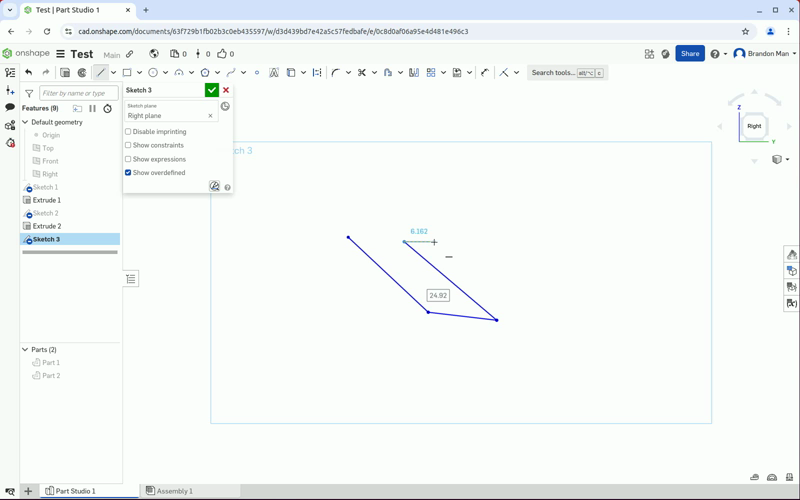
mouse_move(348, 237)
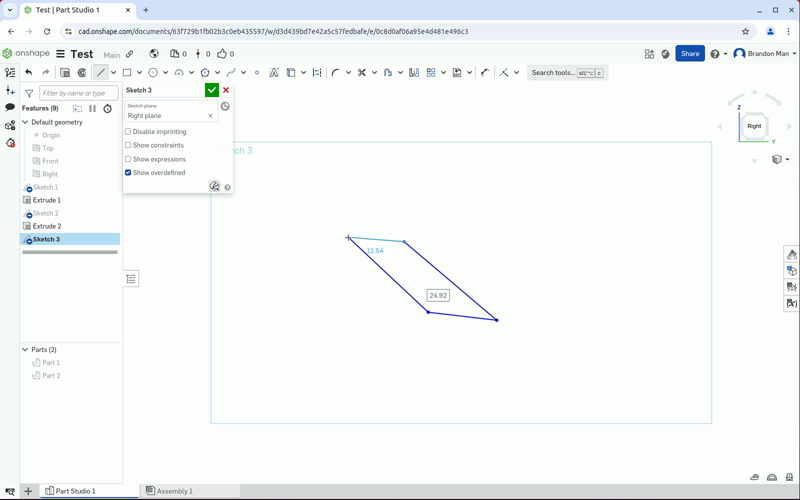
key_up(shift)
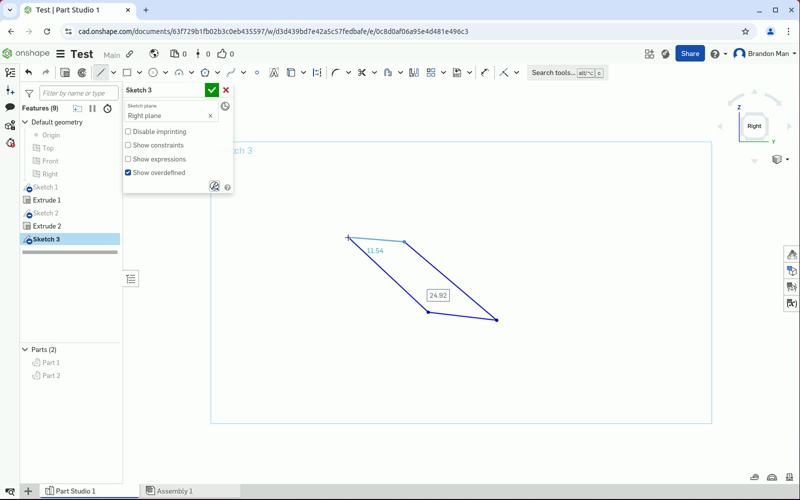
click(348, 237)
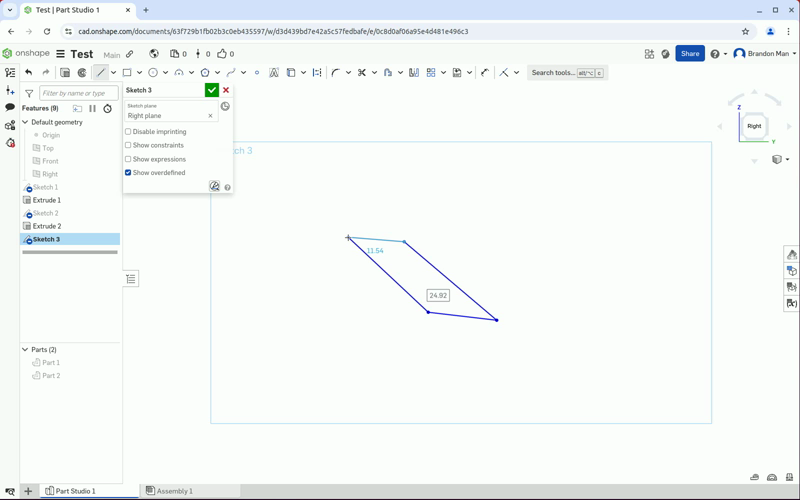
key(esc)
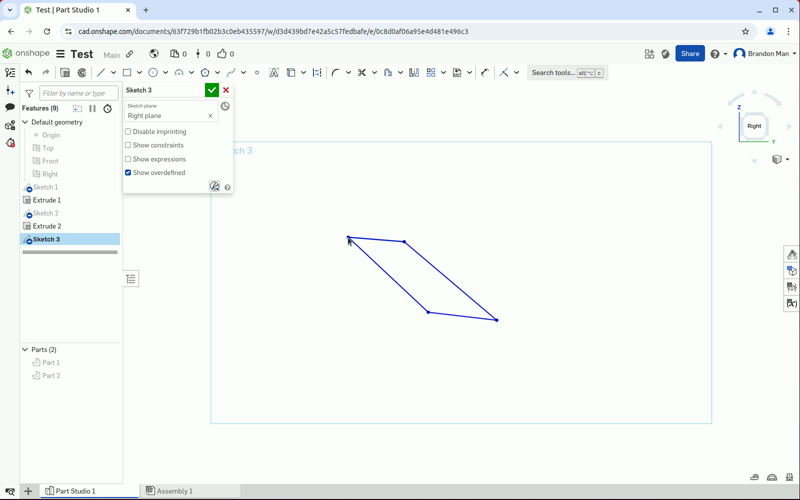
mouse_move(448, 293)
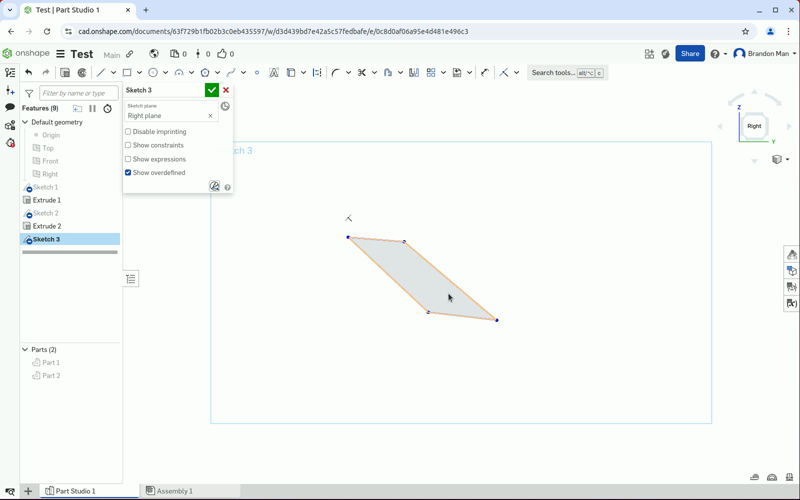
click(448, 293)
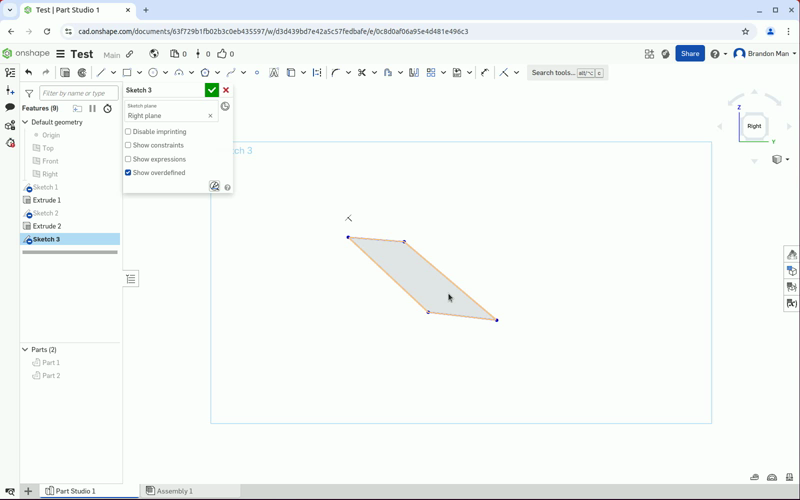
mouse_move(73, 352)
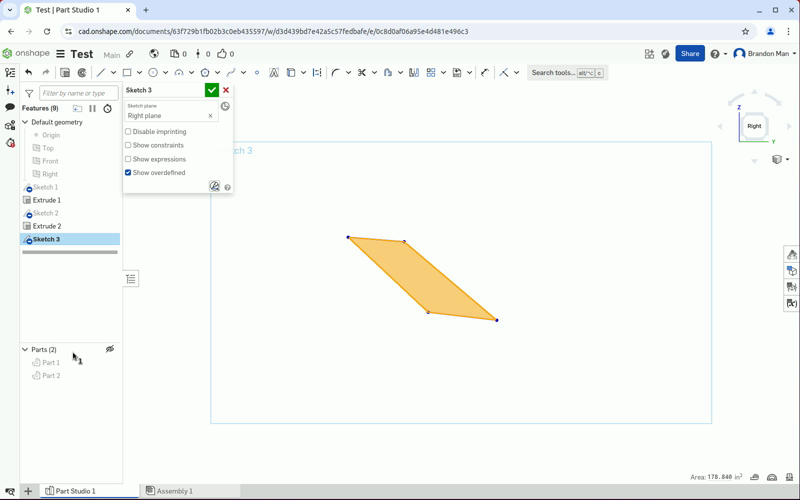
key(shift+y)
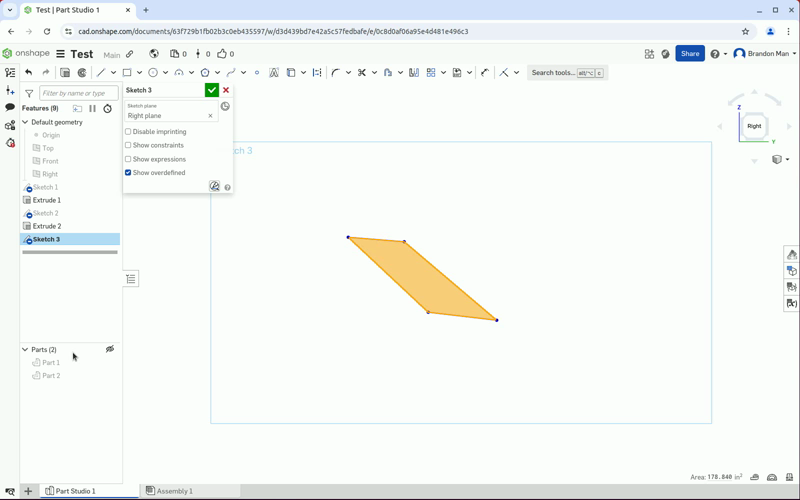
key(shift+e)
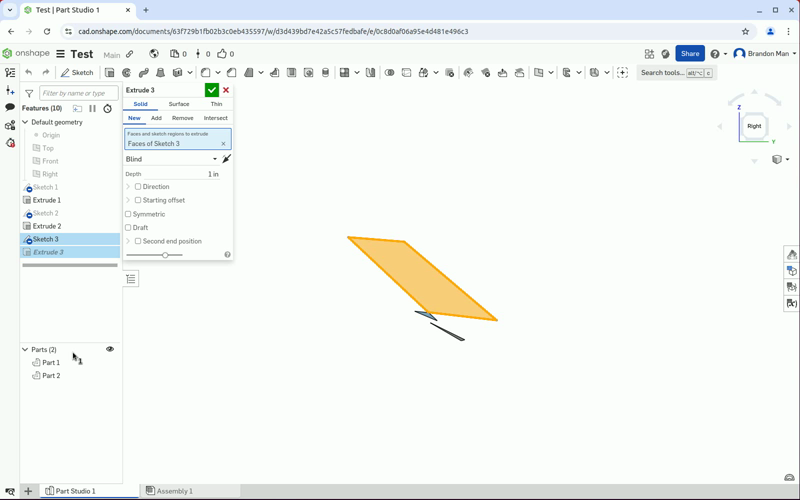
mouse_move(143, 106)
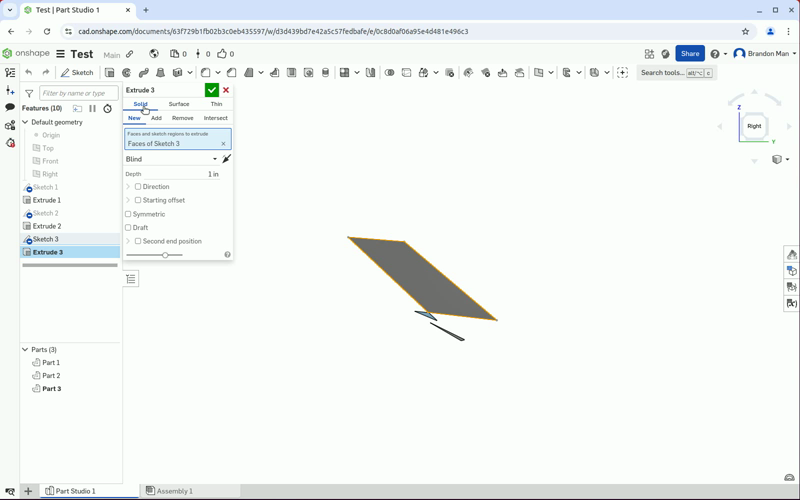
click(143, 106)
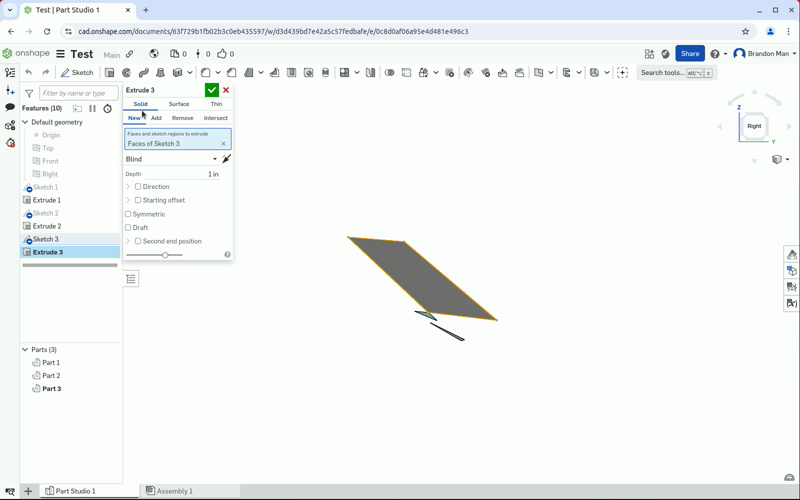
mouse_move(137, 120)
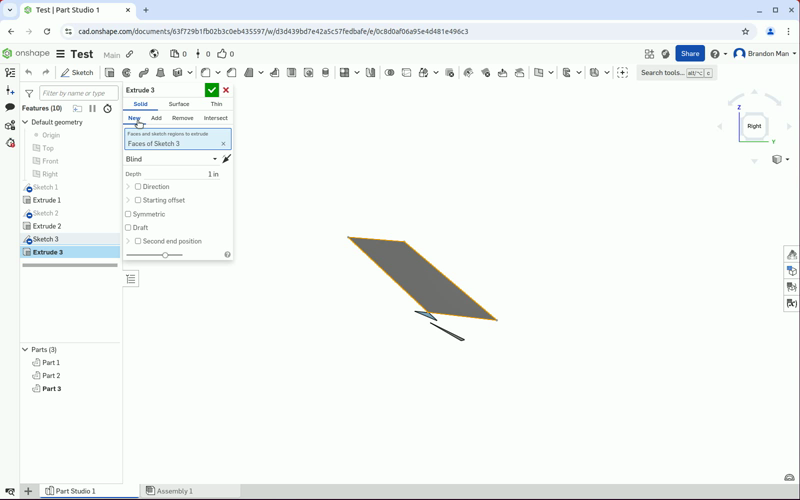
click(137, 120)
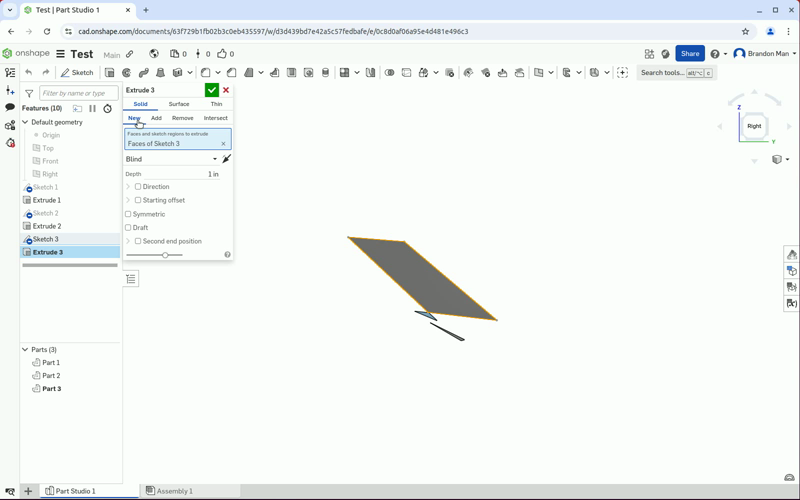
key(tab, 4)
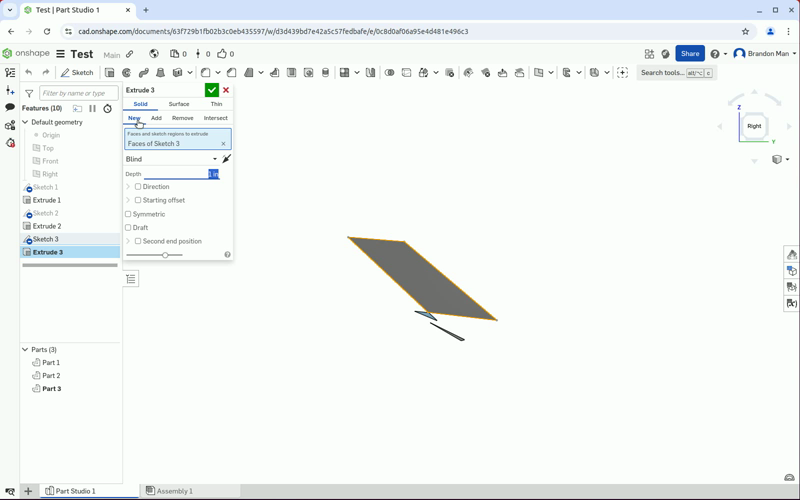
text(10.351)
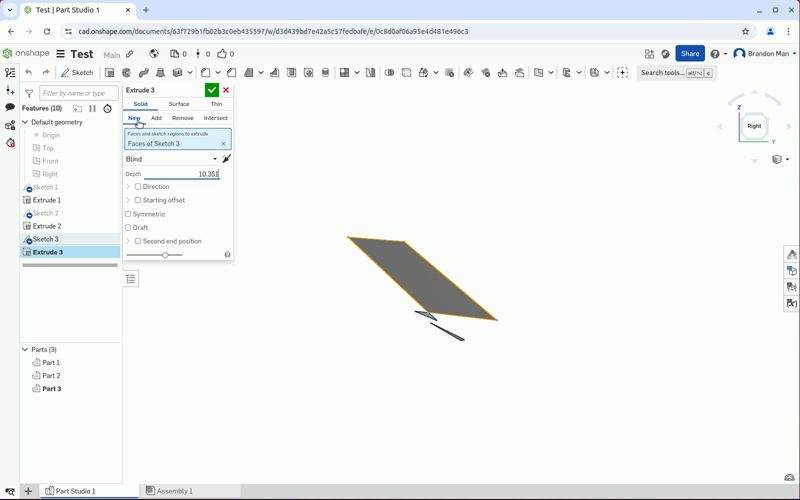
key(enter)
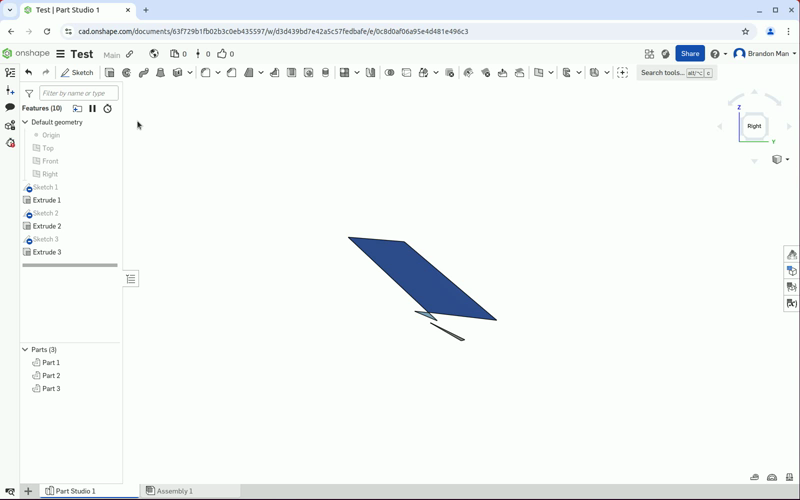
key(shift+h)
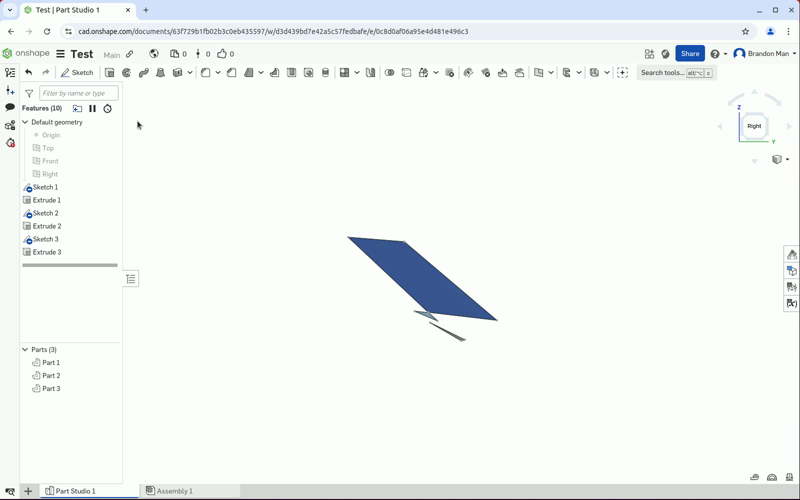
key(shift+h)
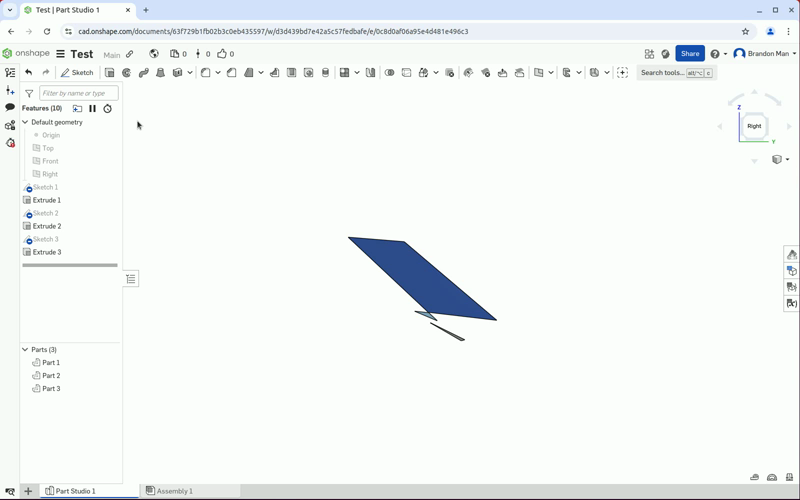
mouse_move(73, 189)
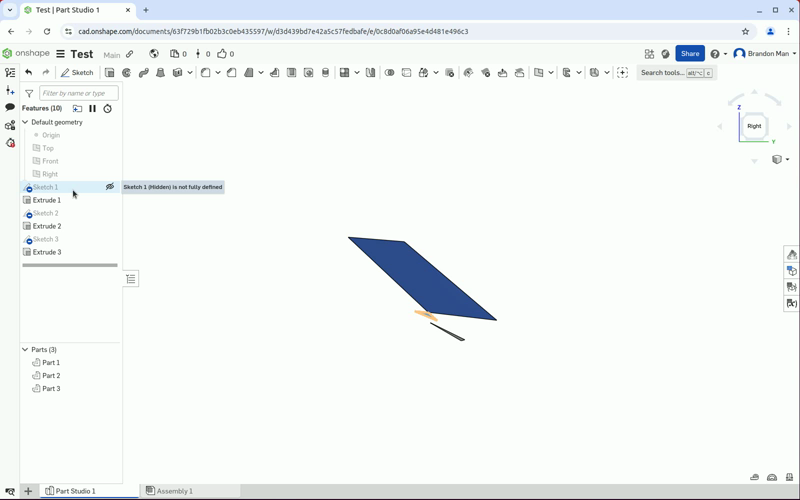
click(73, 189)
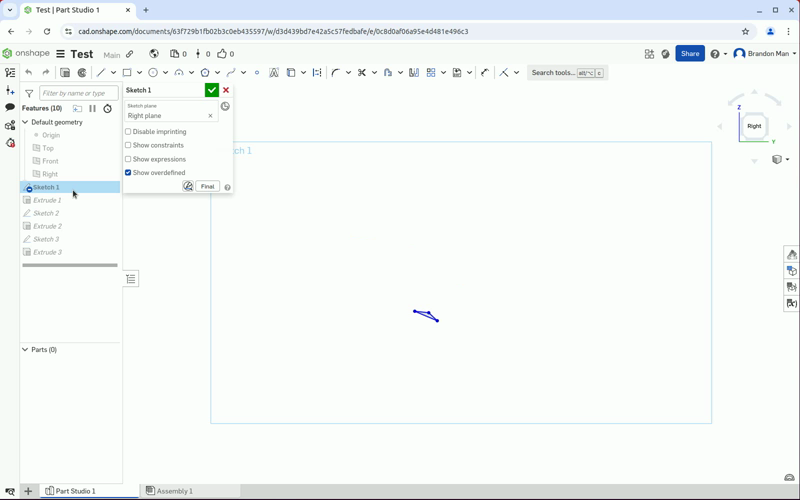
mouse_move(229, 92)
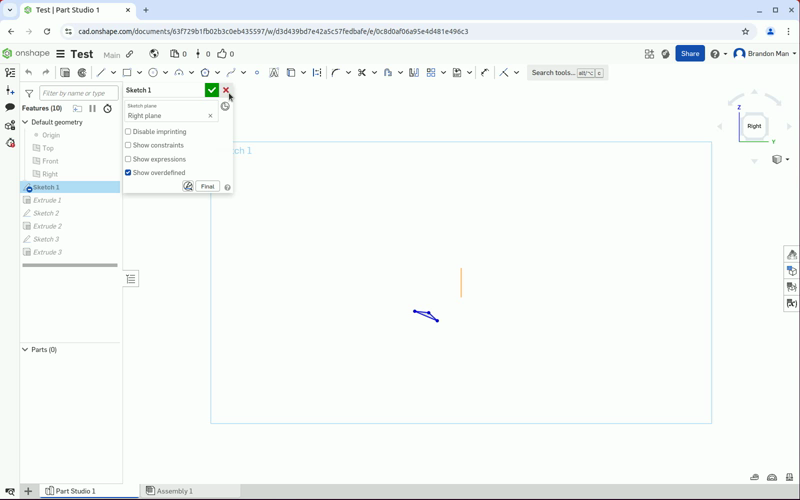
click(229, 92)
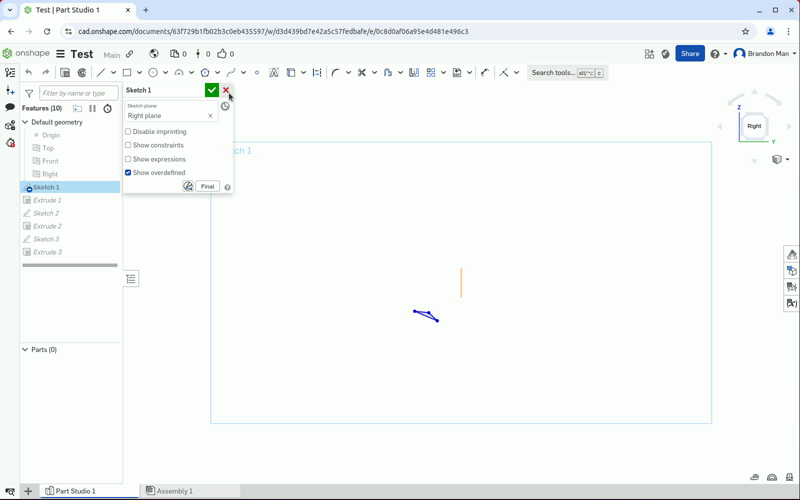
key(shift+s)
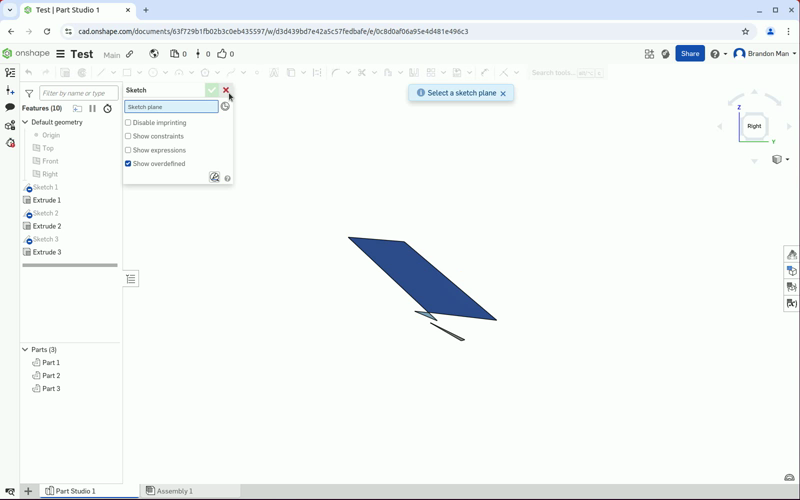
mouse_move(73, 176)
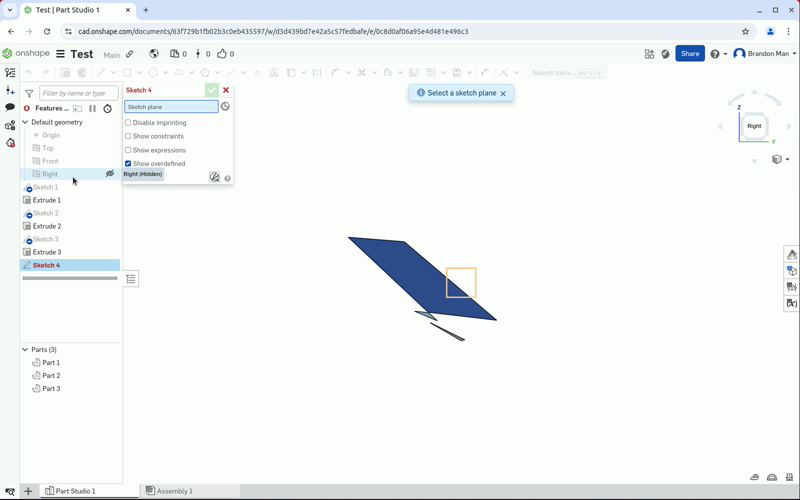
click(73, 176)
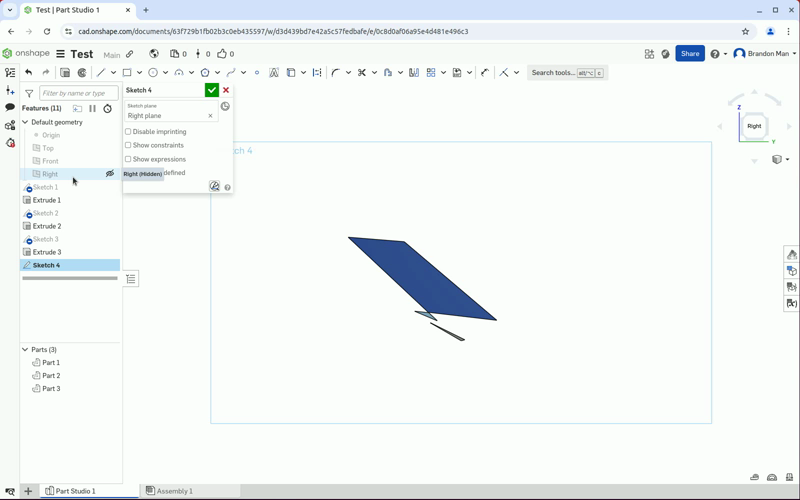
mouse_move(73, 352)
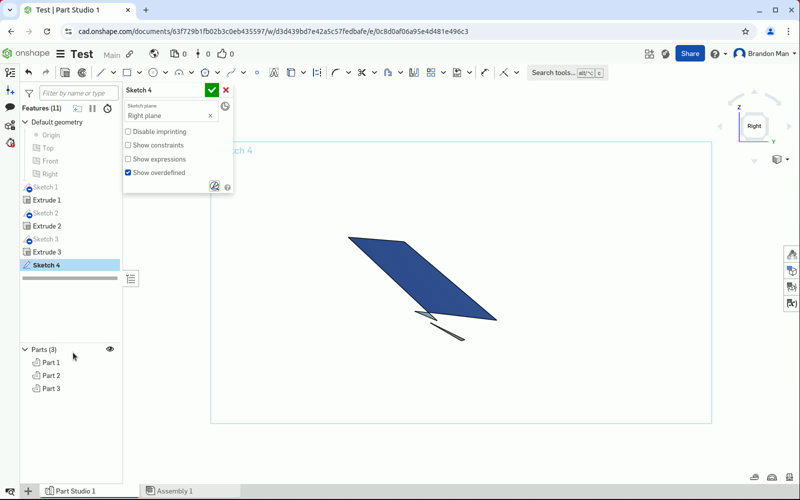
key(y)
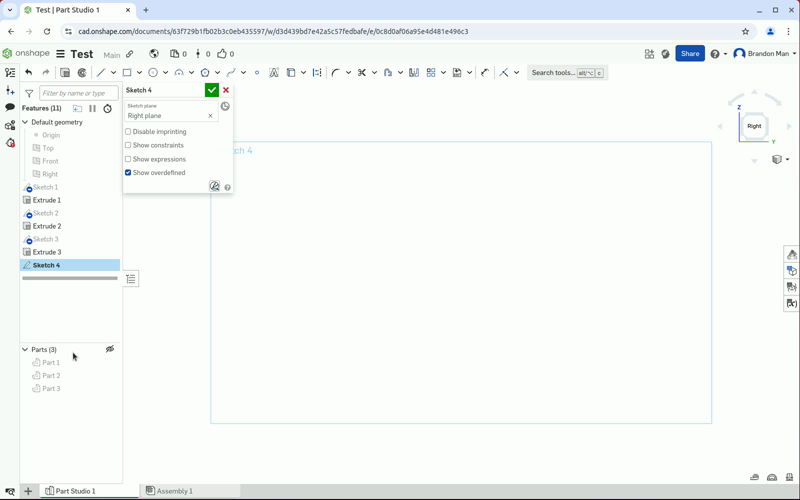
key(l)
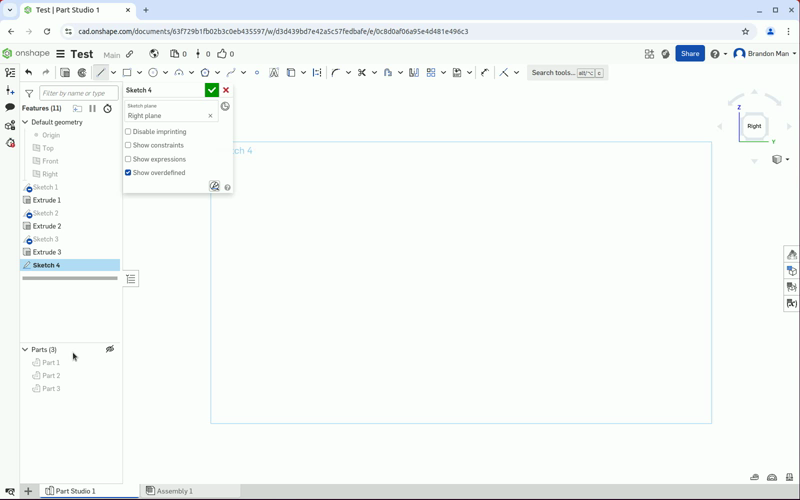
key_down(shift)
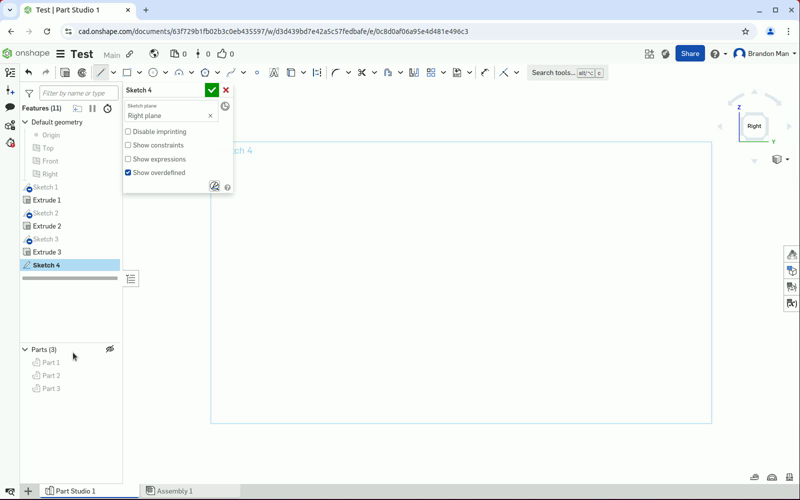
mouse_move(538, 320)
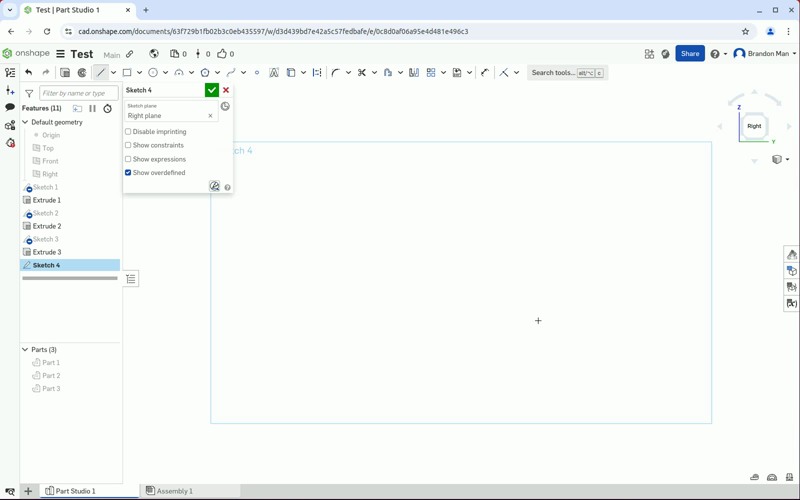
click(538, 320)
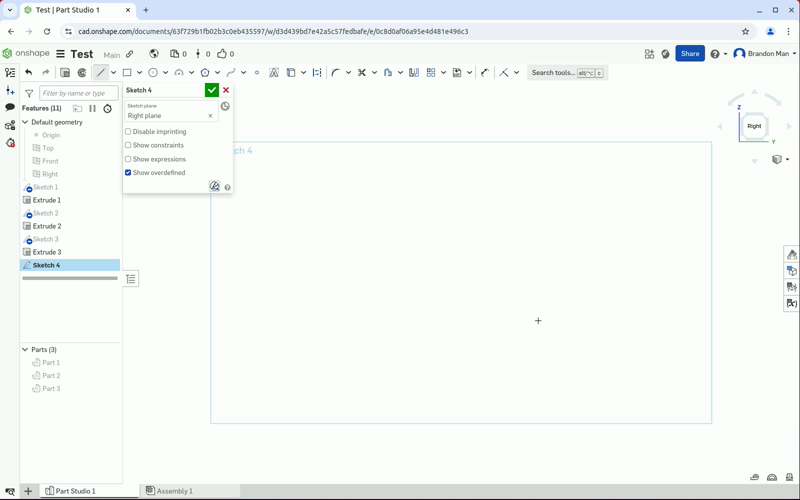
key_up(shift)
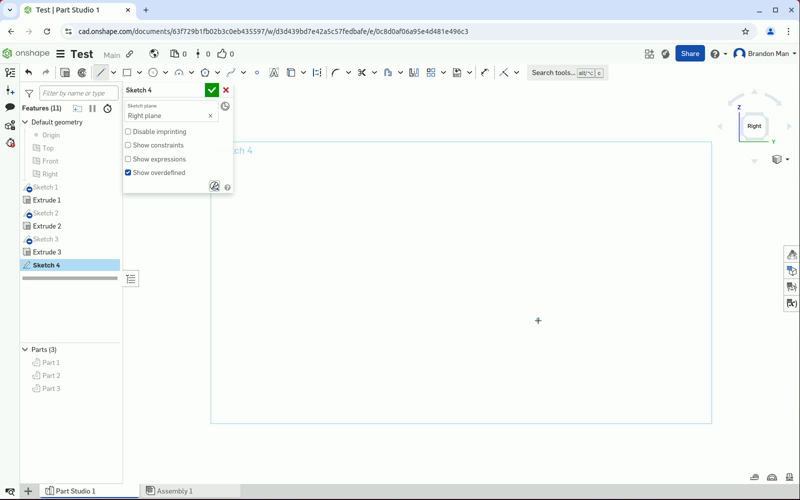
key_down(shift)
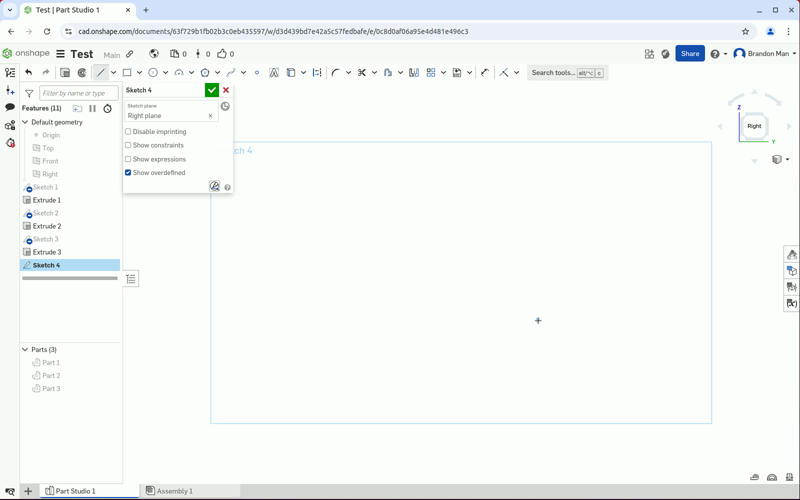
mouse_move(568, 320)
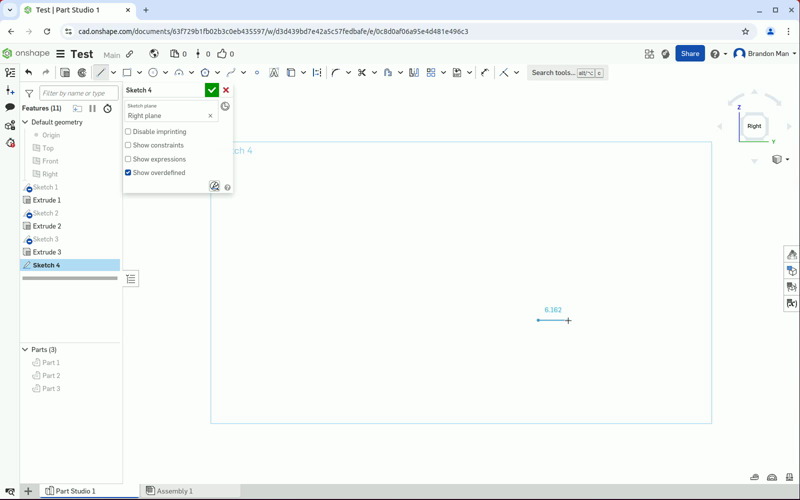
mouse_move(546, 320)
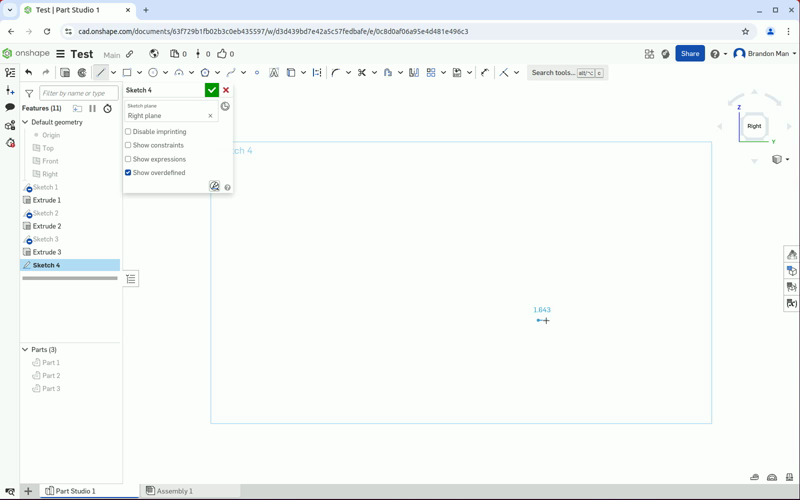
click(546, 320)
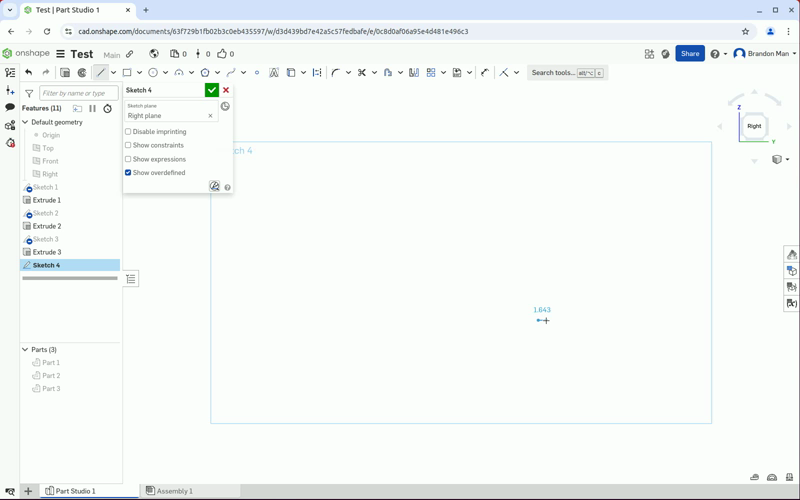
key_up(shift)
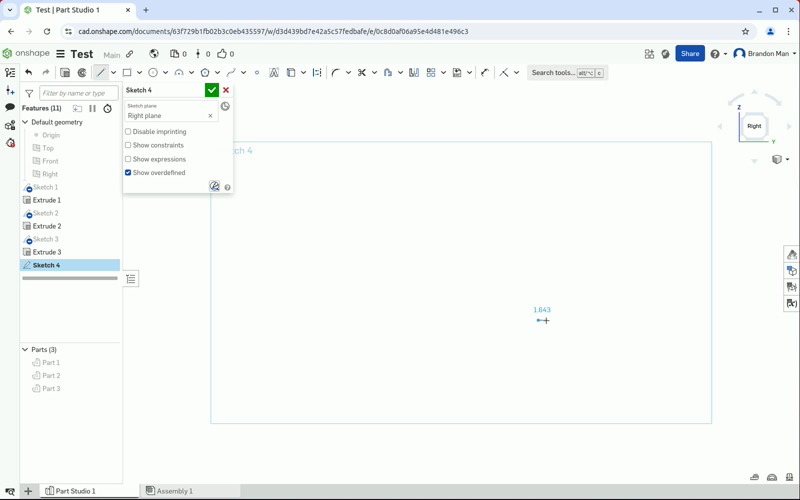
key_down(shift)
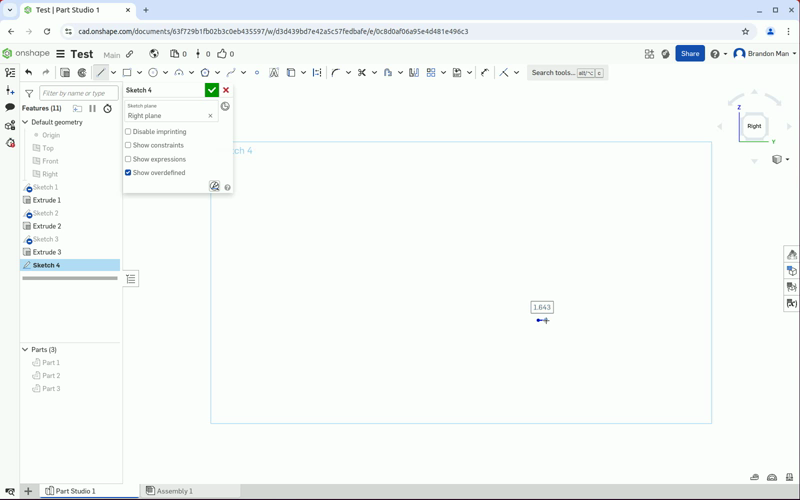
mouse_move(576, 320)
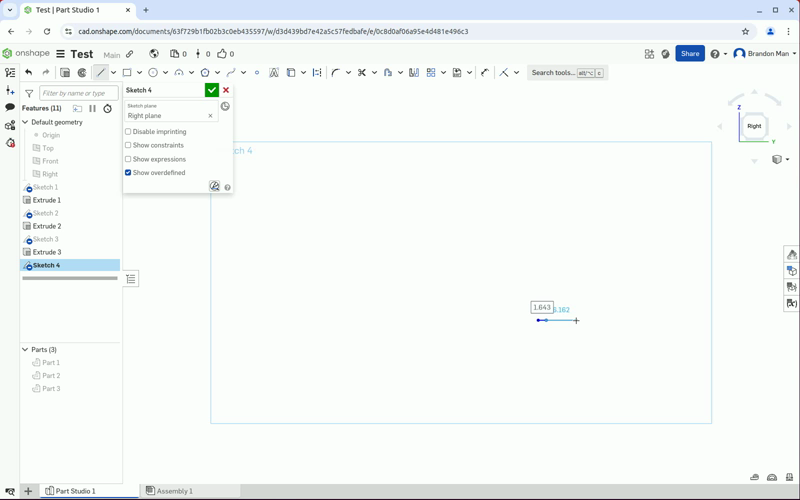
mouse_move(544, 318)
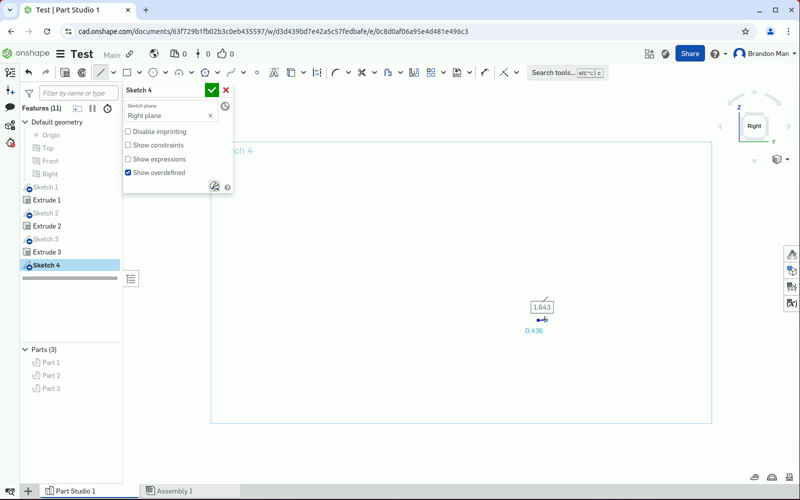
scroll(6)
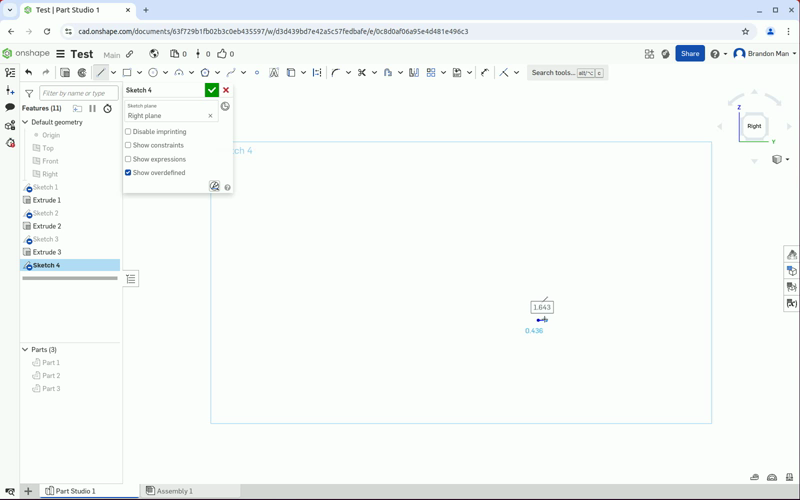
scroll(6)
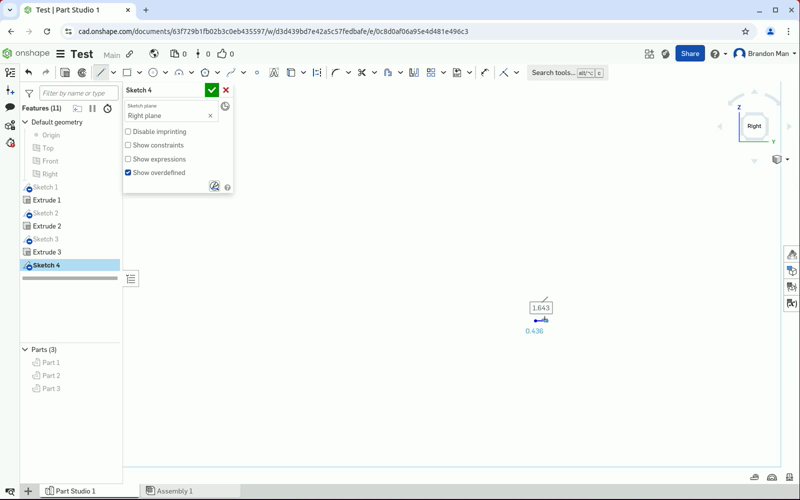
scroll(6)
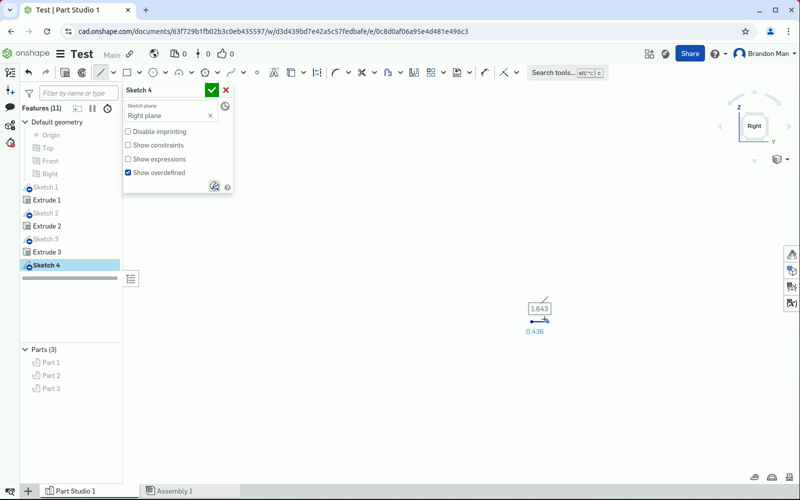
scroll(6)
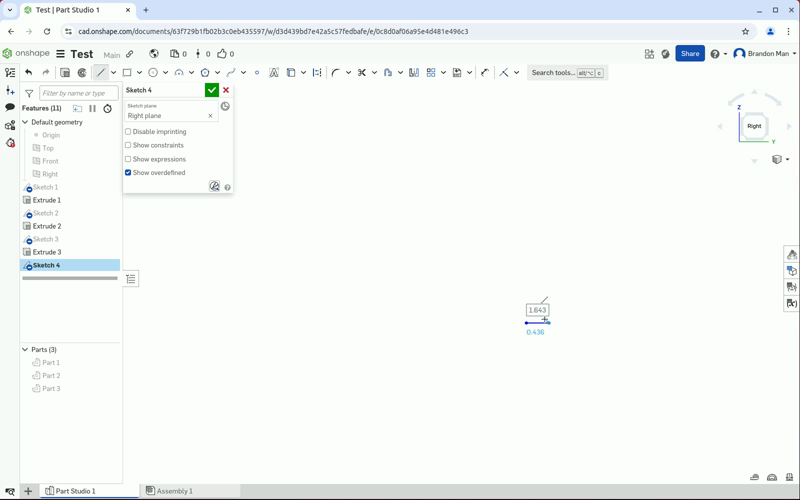
scroll(6)
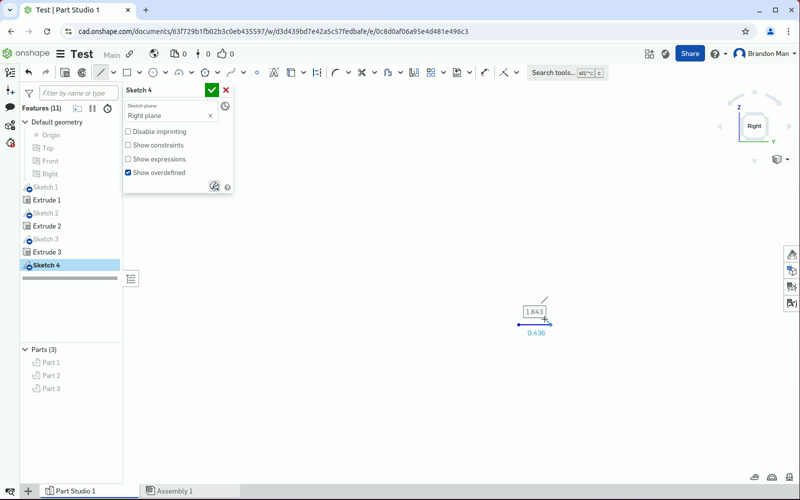
scroll(6)
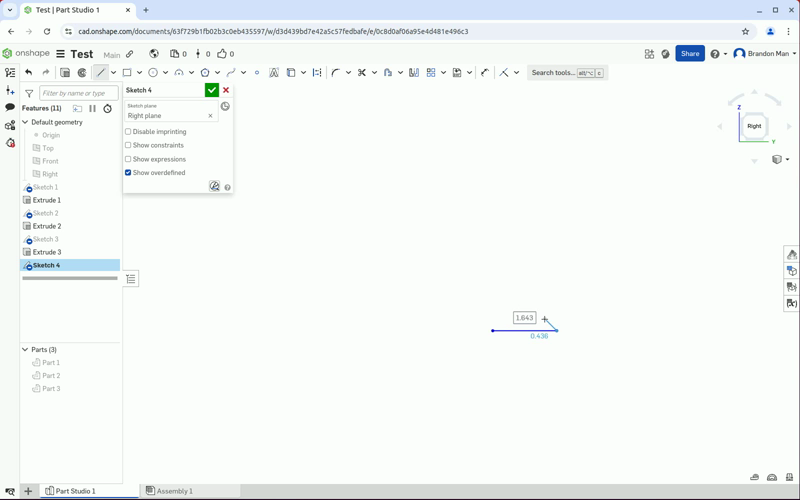
scroll(6)
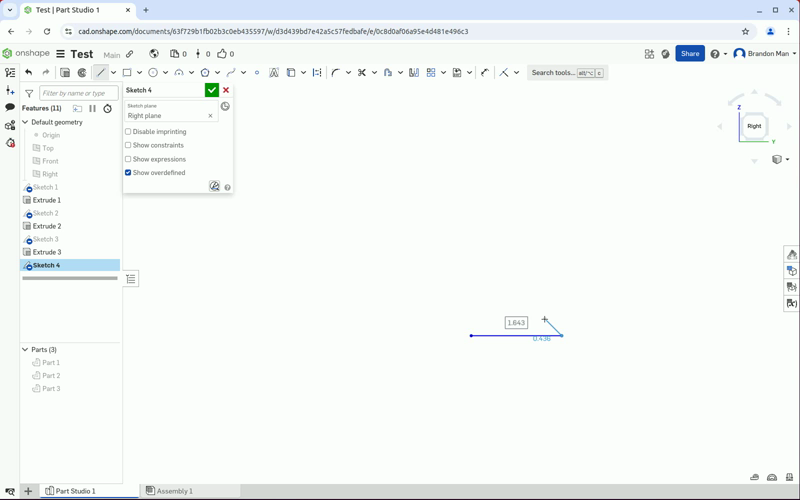
click(544, 318)
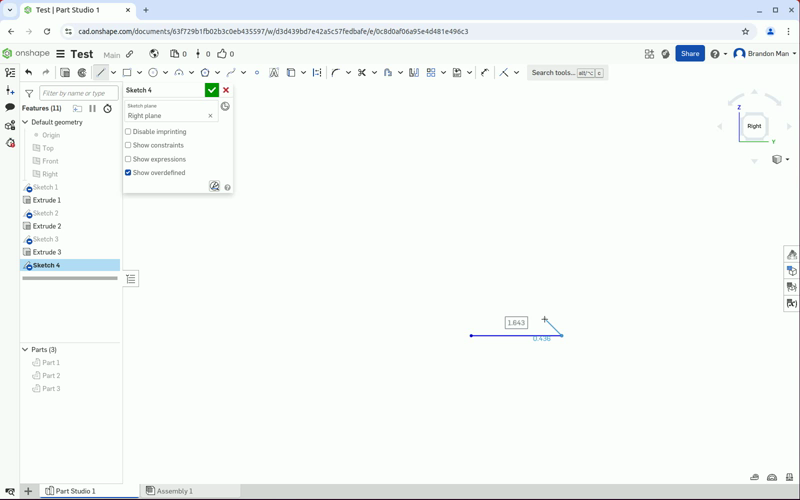
scroll(-6)
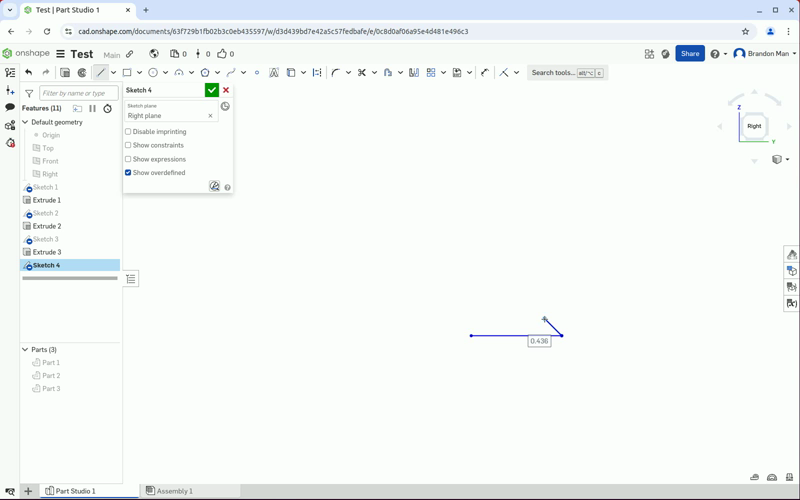
scroll(-6)
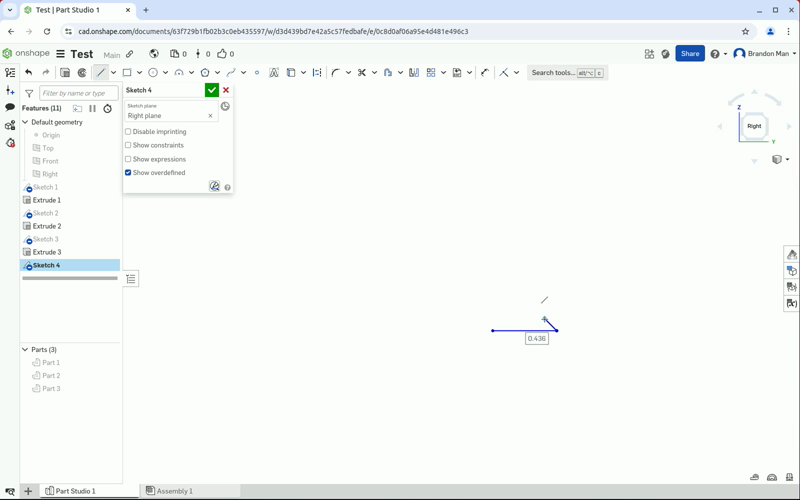
scroll(-6)
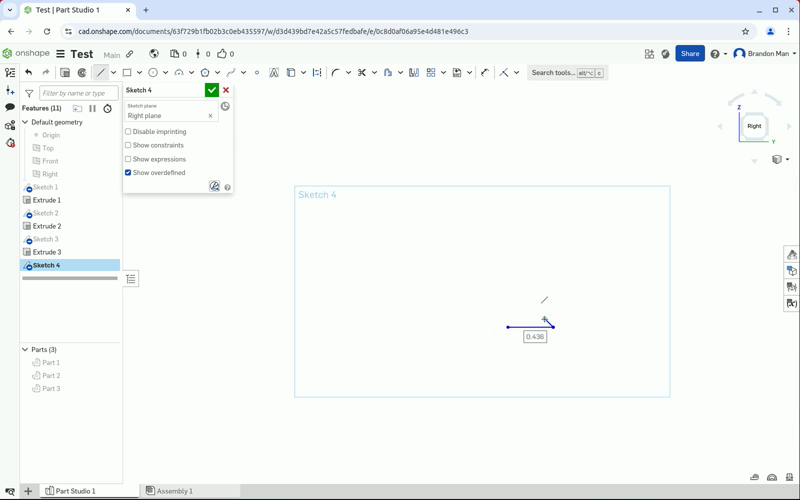
scroll(-6)
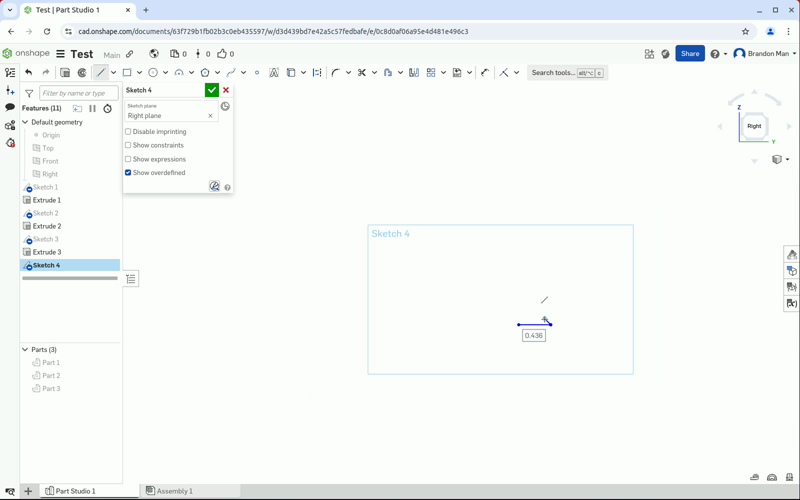
scroll(-6)
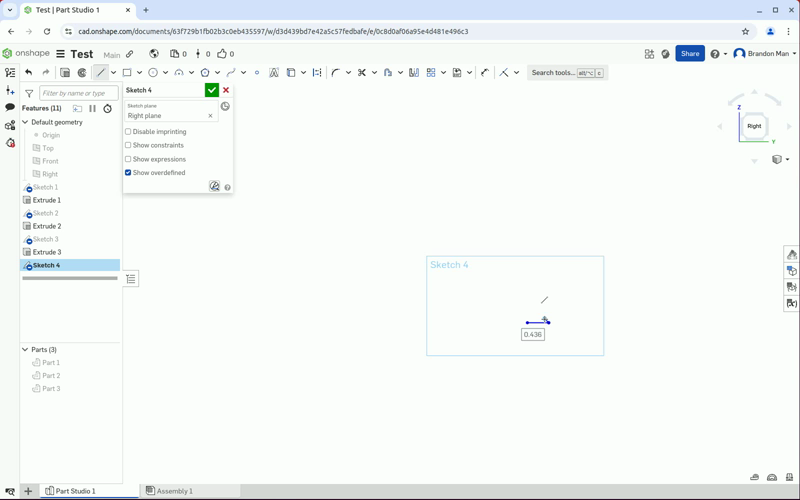
scroll(-6)
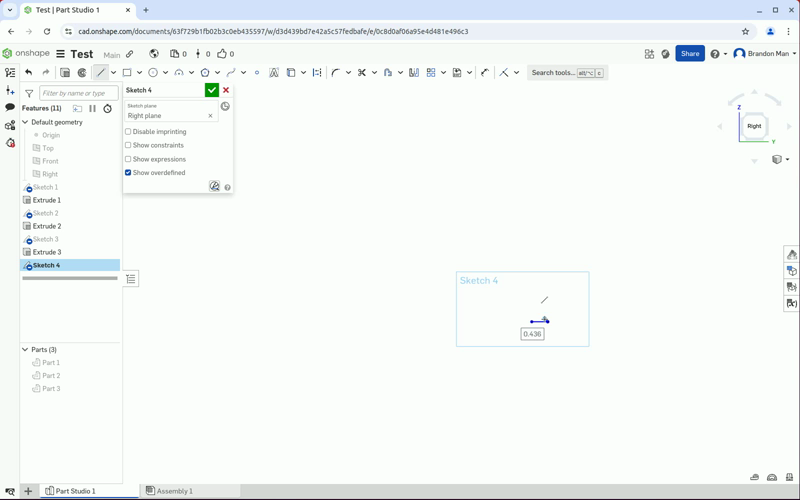
scroll(-6)
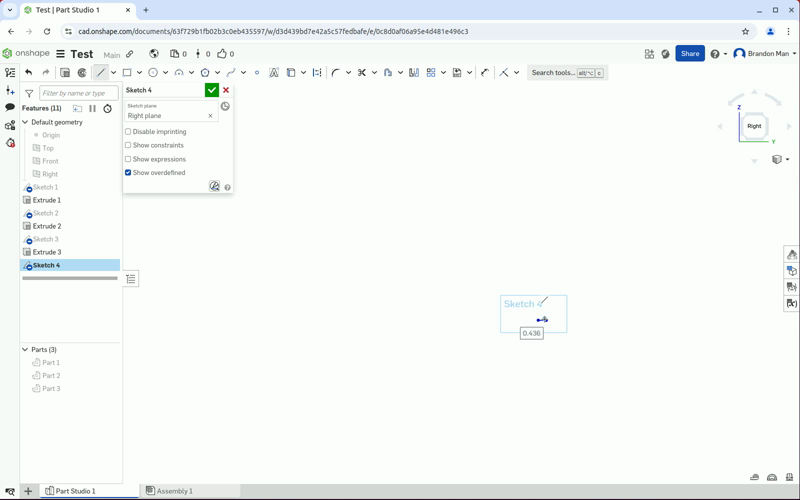
key_up(shift)
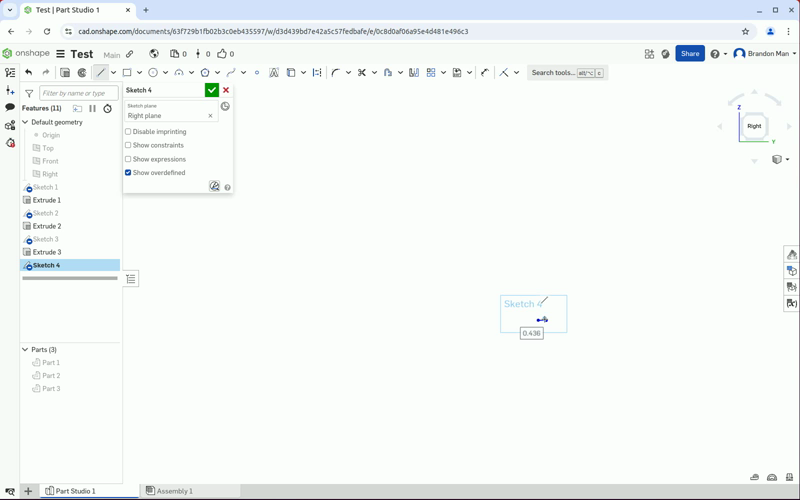
mouse_move(574, 318)
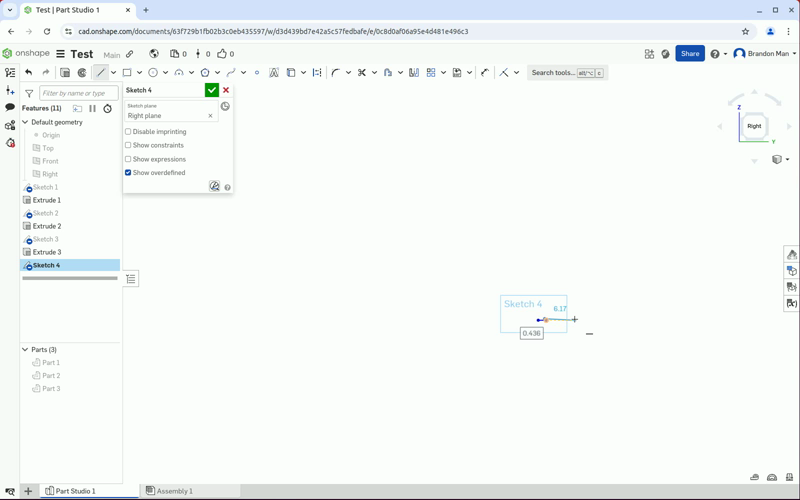
key_down(shift)
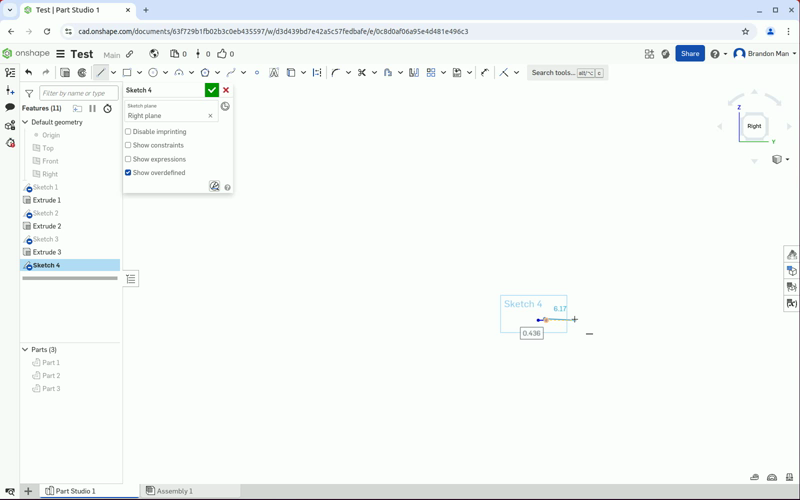
mouse_move(538, 320)
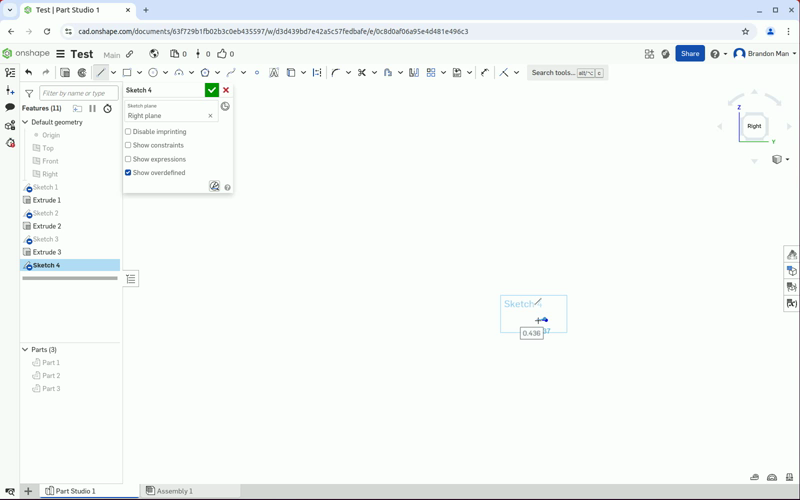
scroll(6)
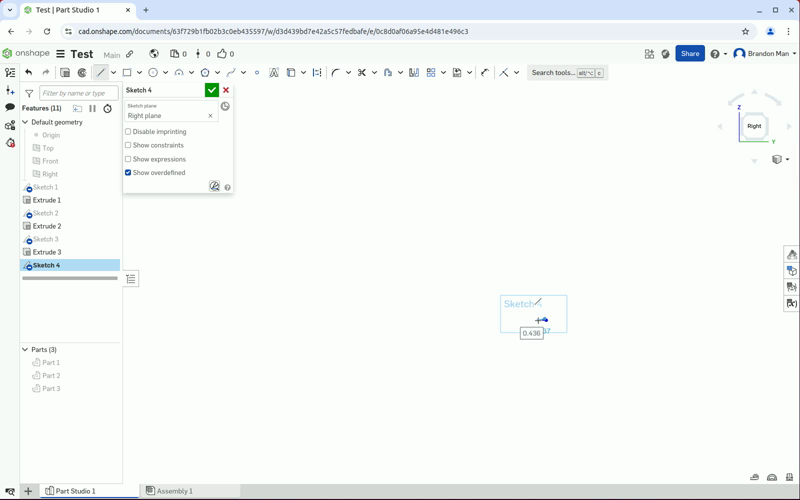
scroll(6)
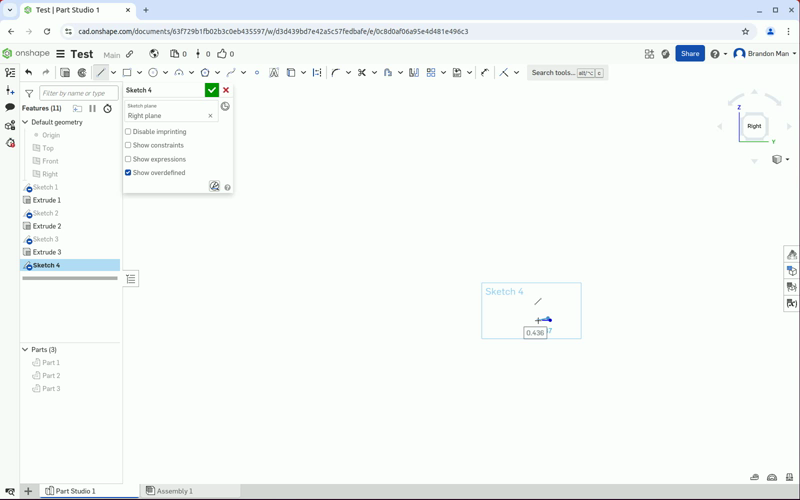
scroll(6)
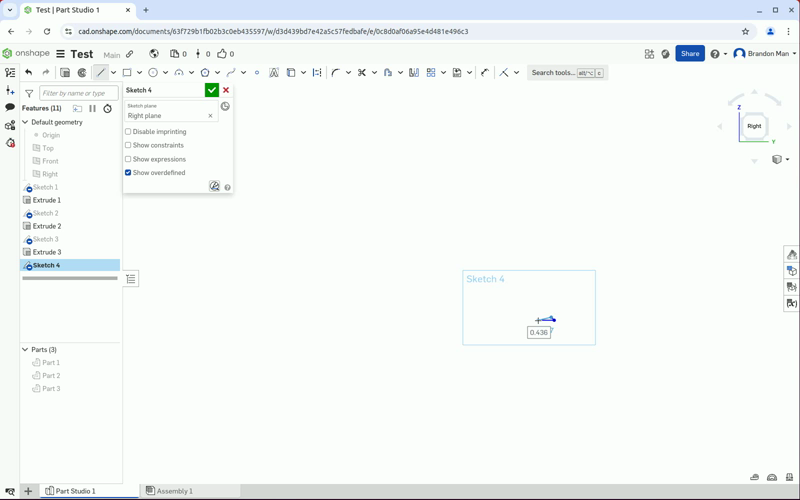
scroll(6)
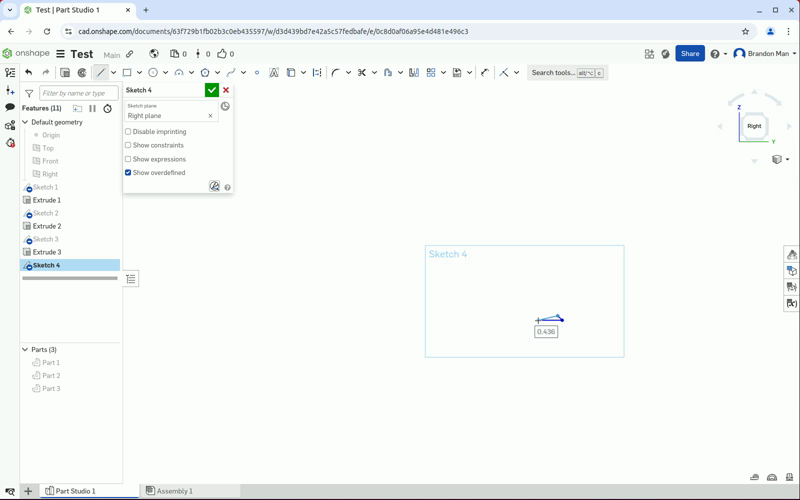
scroll(6)
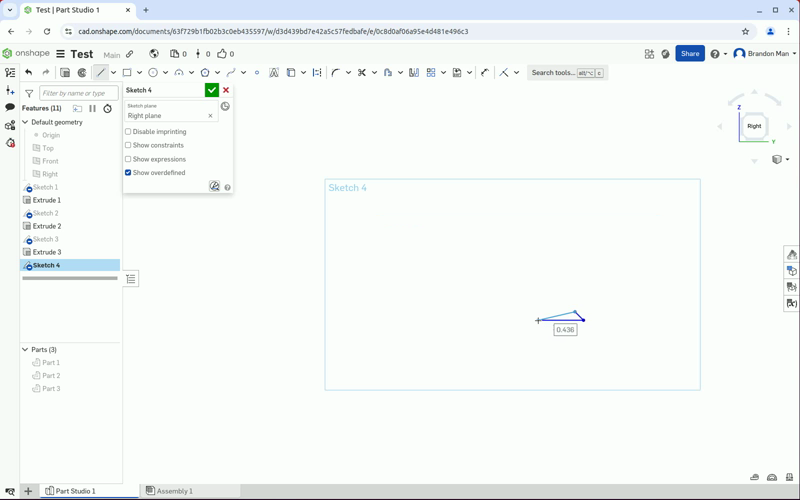
scroll(6)
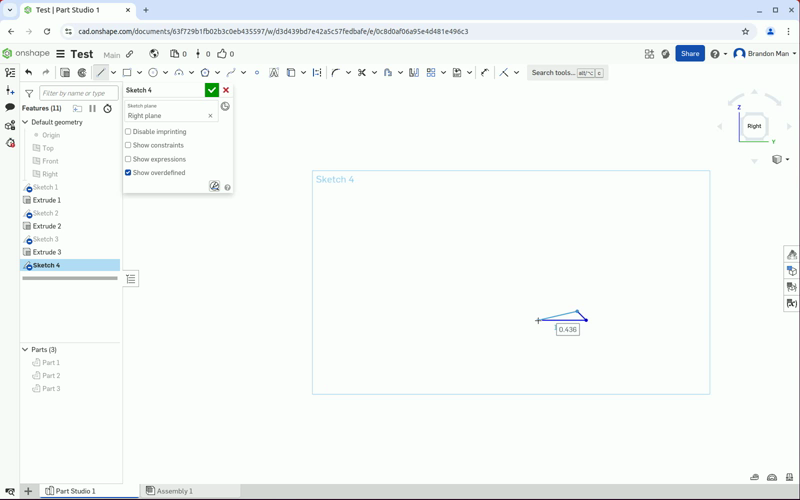
scroll(6)
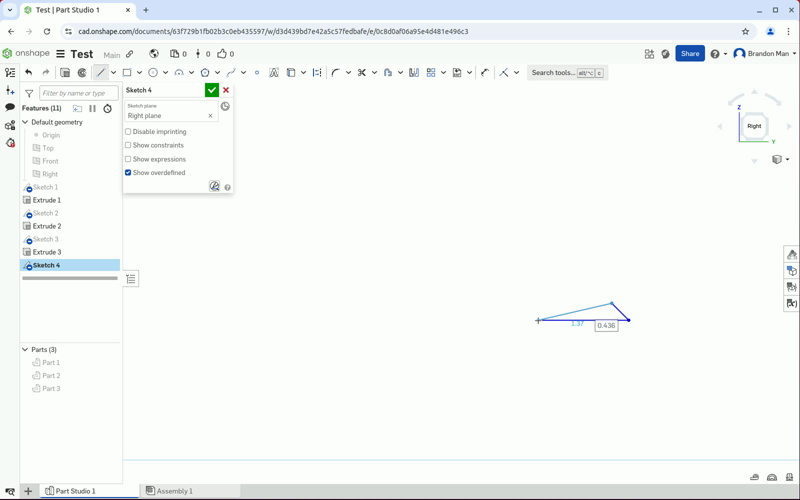
key_up(shift)
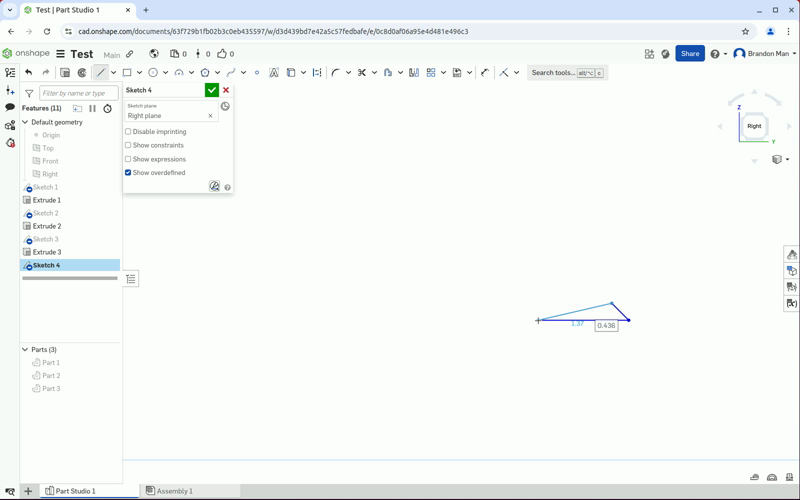
click(538, 320)
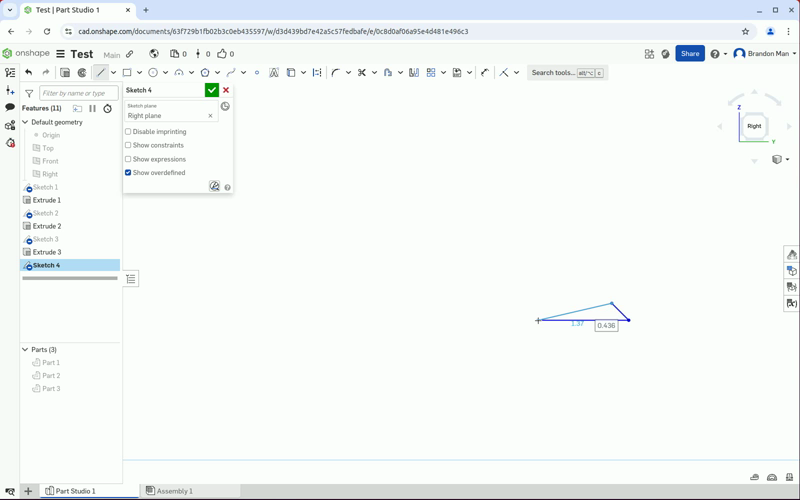
scroll(-6)
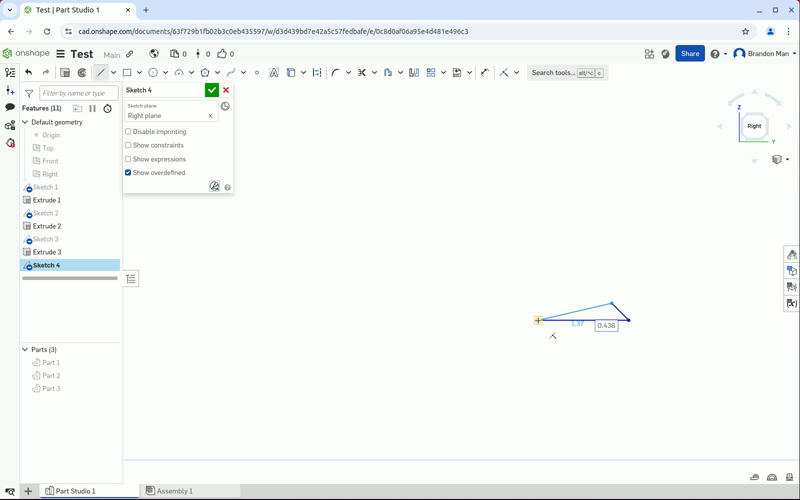
scroll(-6)
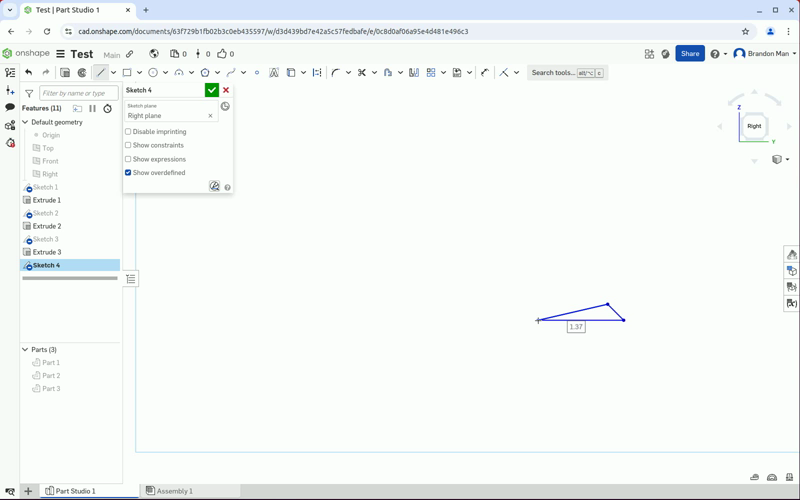
scroll(-6)
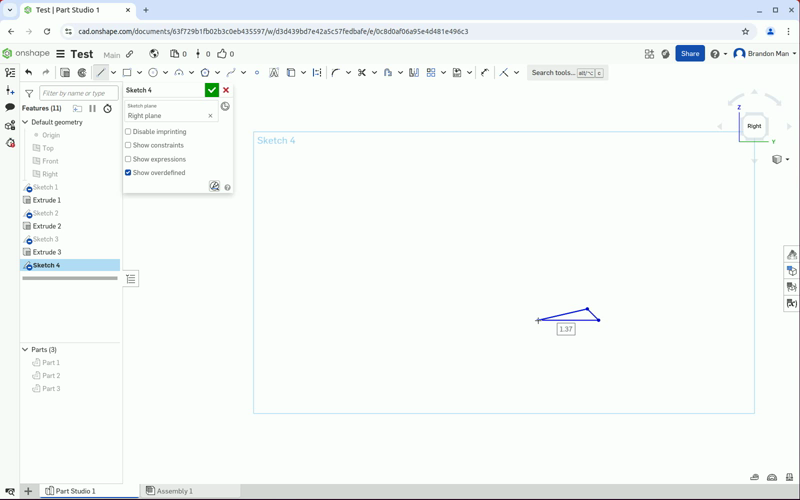
scroll(-6)
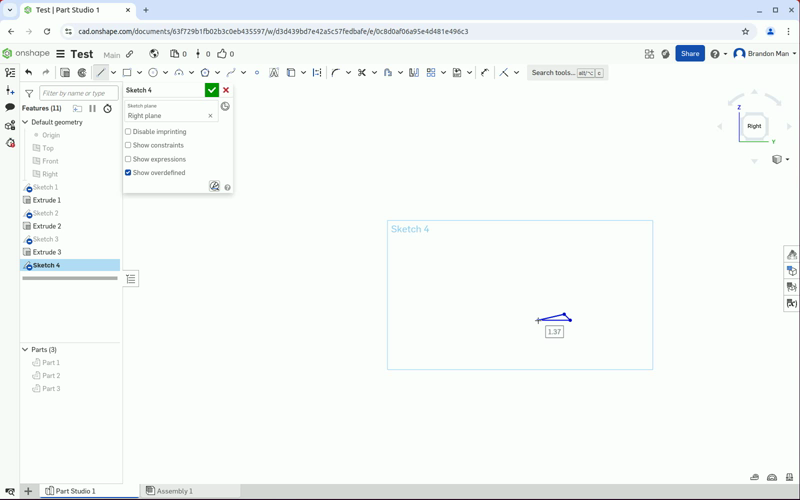
scroll(-6)
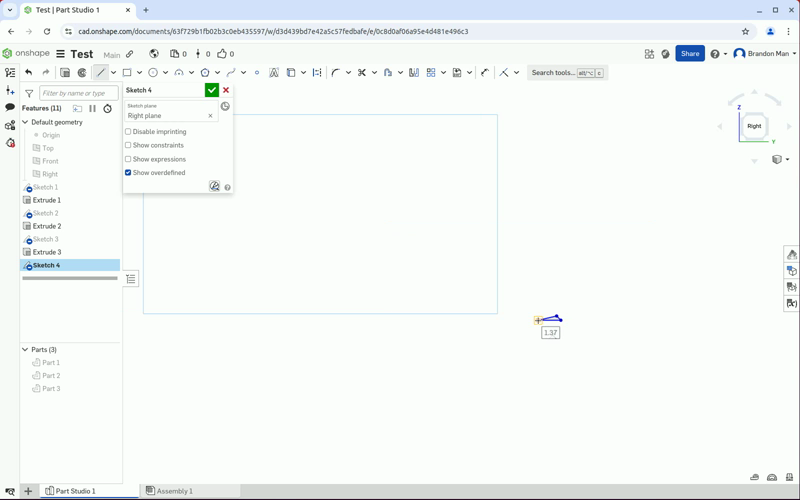
scroll(-6)
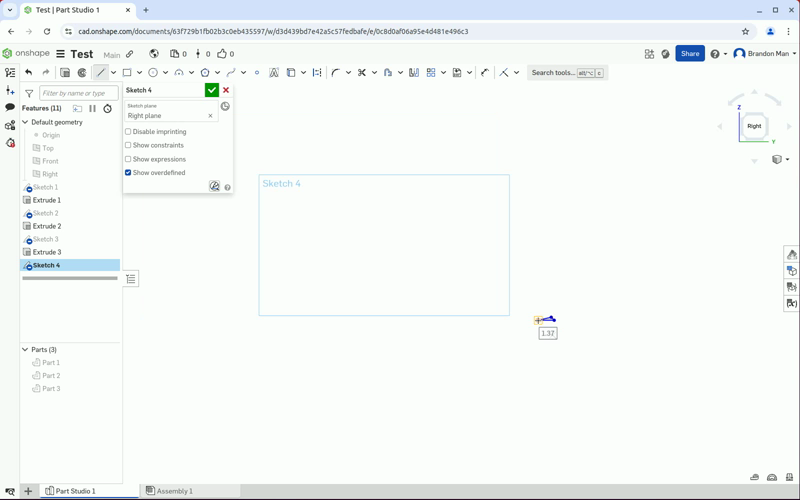
scroll(-6)
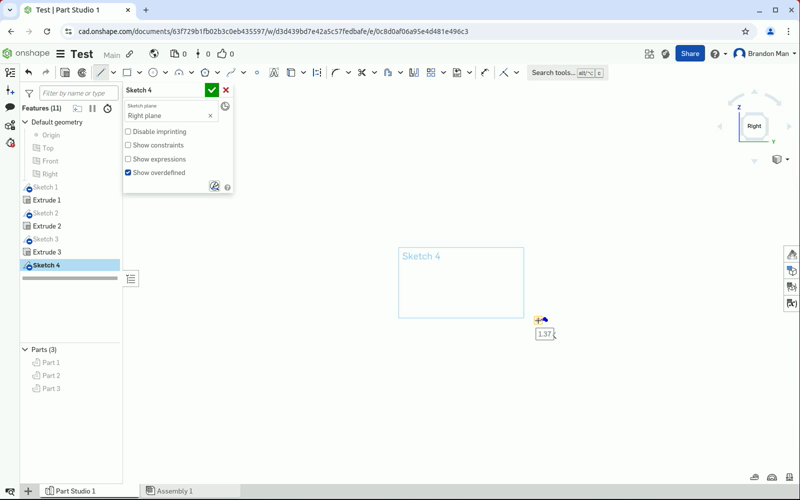
key(esc)
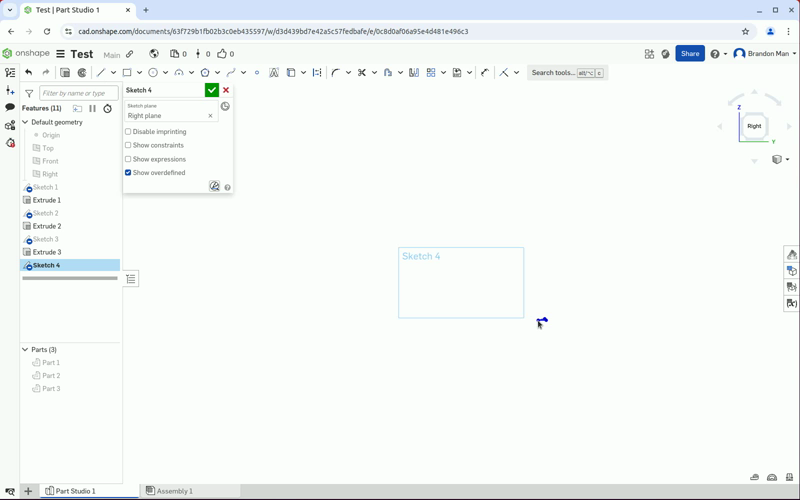
mouse_move(540, 320)
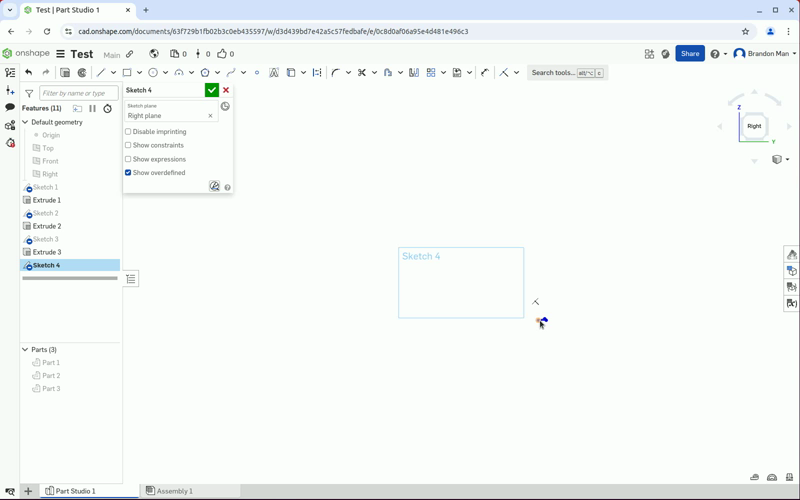
scroll(6)
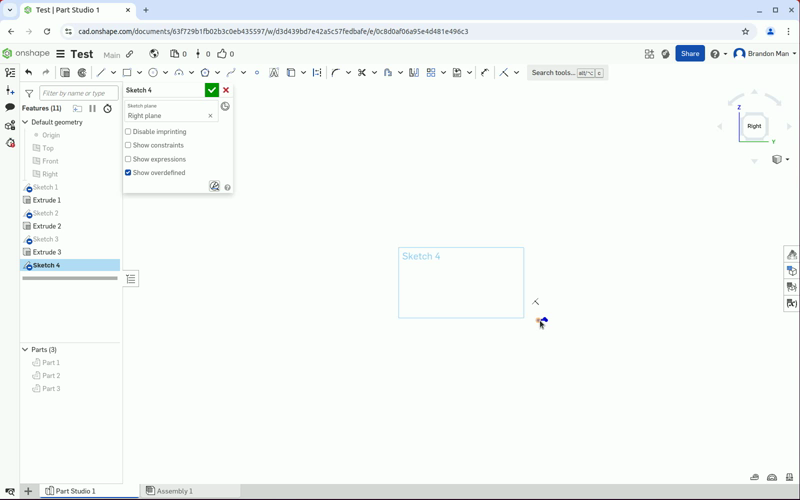
scroll(6)
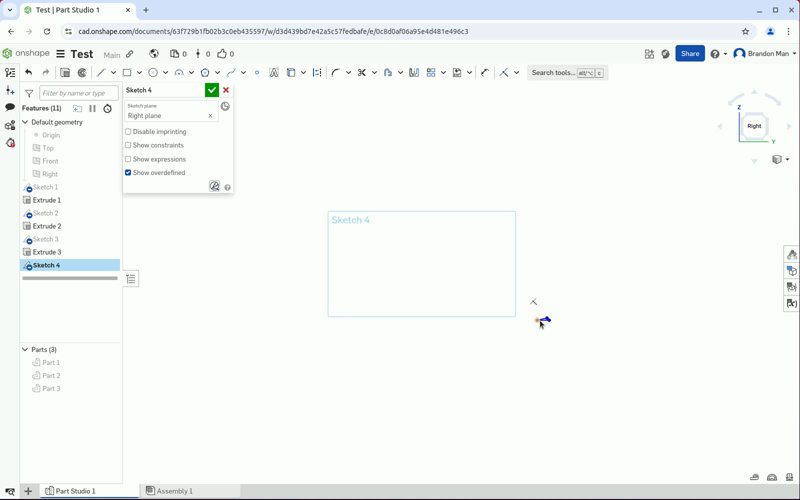
scroll(6)
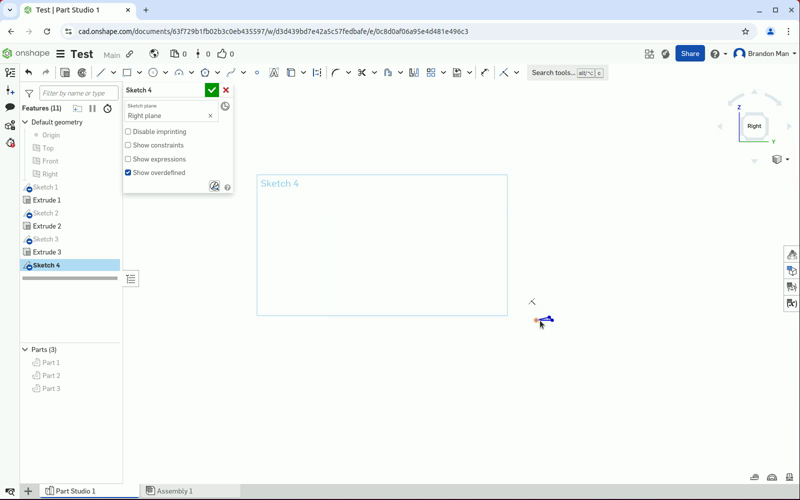
scroll(6)
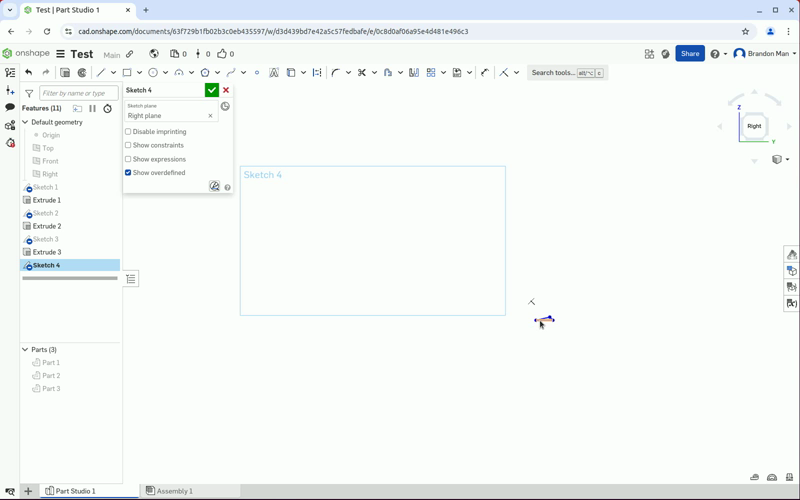
scroll(6)
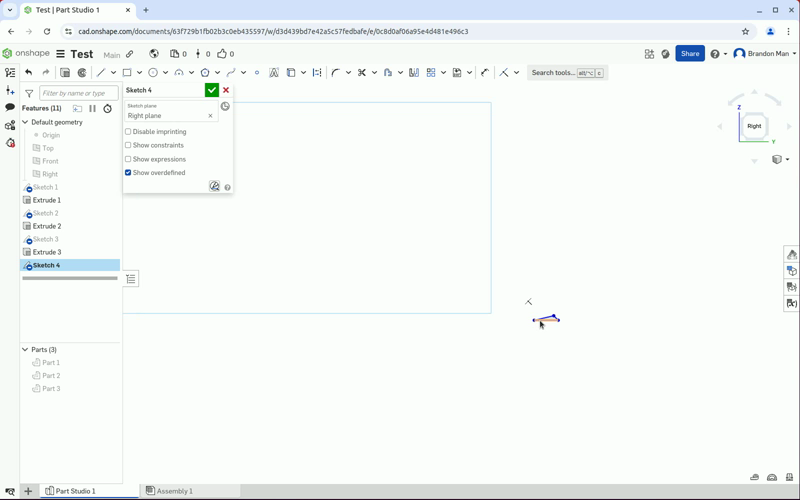
scroll(6)
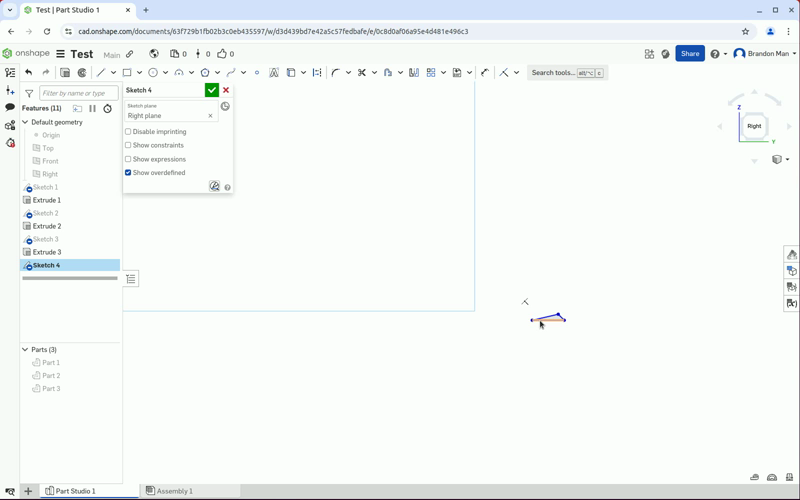
scroll(6)
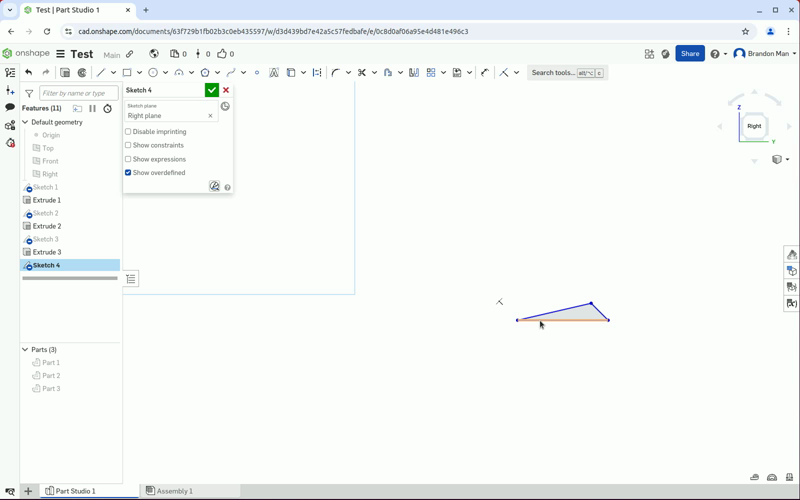
click(540, 320)
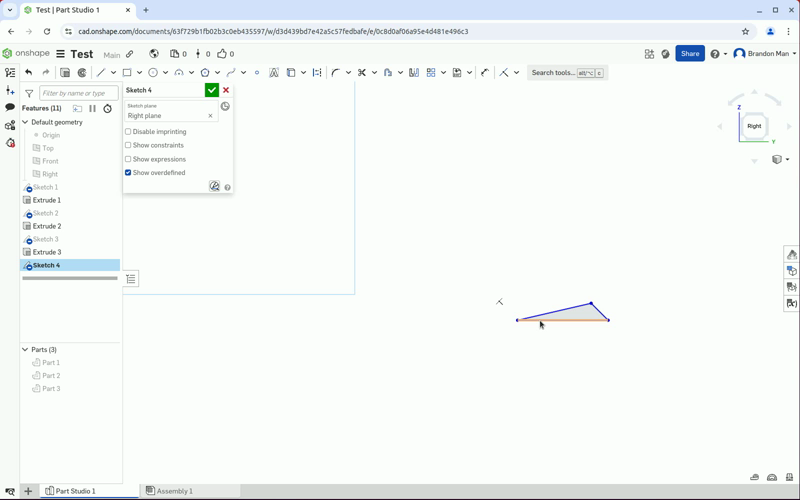
scroll(-6)
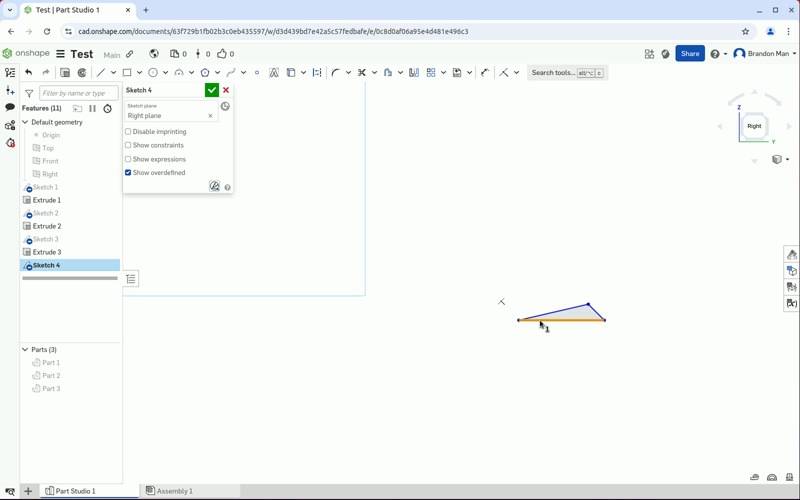
scroll(-6)
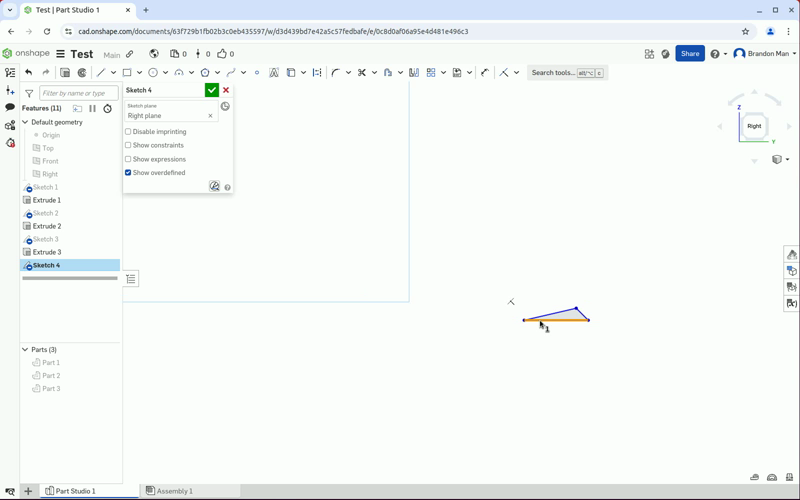
scroll(-6)
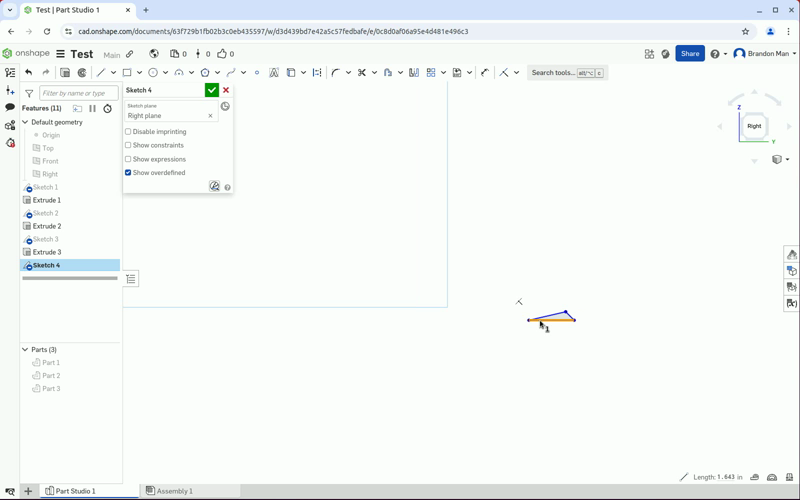
scroll(-6)
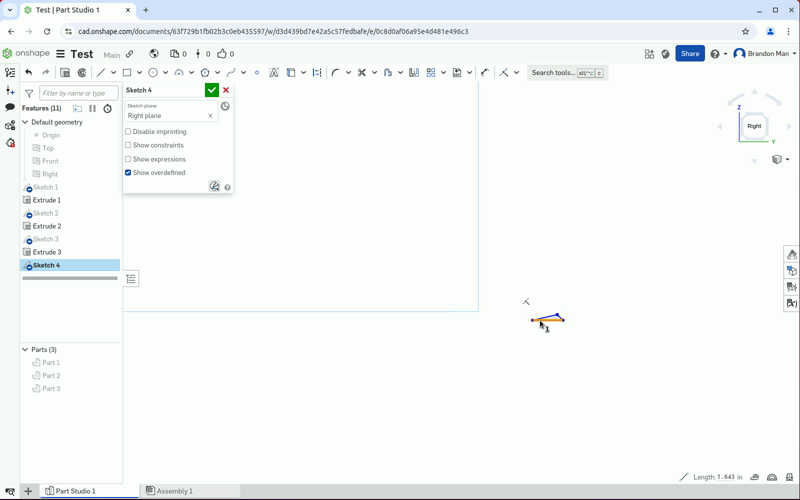
scroll(-6)
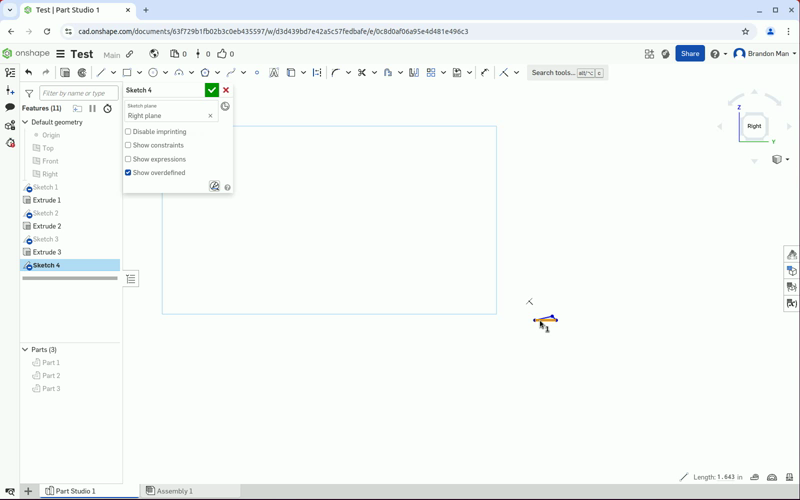
scroll(-6)
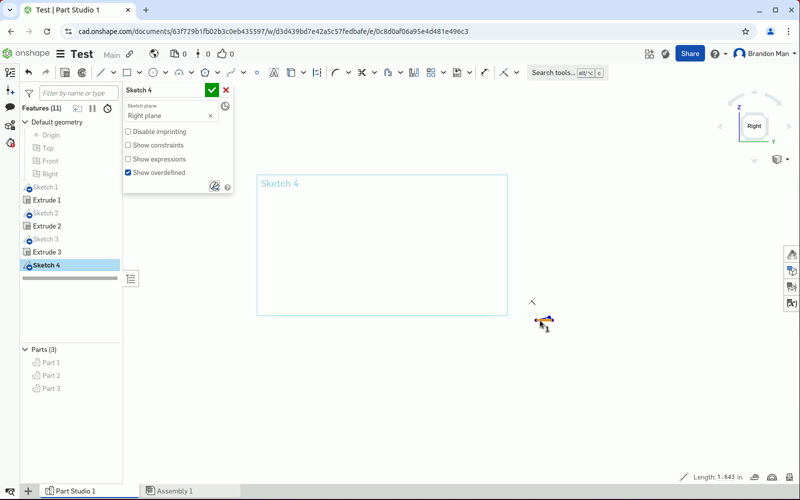
scroll(-6)
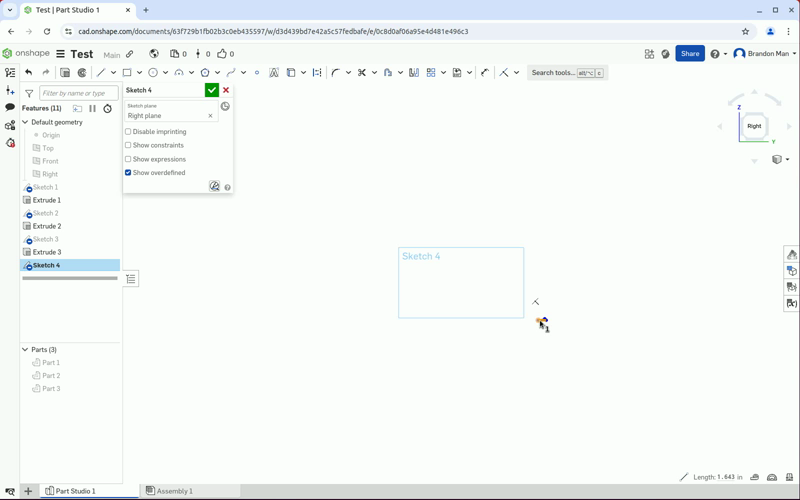
mouse_move(73, 352)
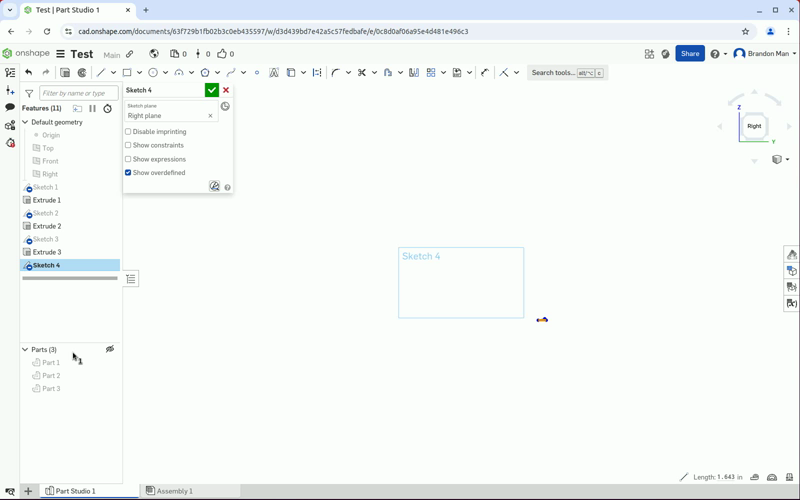
key(shift+y)
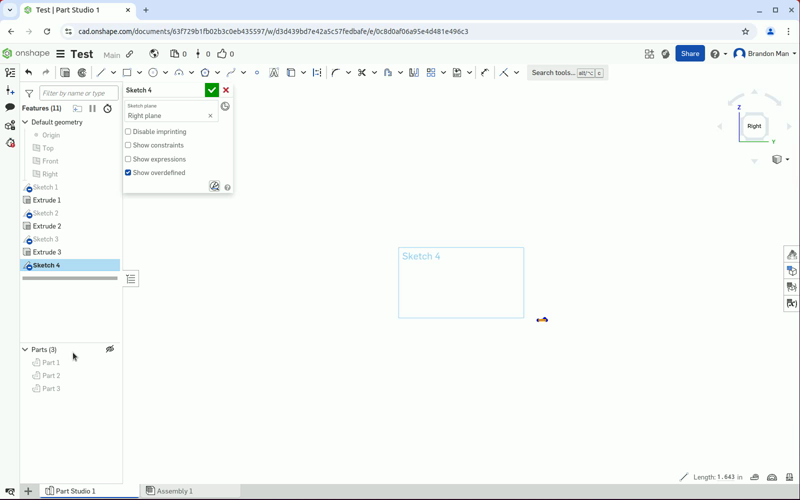
key(shift+e)
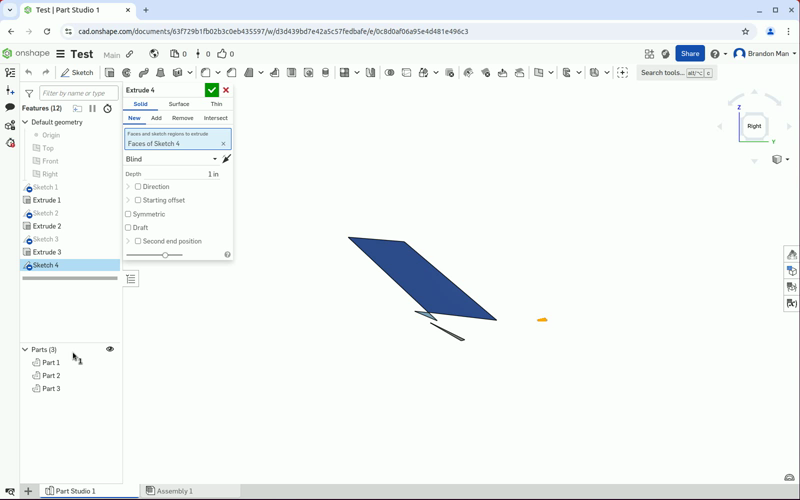
mouse_move(143, 106)
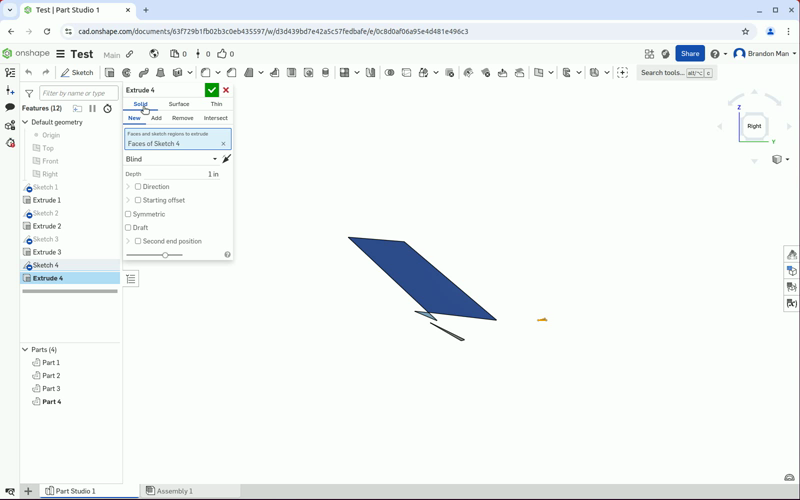
click(143, 106)
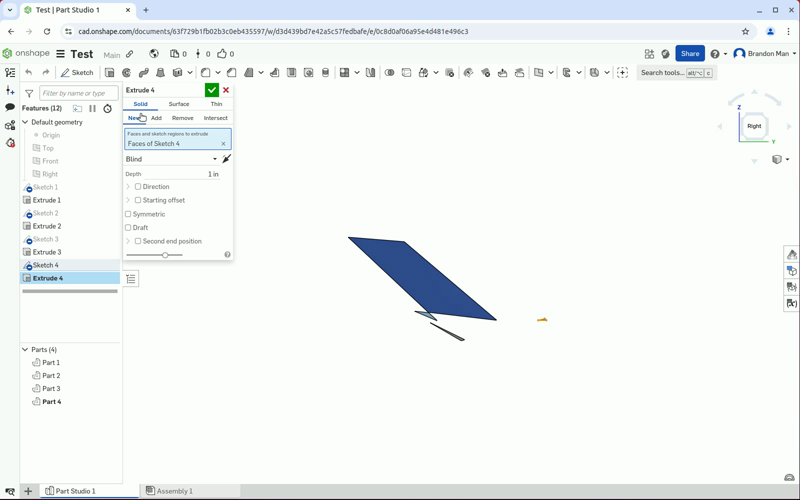
mouse_move(137, 120)
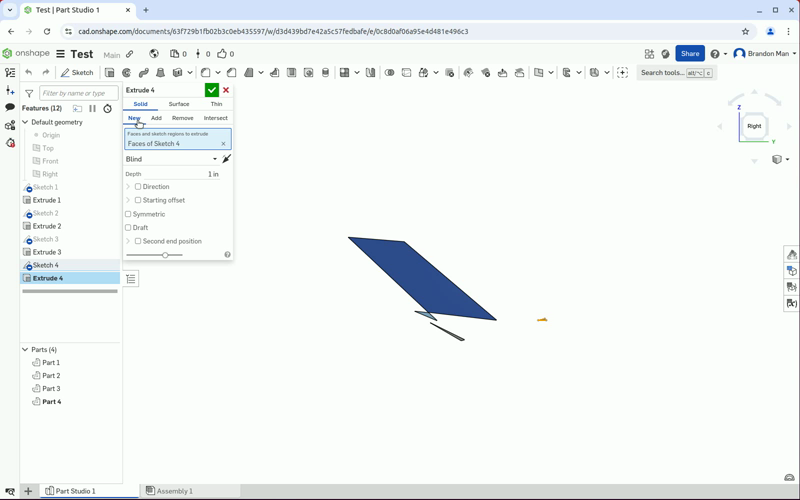
click(137, 120)
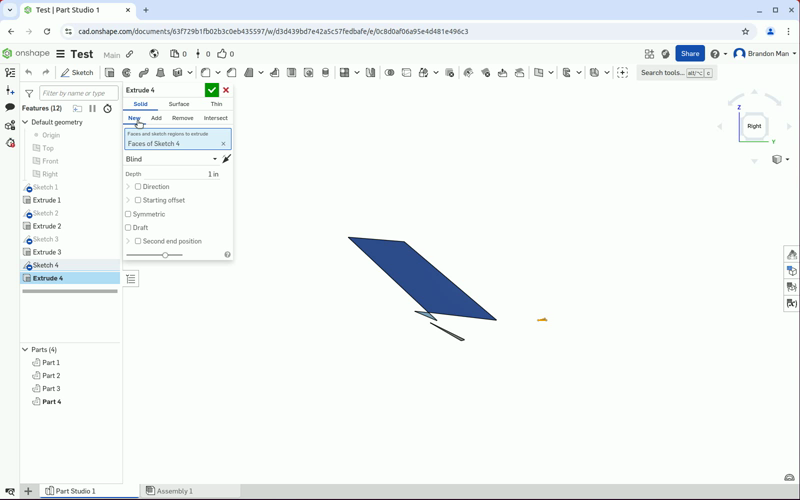
key(tab, 4)
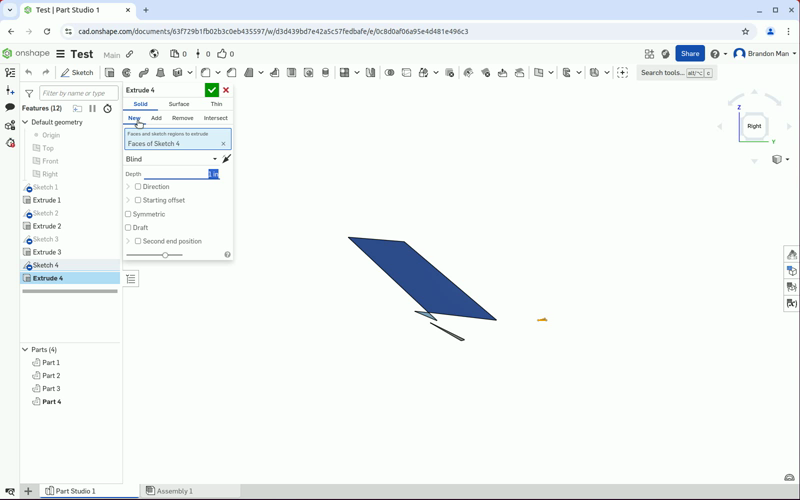
text(10.351)
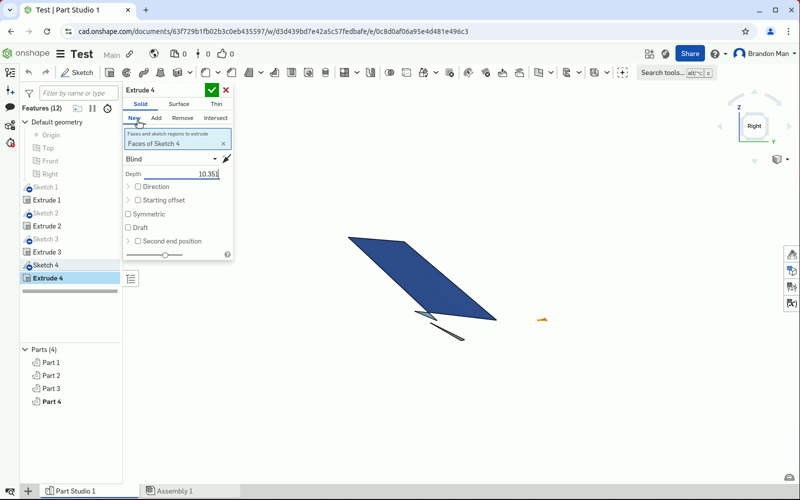
key(enter)
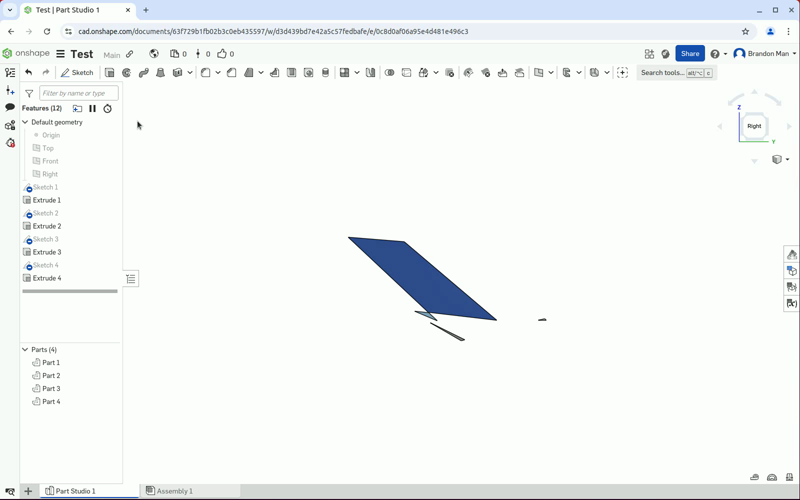
key(shift+h)
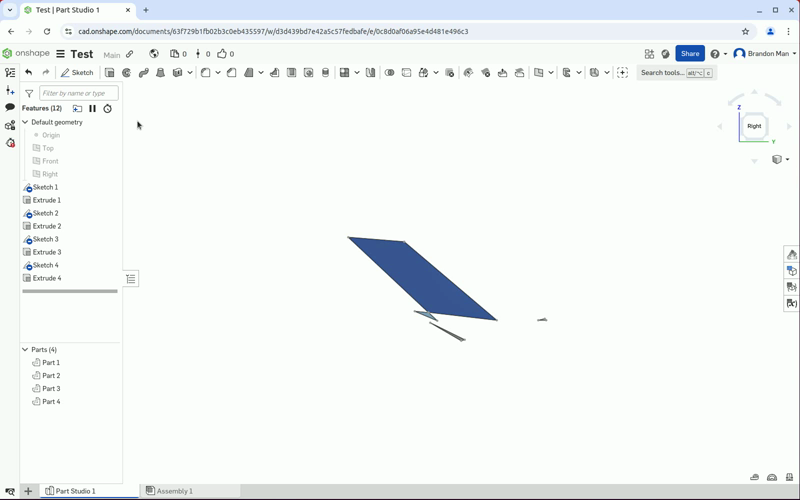
key(shift+h)
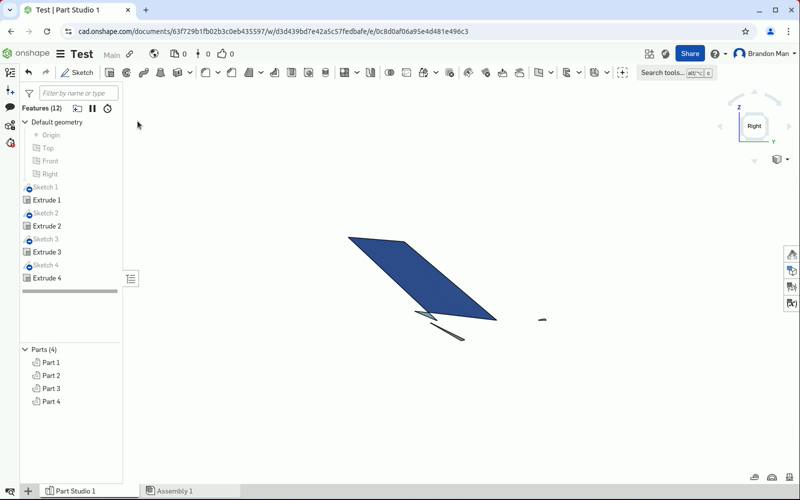
mouse_move(73, 189)
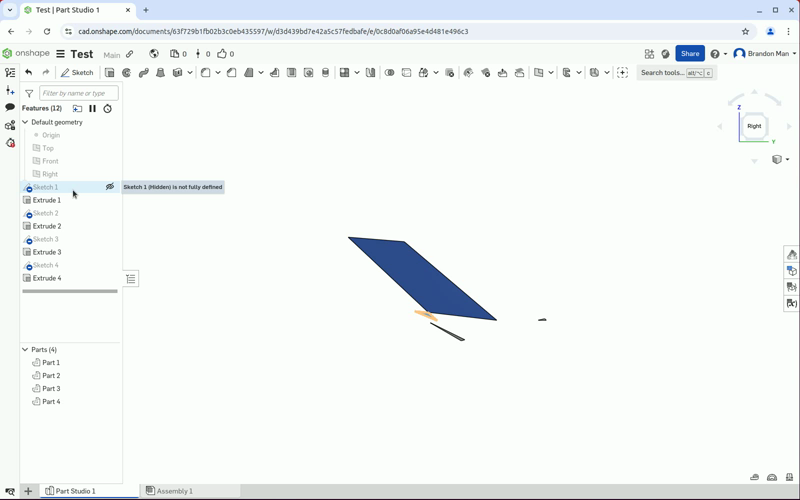
click(73, 189)
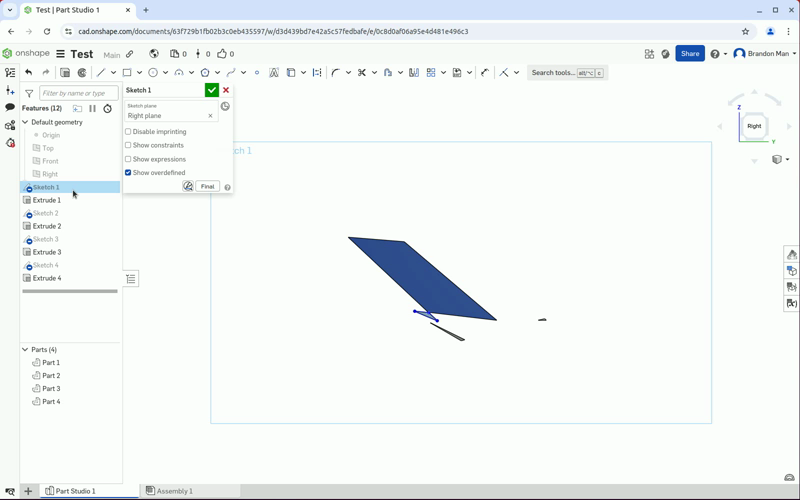
mouse_move(229, 92)
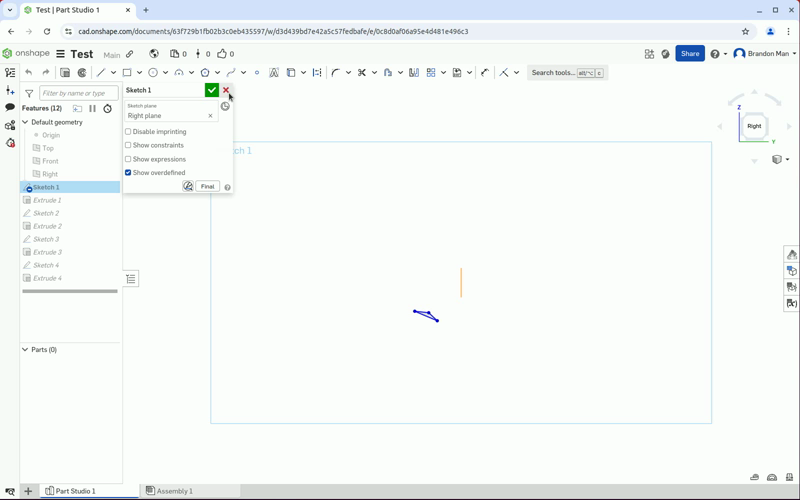
click(229, 92)
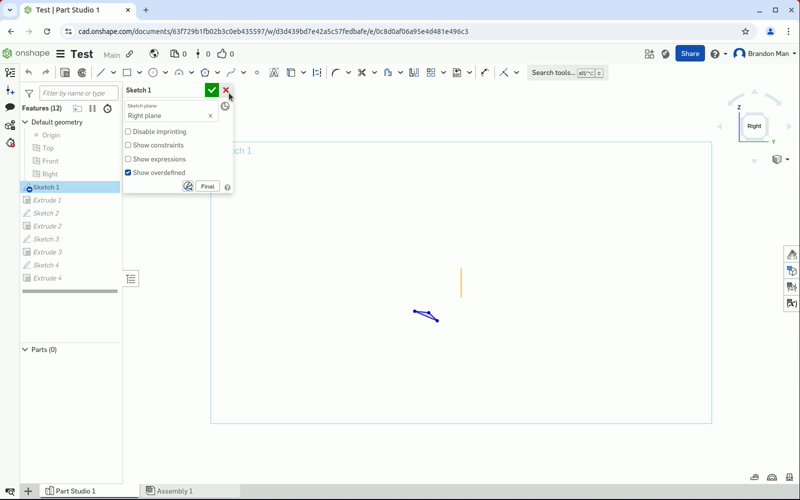
key(shift+s)
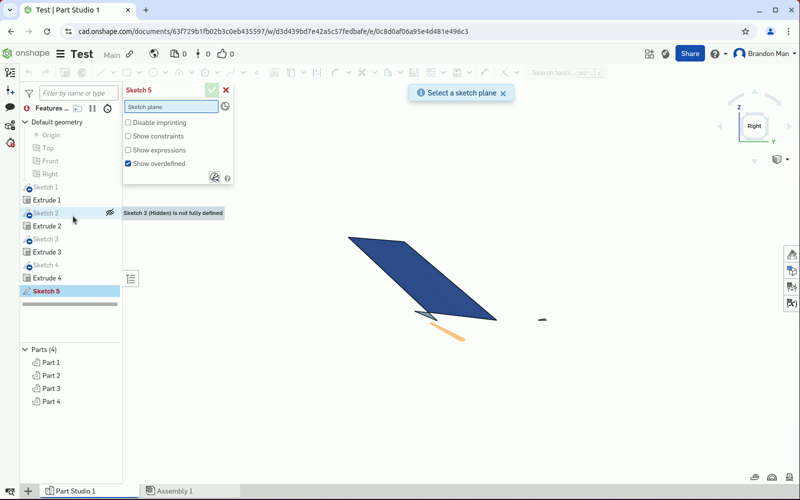
scroll(3)
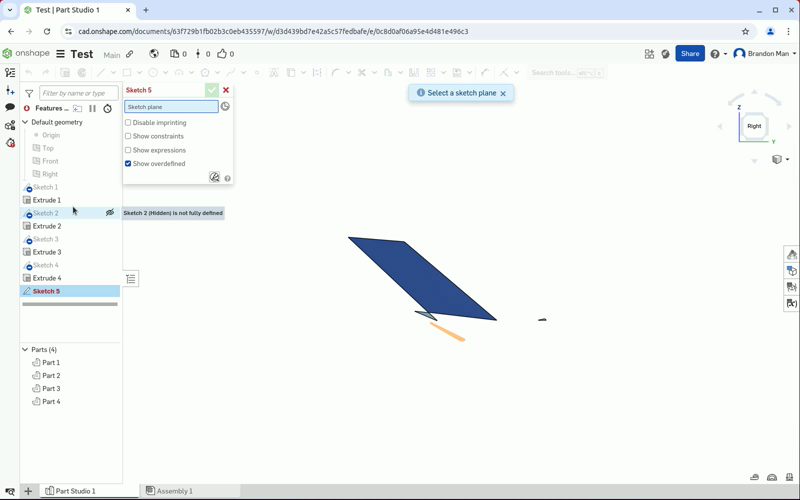
mouse_move(73, 176)
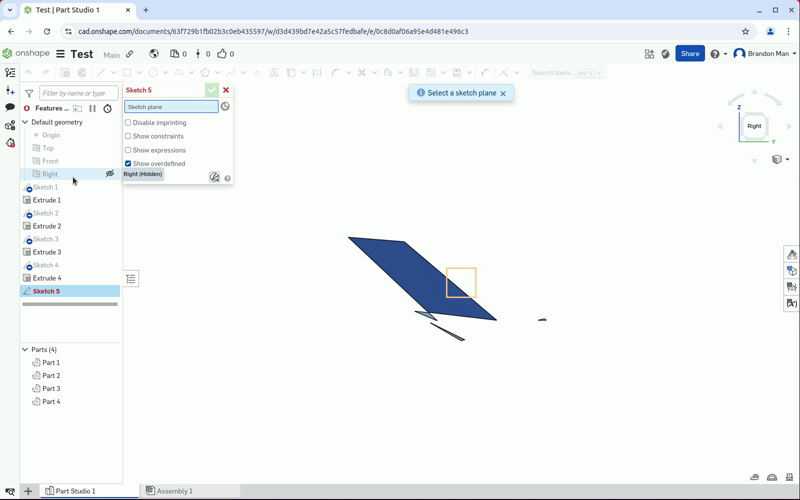
click(73, 176)
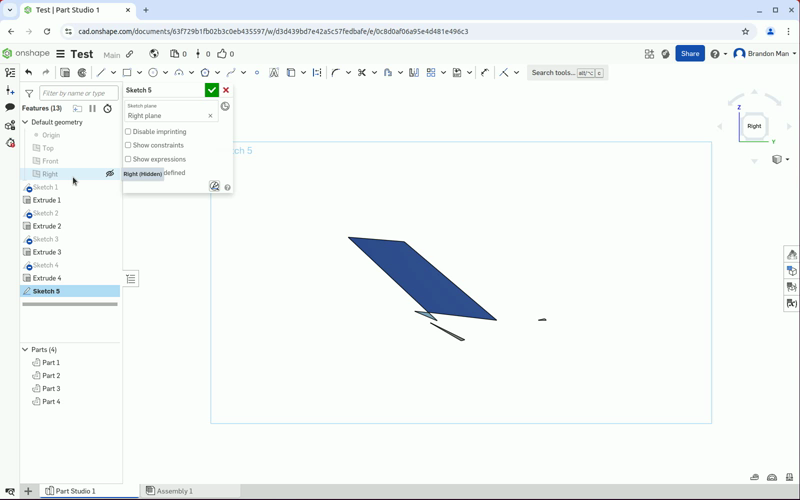
mouse_move(73, 352)
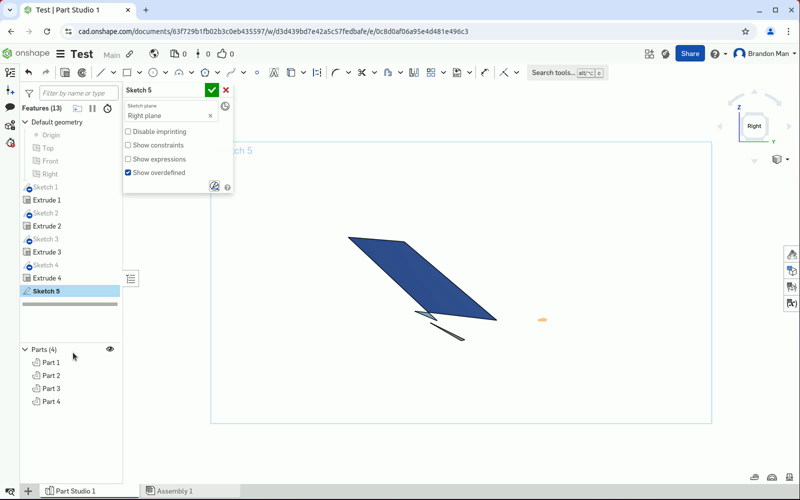
key(y)
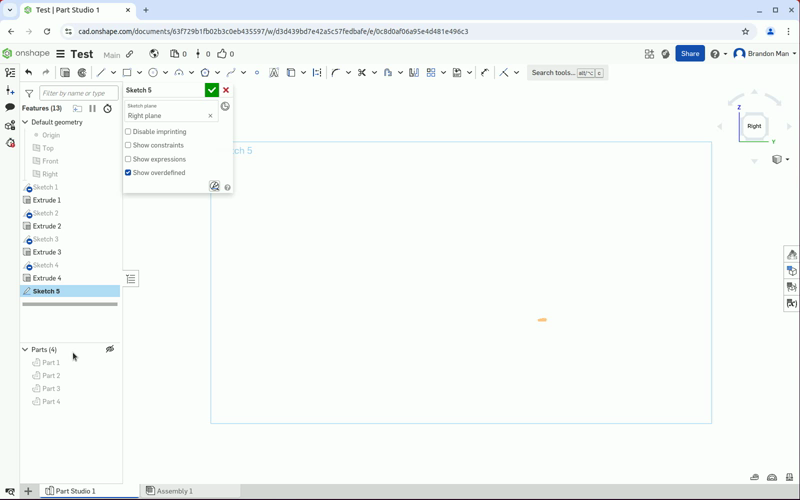
key(l)
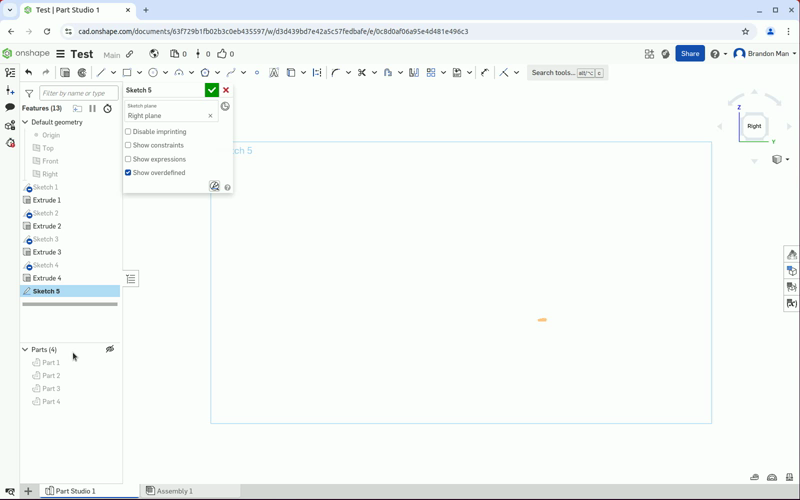
key_down(shift)
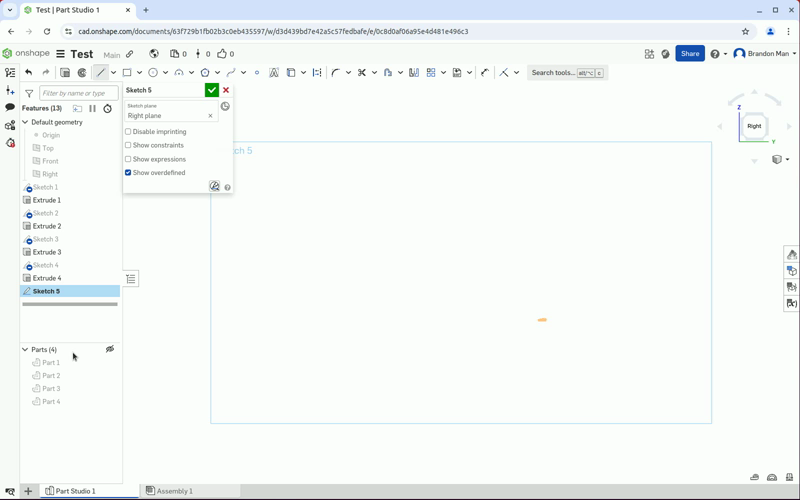
mouse_move(404, 241)
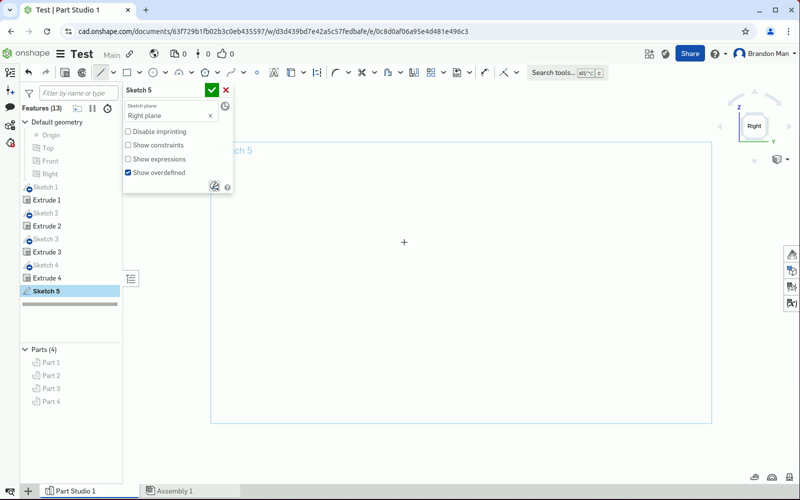
click(404, 241)
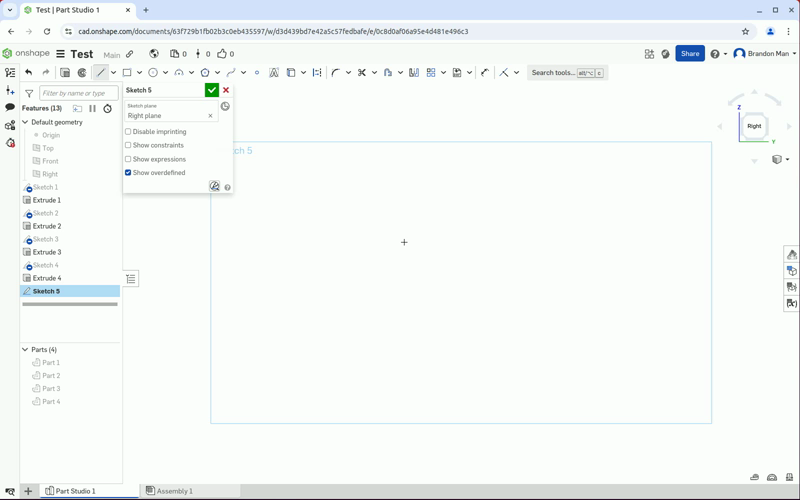
key_up(shift)
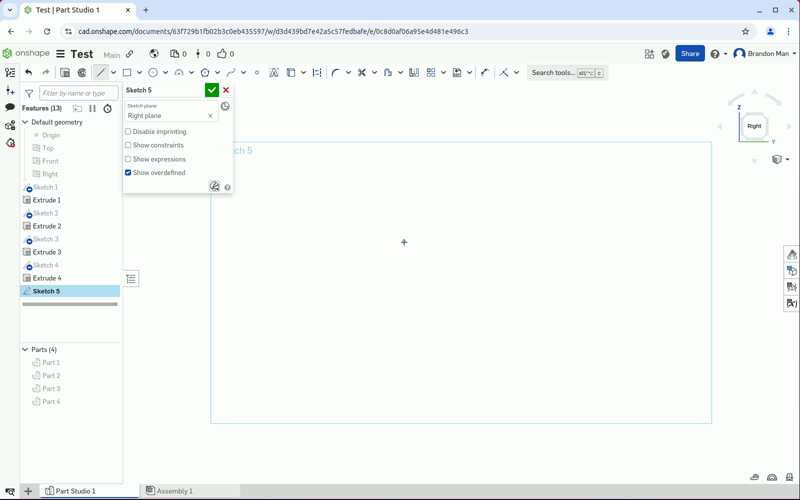
key_down(shift)
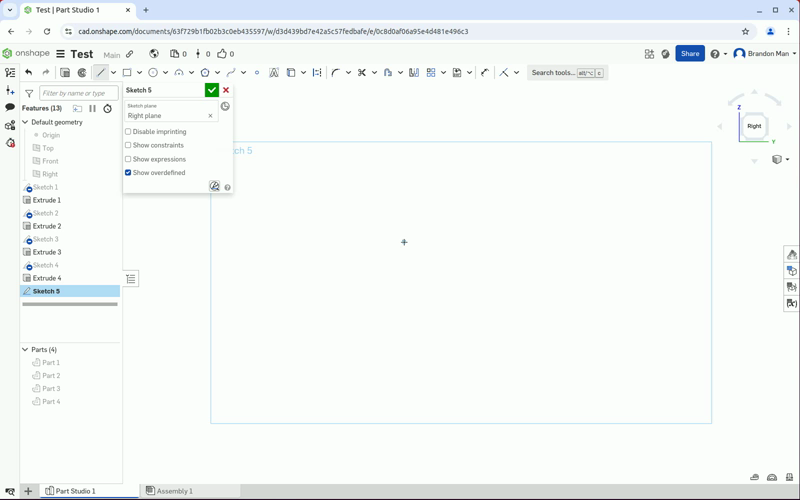
mouse_move(496, 321)
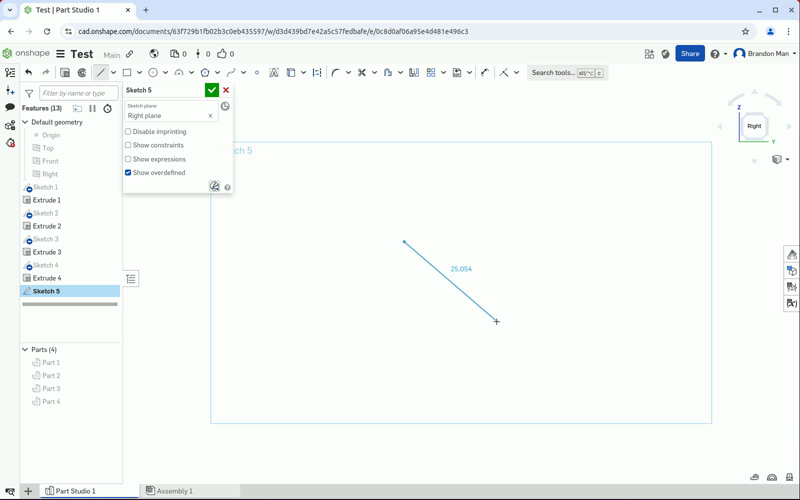
click(496, 321)
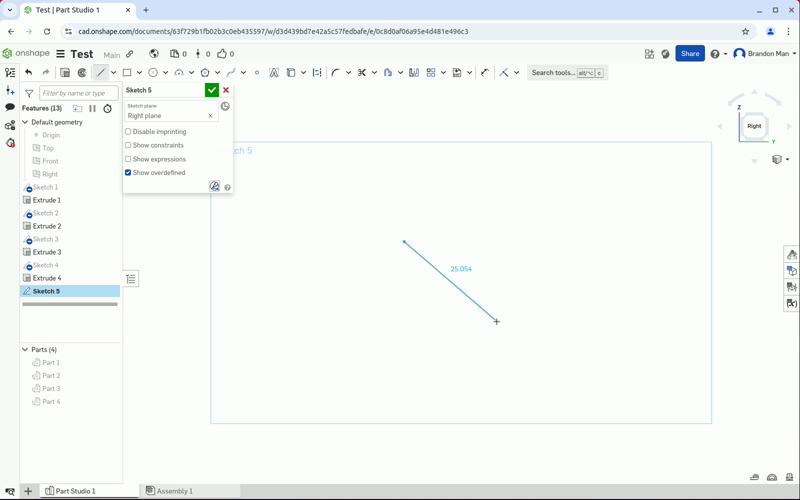
key_up(shift)
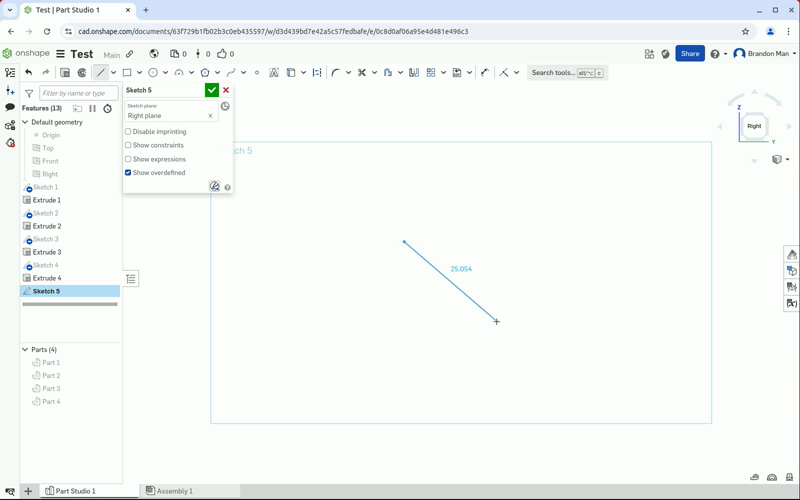
key_down(shift)
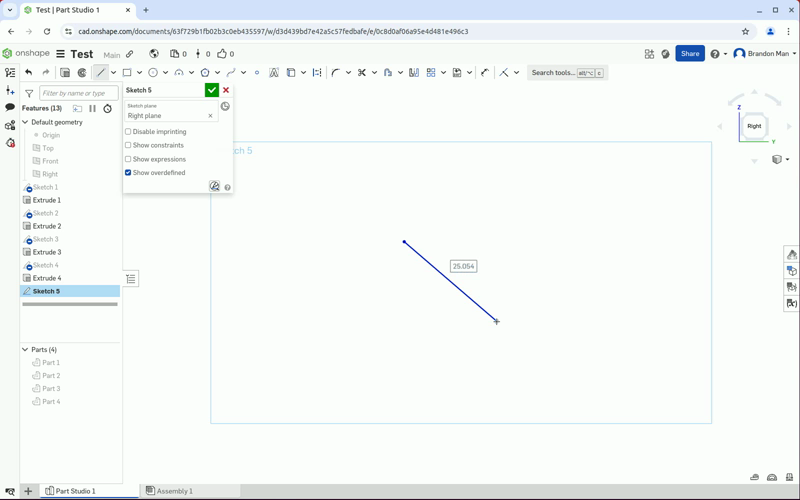
mouse_move(526, 321)
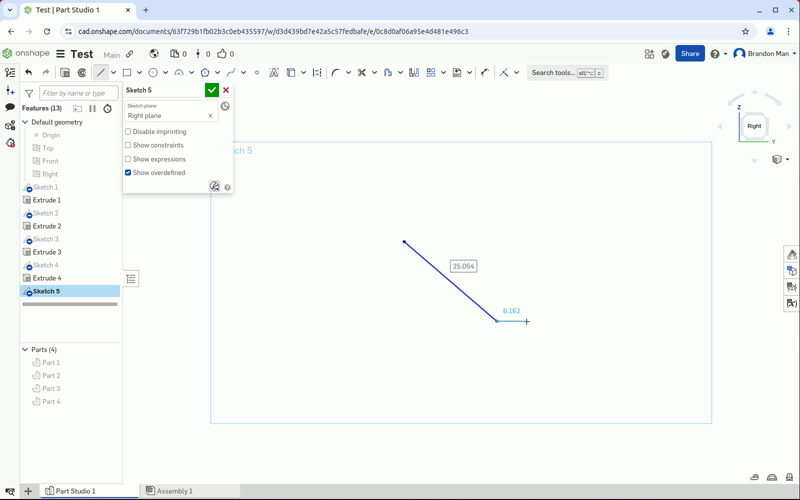
mouse_move(537, 321)
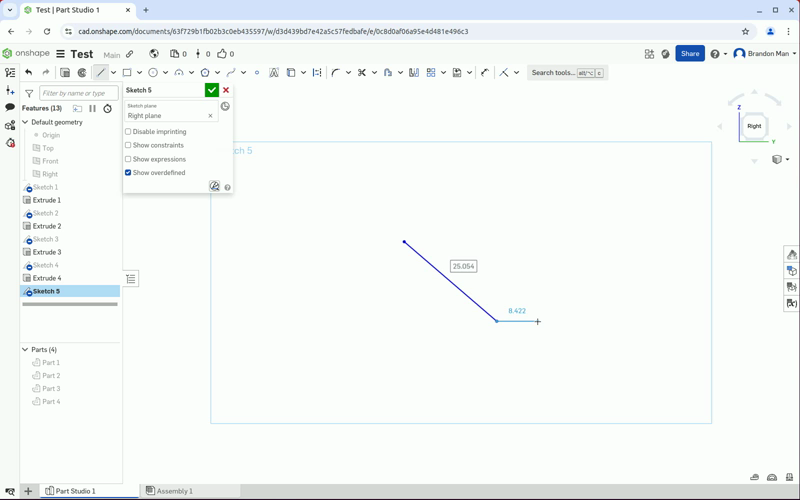
click(537, 321)
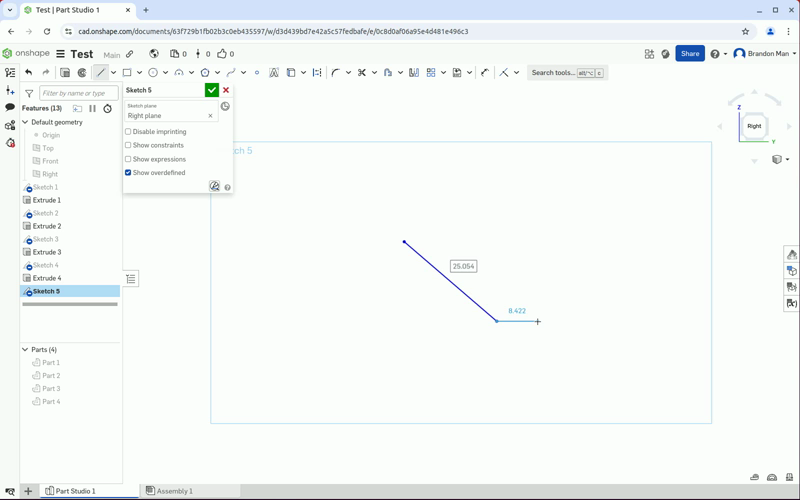
key_up(shift)
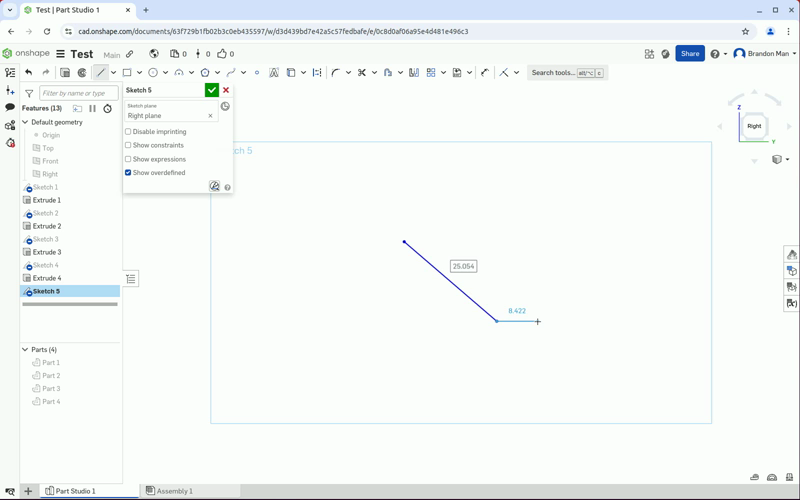
key_down(shift)
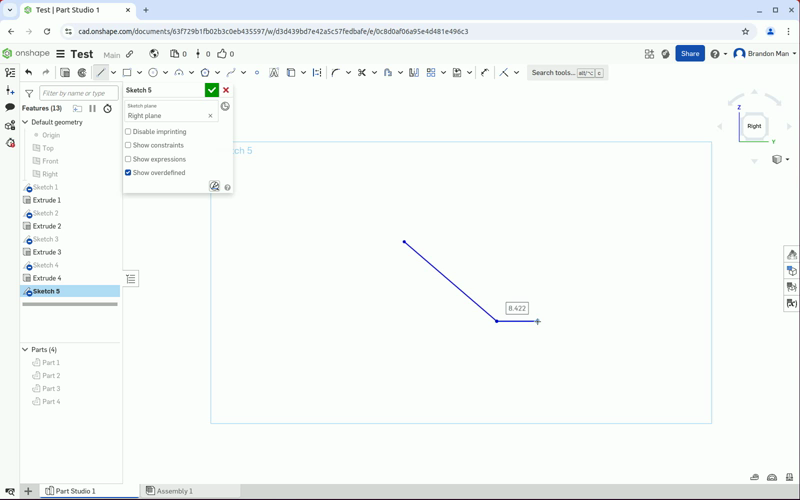
mouse_move(567, 321)
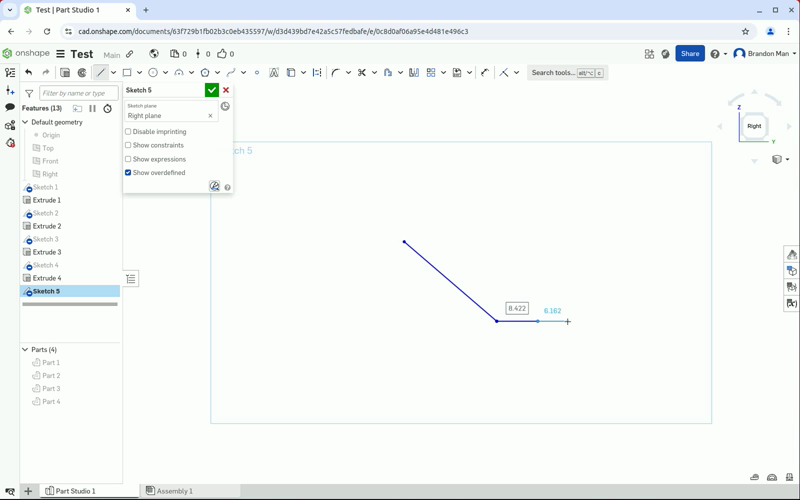
mouse_move(543, 319)
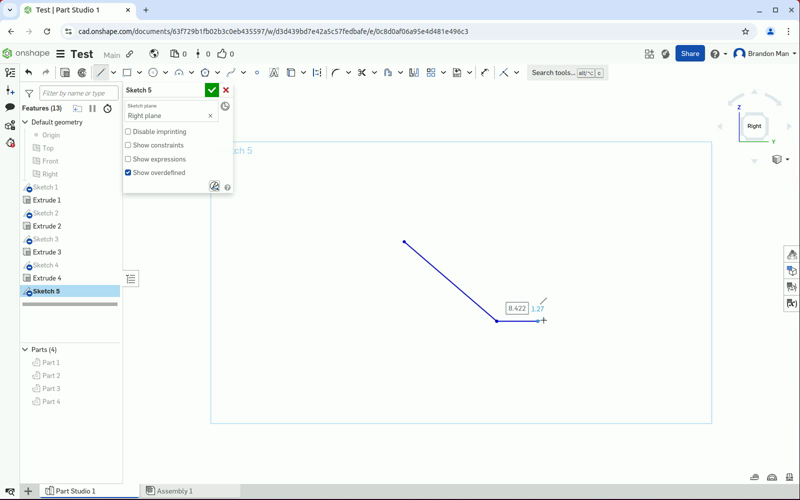
scroll(6)
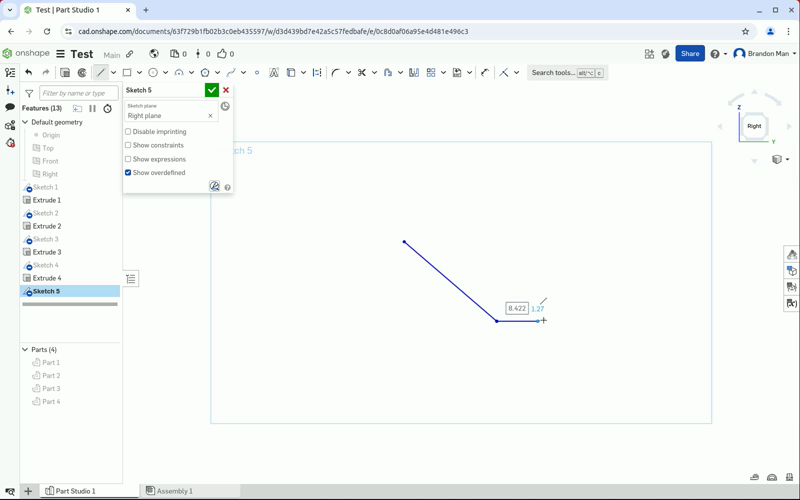
scroll(6)
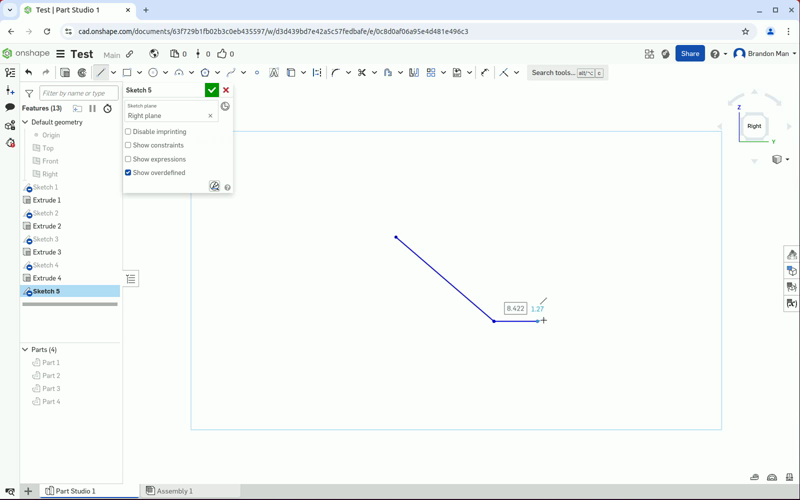
scroll(6)
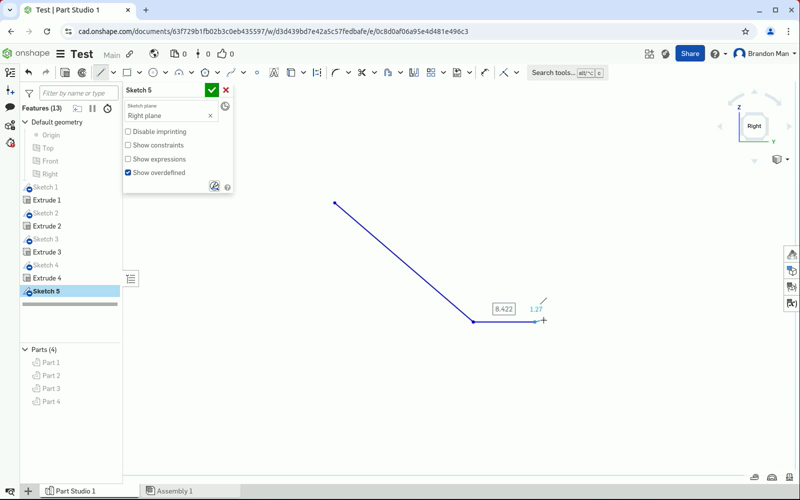
scroll(6)
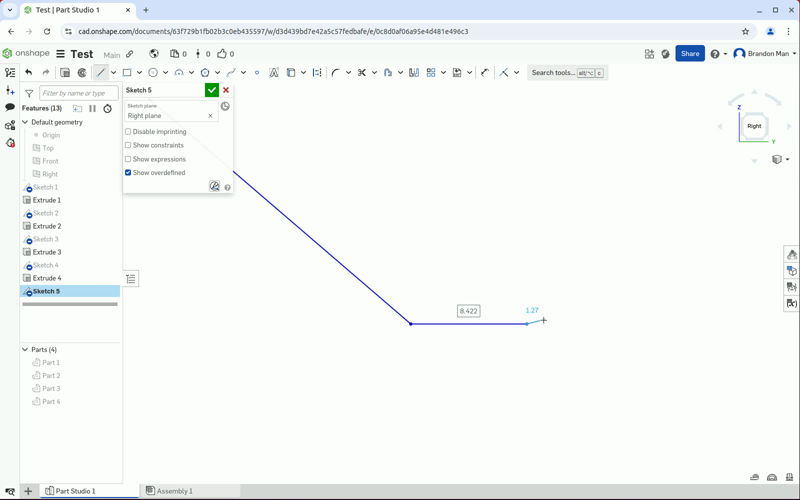
scroll(6)
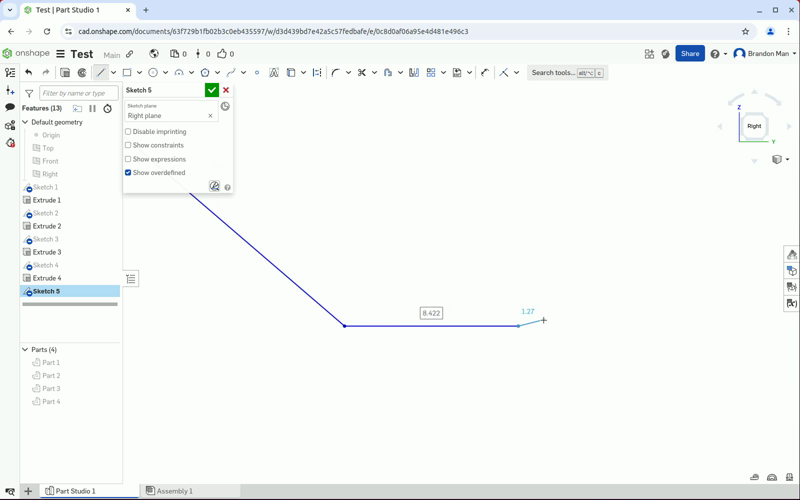
scroll(6)
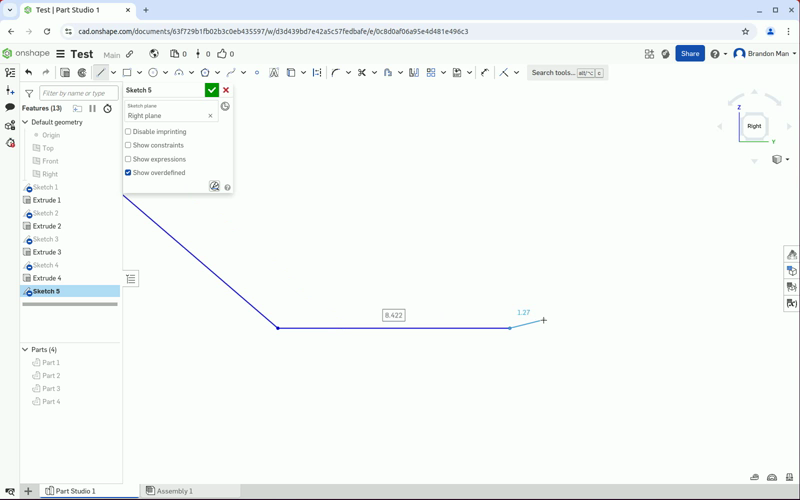
scroll(6)
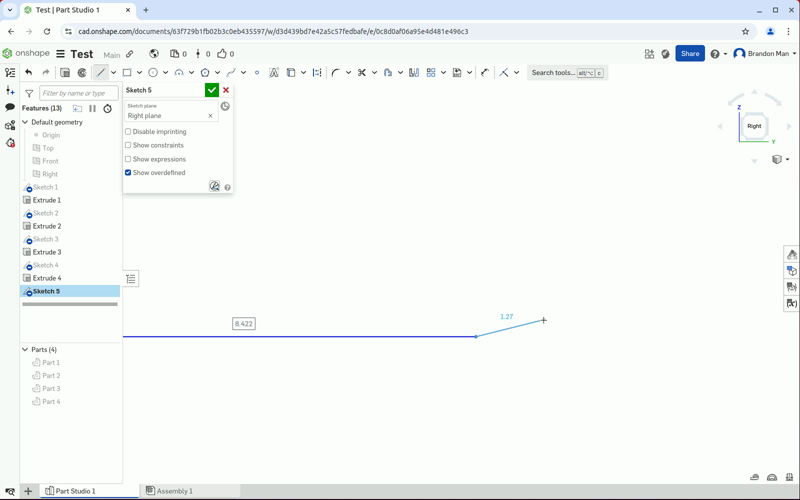
click(543, 319)
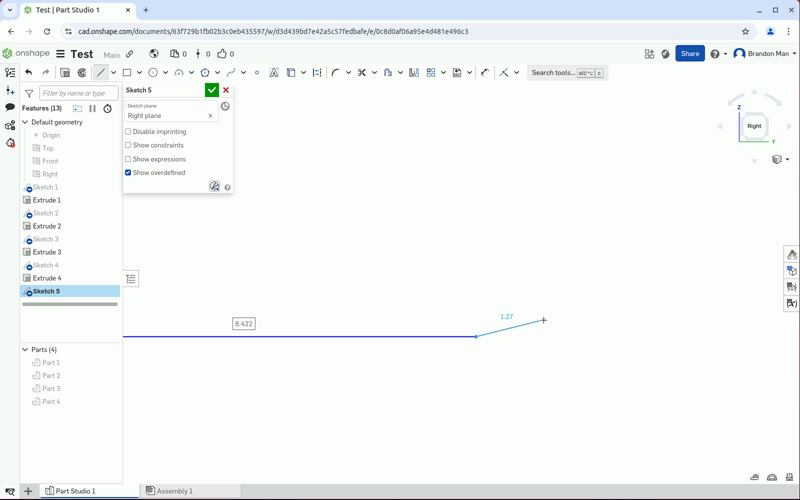
scroll(-6)
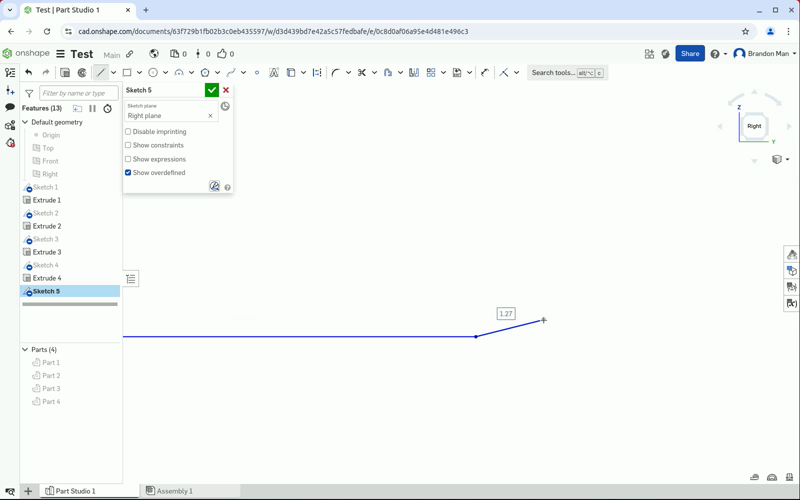
scroll(-6)
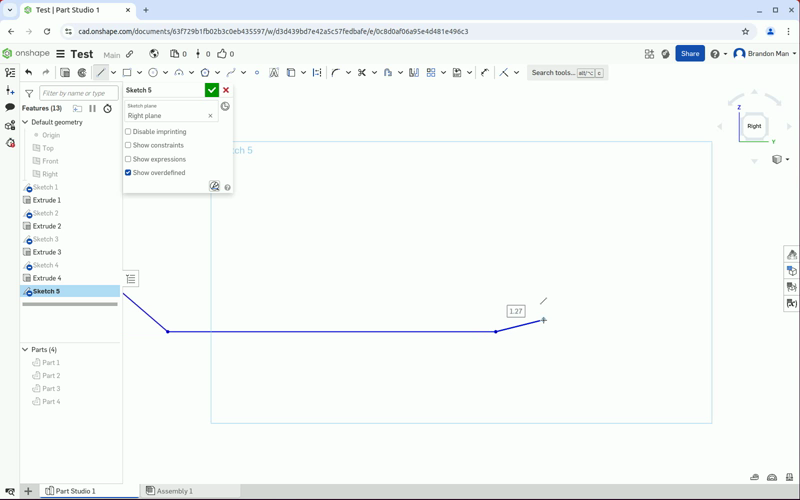
scroll(-6)
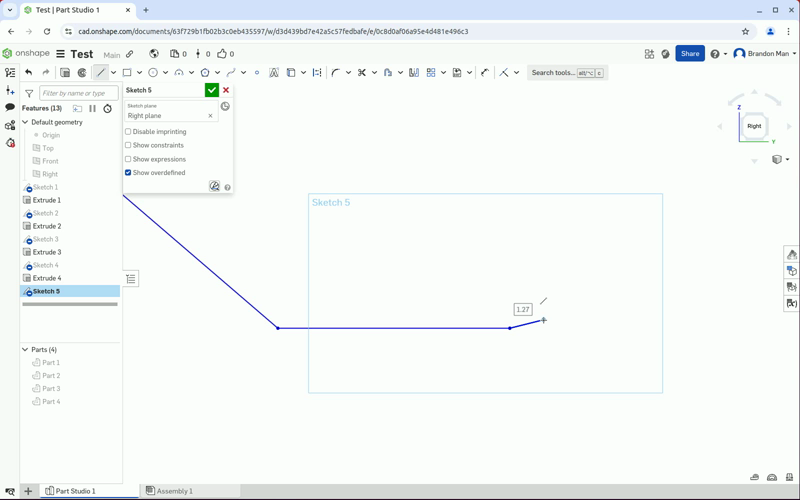
scroll(-6)
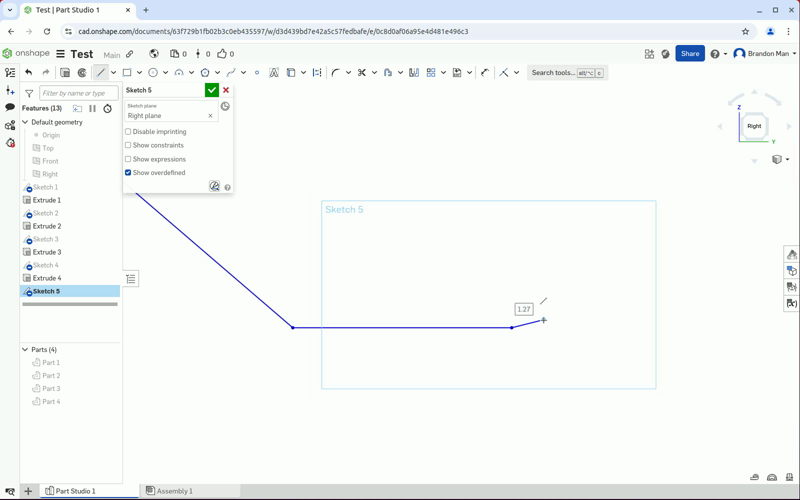
scroll(-6)
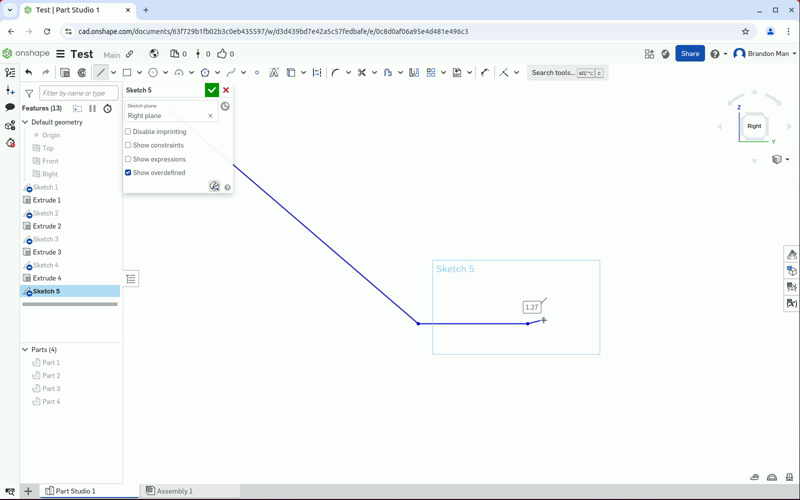
scroll(-6)
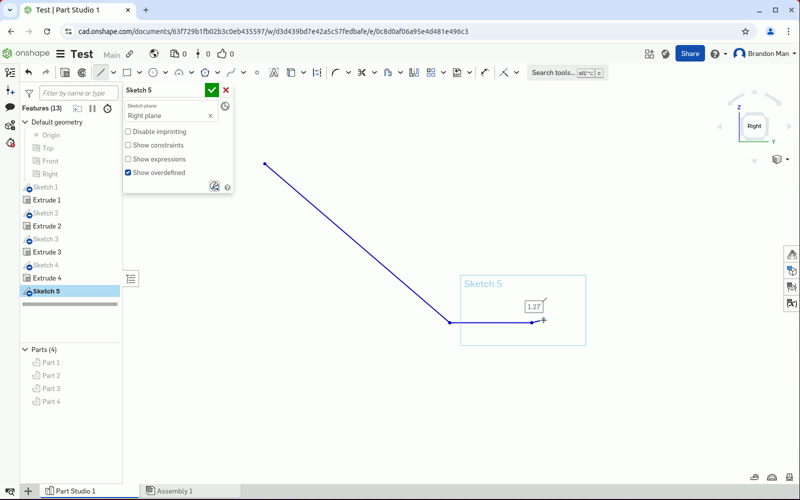
scroll(-6)
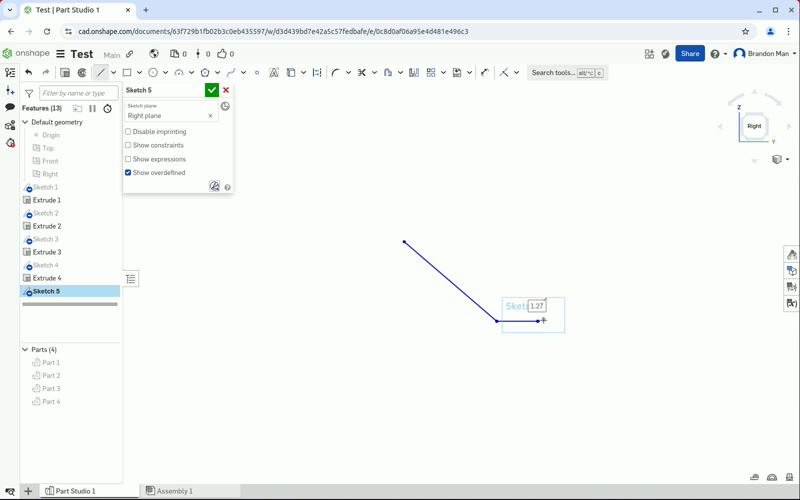
key_up(shift)
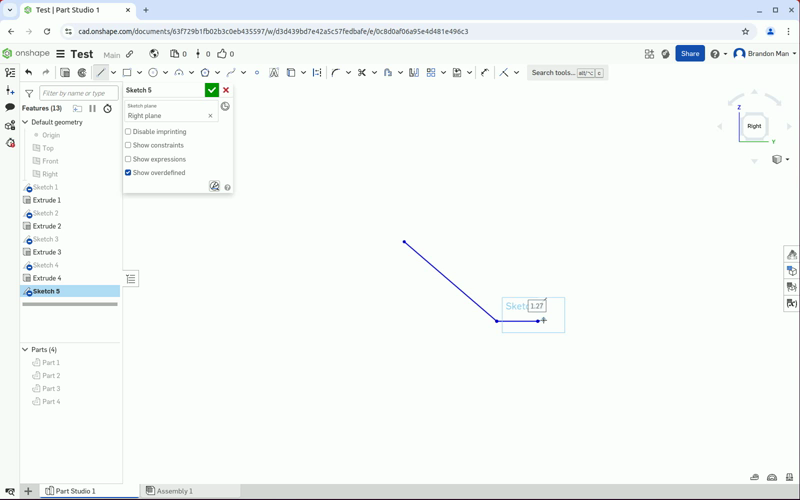
key_down(shift)
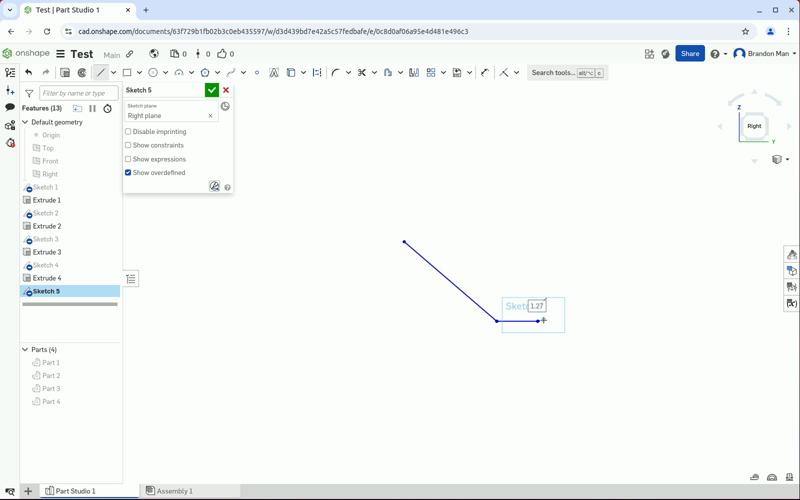
mouse_move(461, 244)
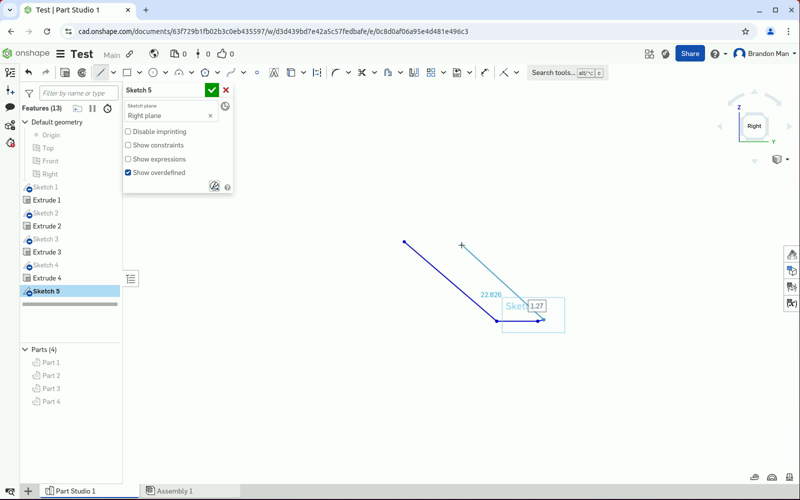
click(461, 244)
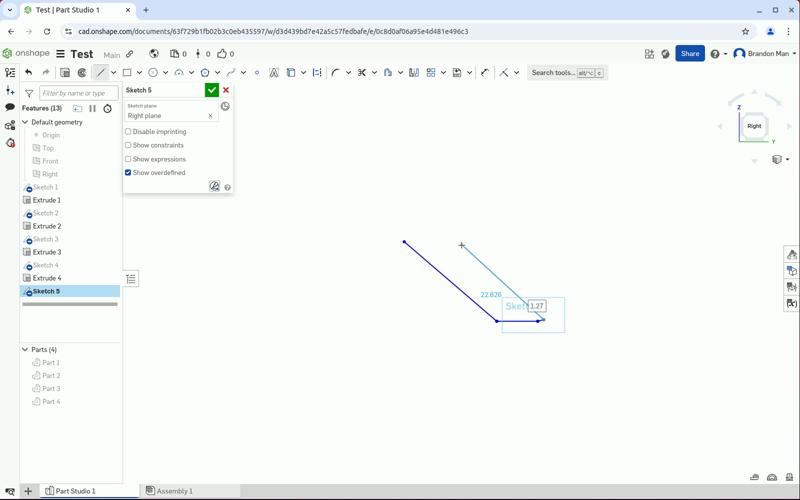
key_up(shift)
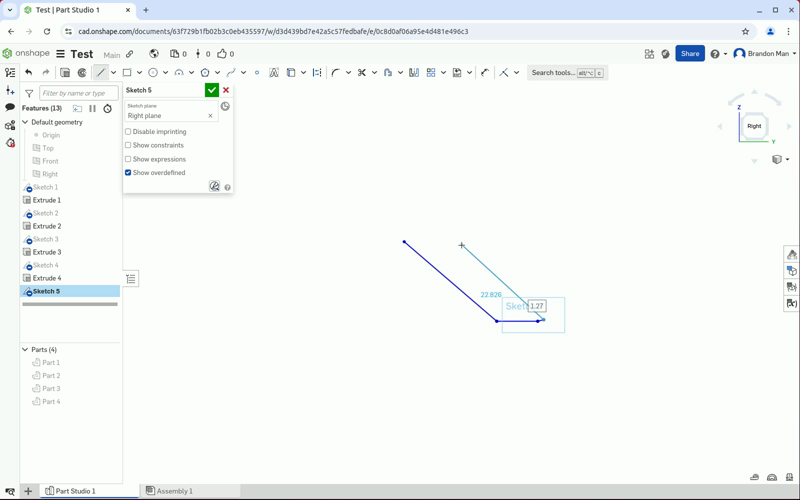
mouse_move(491, 244)
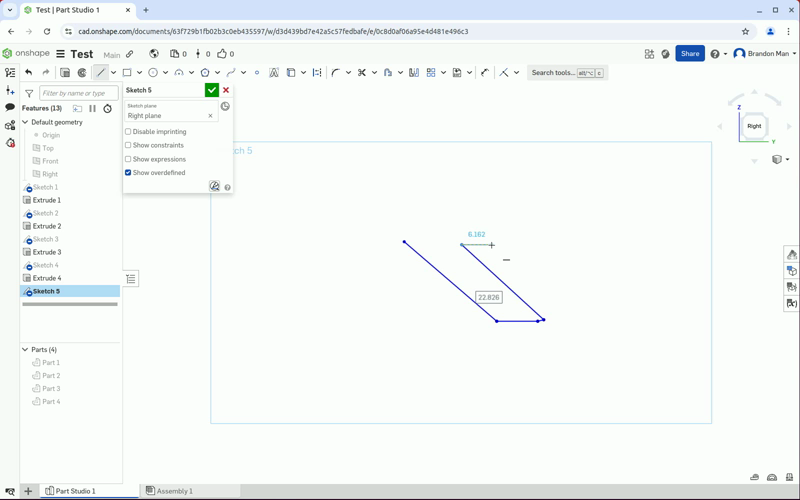
key_down(shift)
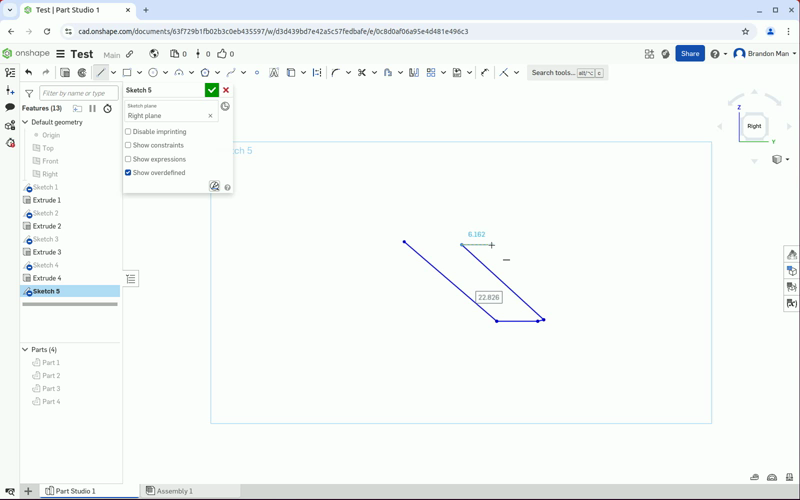
mouse_move(404, 241)
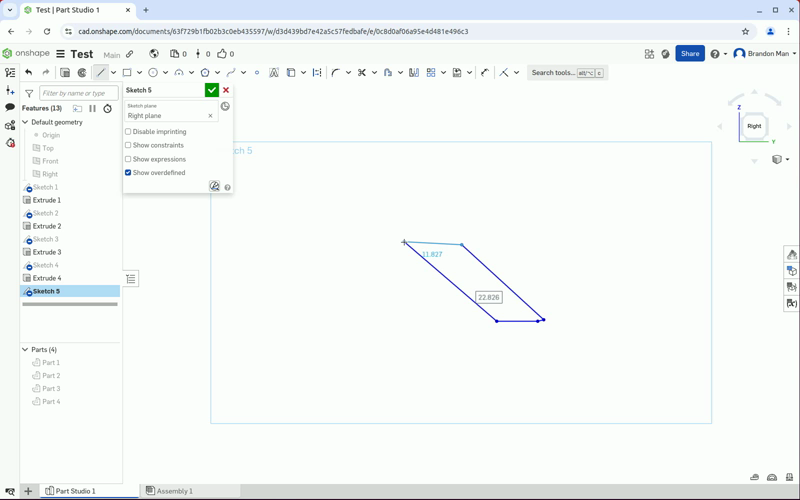
key_up(shift)
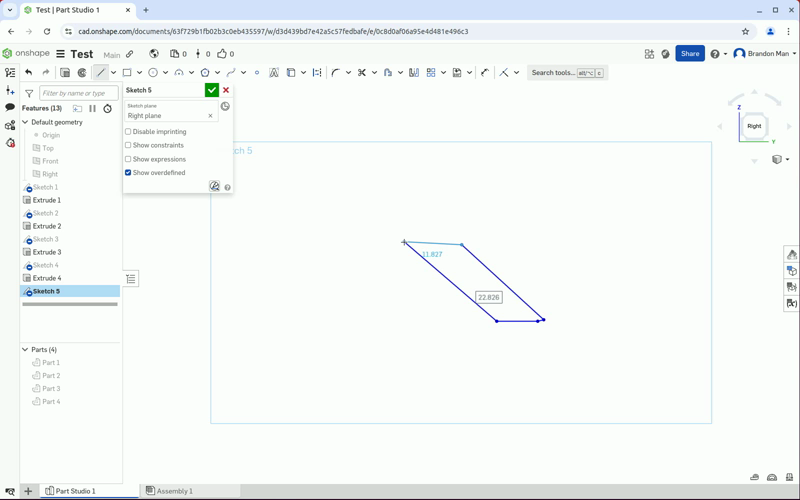
click(404, 241)
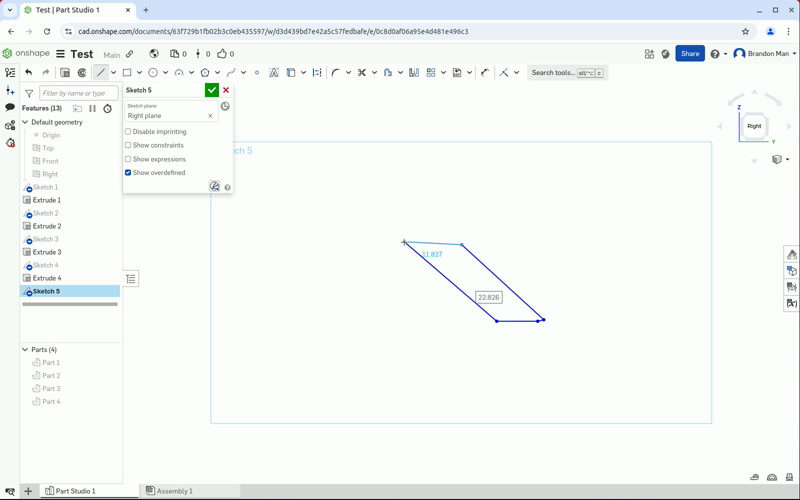
key(esc)
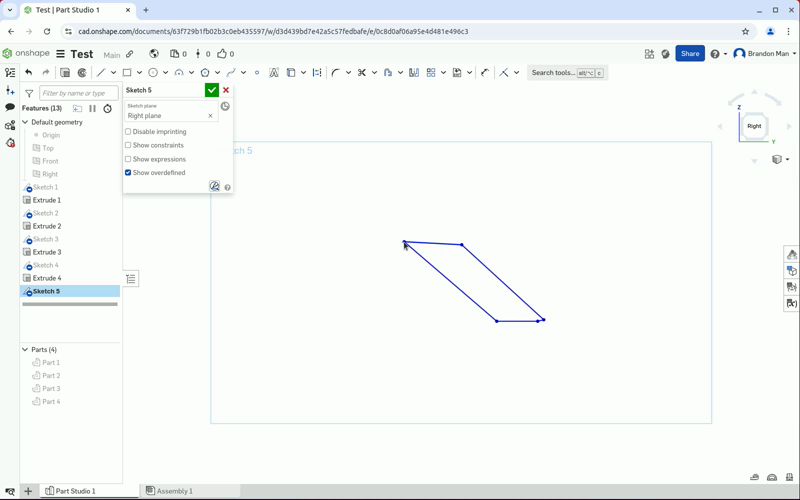
mouse_move(502, 299)
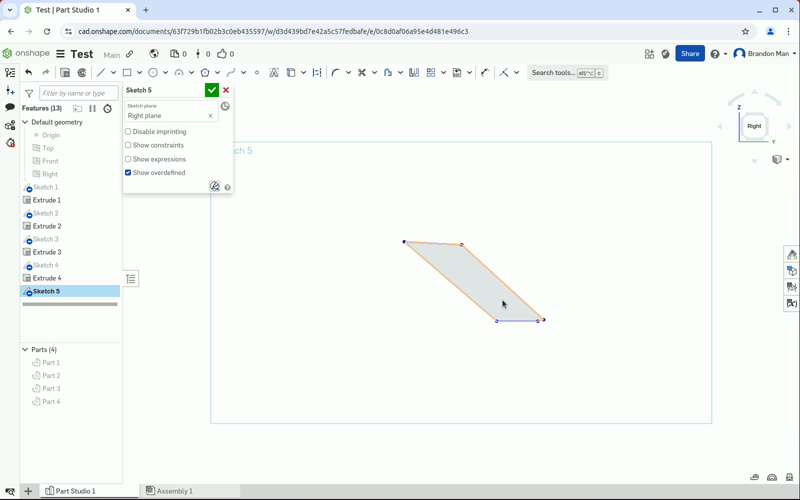
click(502, 299)
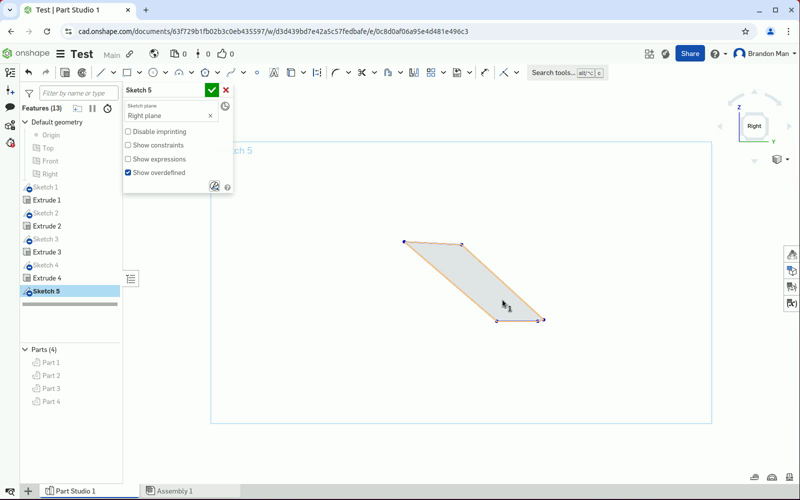
mouse_move(73, 352)
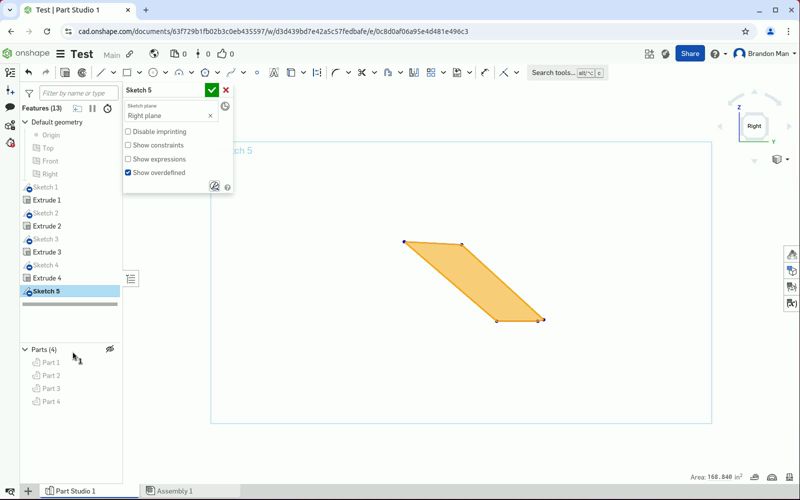
key(shift+y)
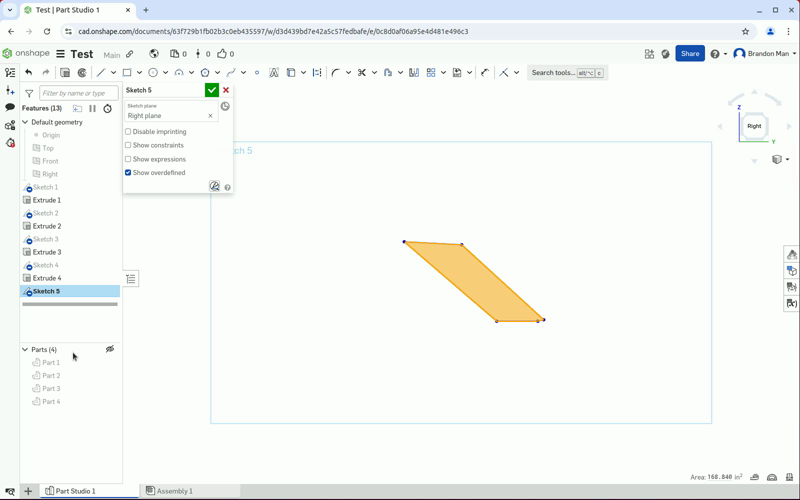
key(shift+e)
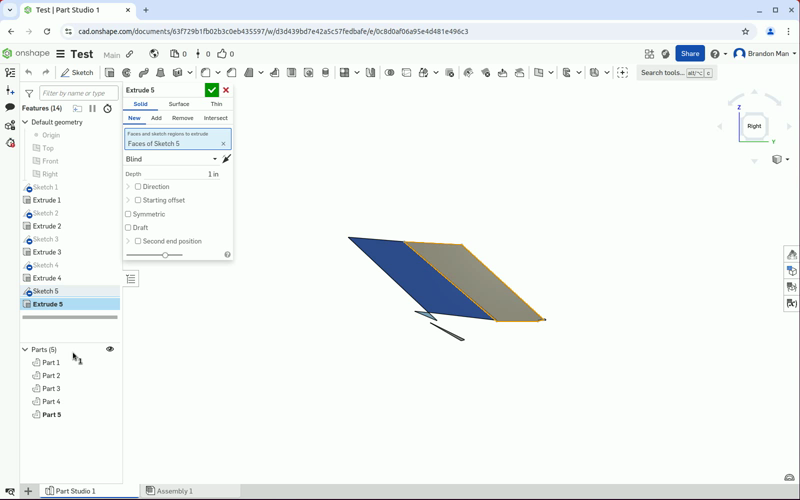
mouse_move(143, 106)
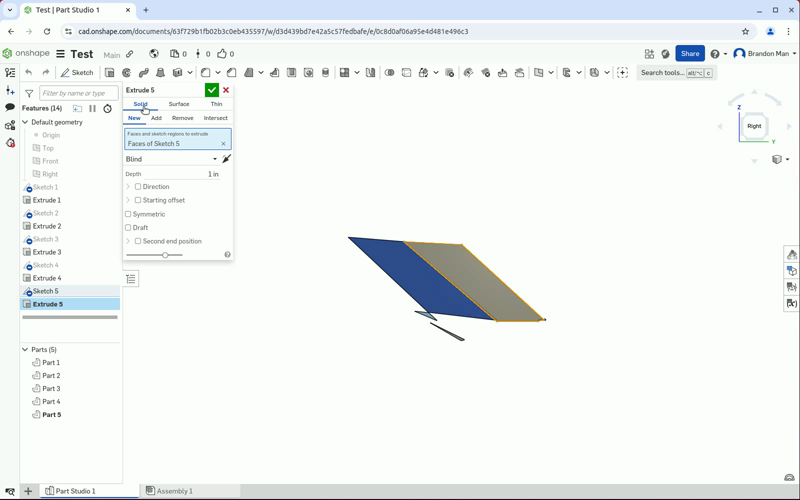
click(143, 106)
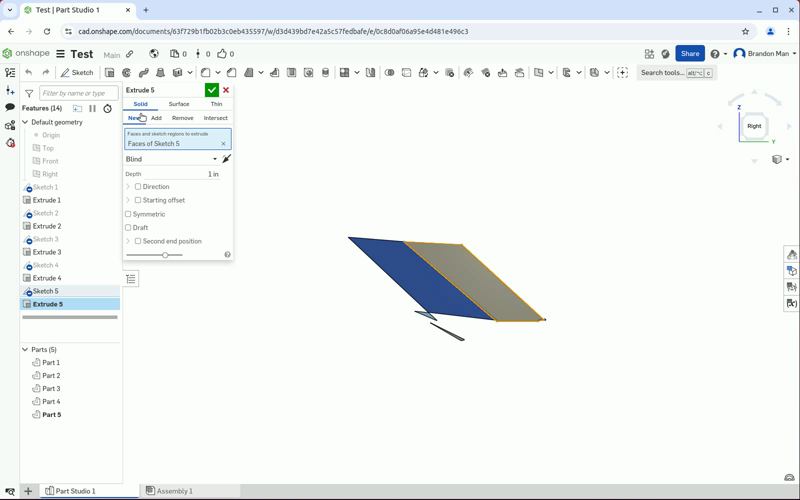
mouse_move(137, 120)
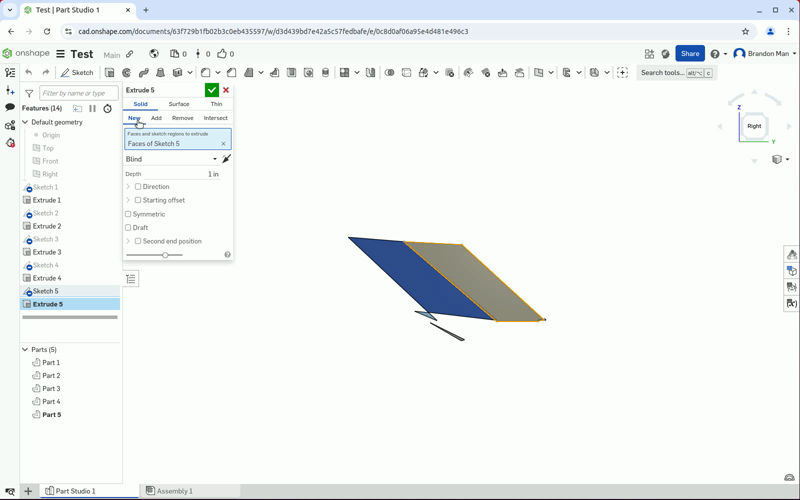
click(137, 120)
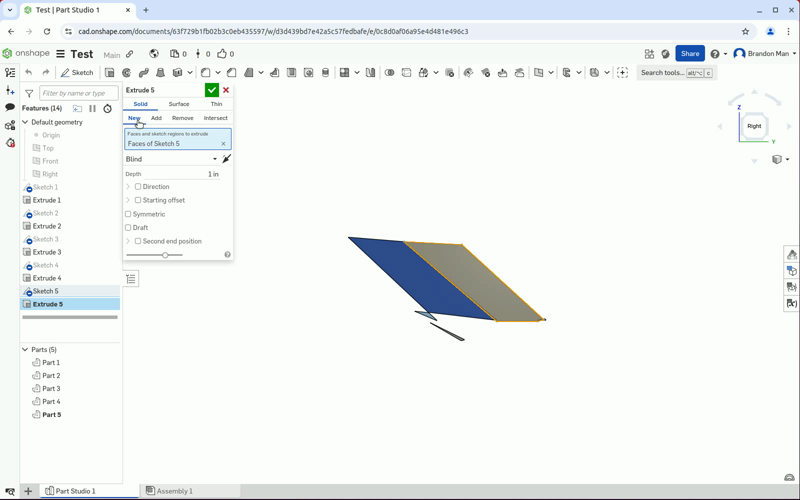
key(tab, 4)
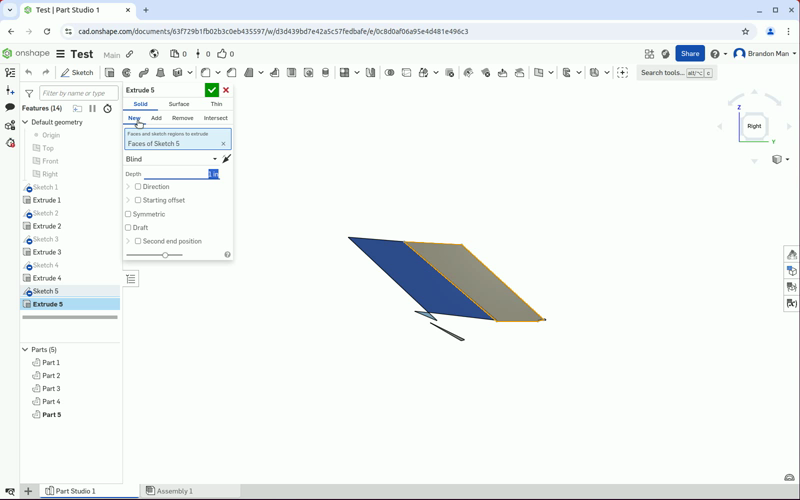
text(10.351)
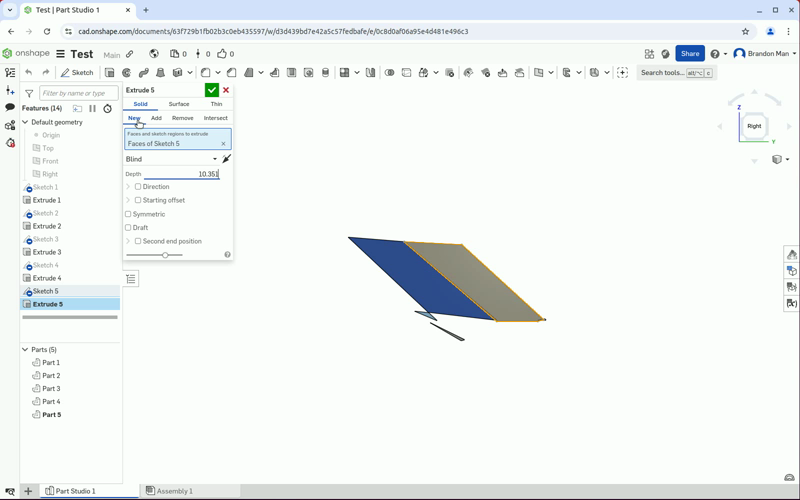
key(enter)
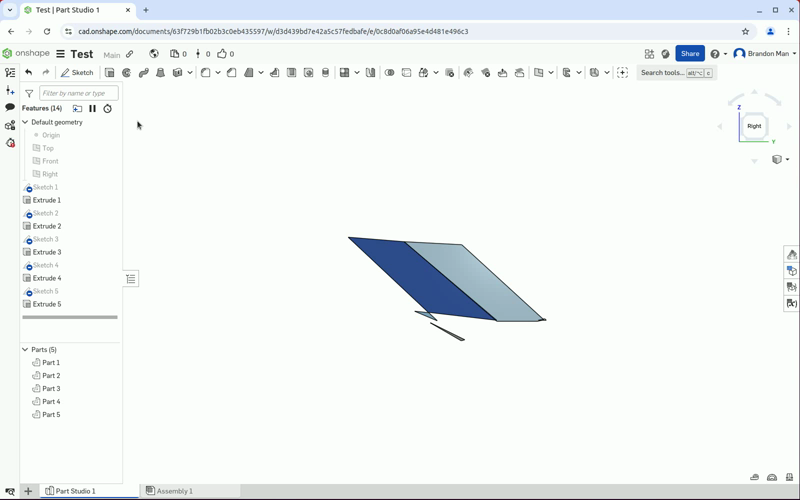
key(shift+h)
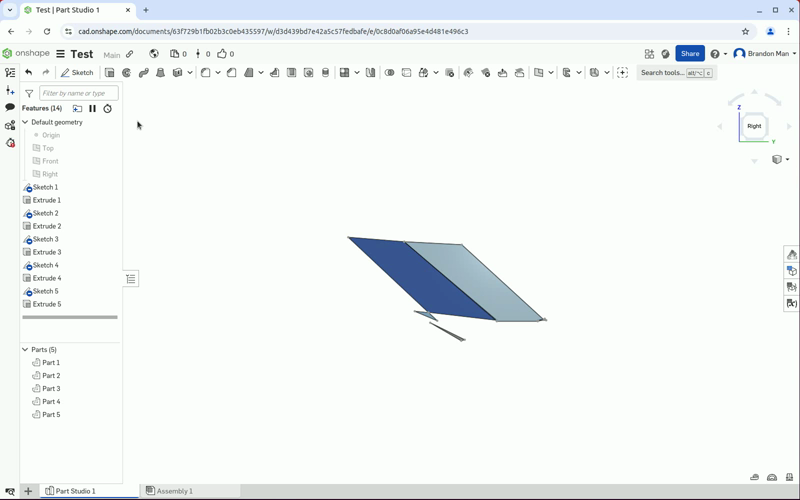
key(shift+h)
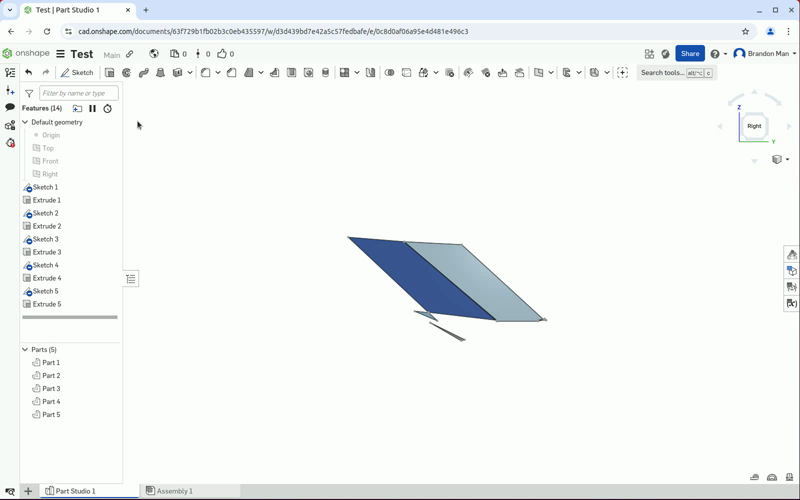
key(shift+7)
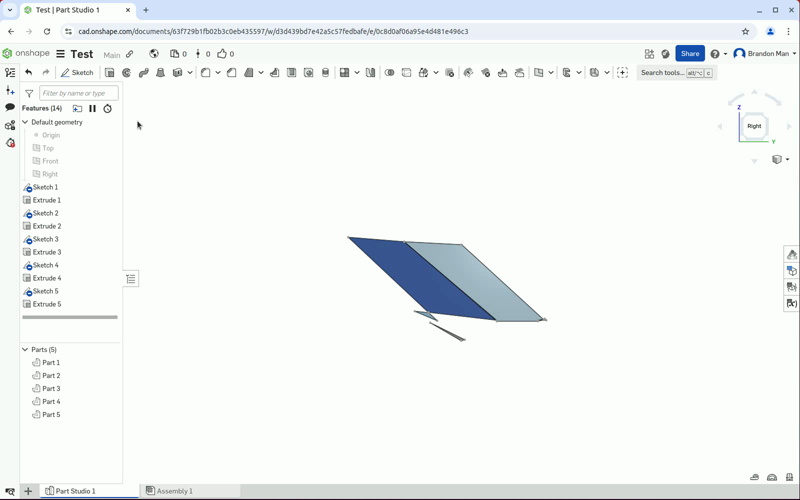
key(right, 2)
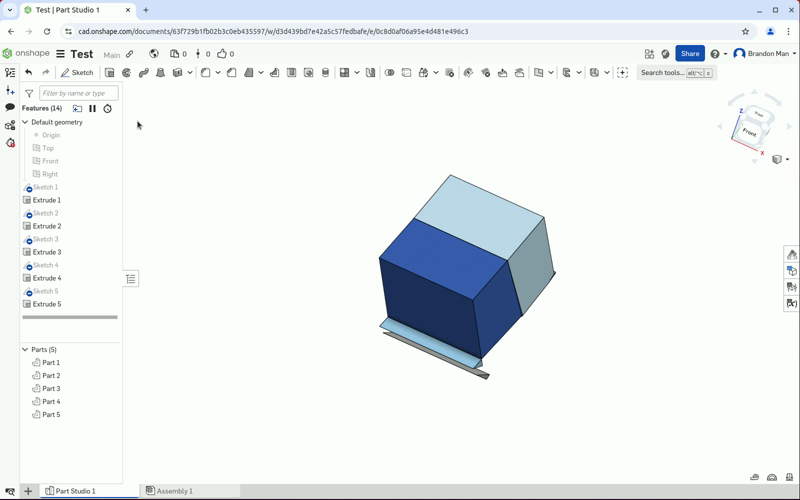
key(down, 2)
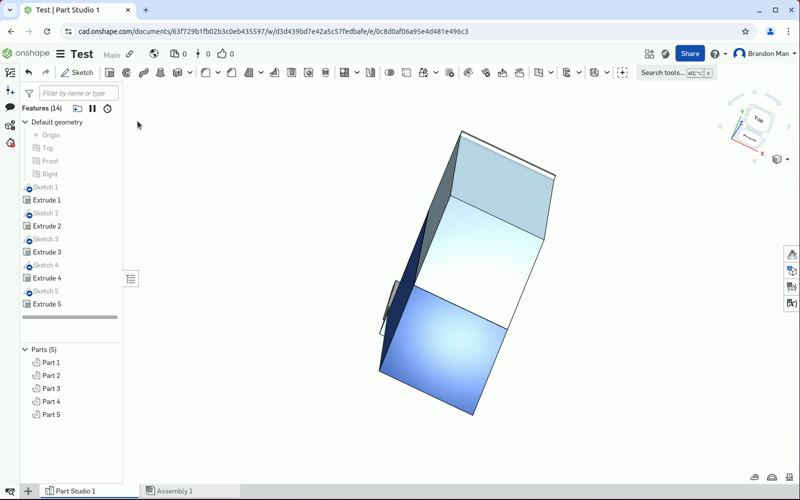
key(up, 2)
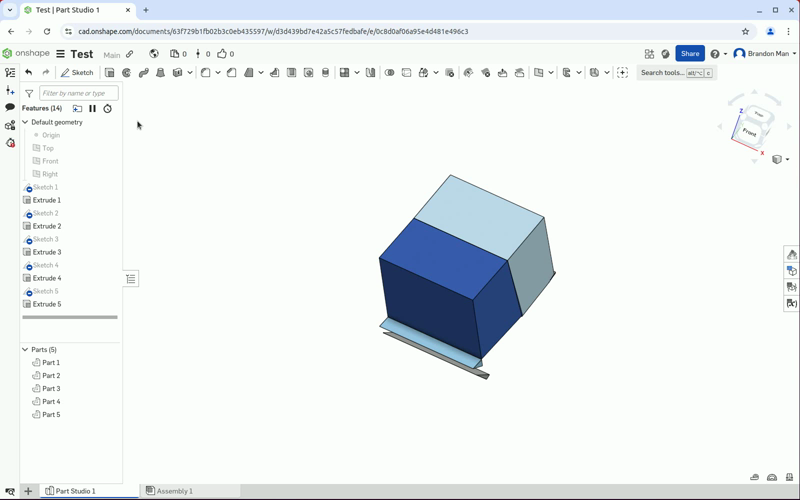
key(left, 2)
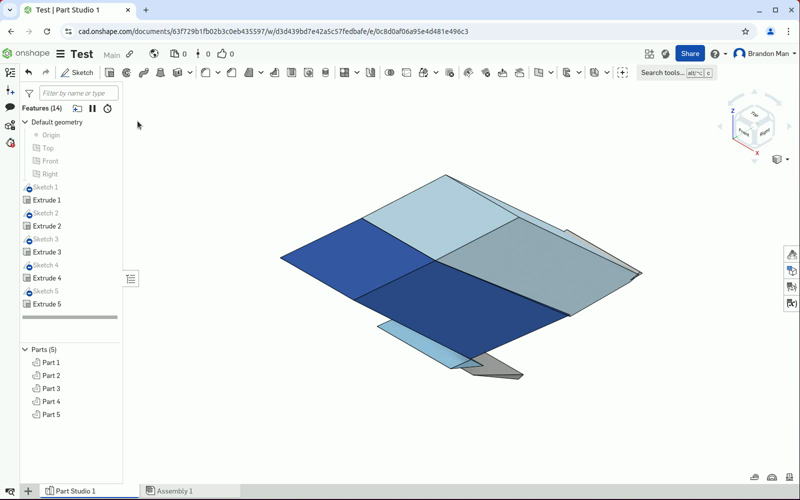
mouse_move(73, 189)
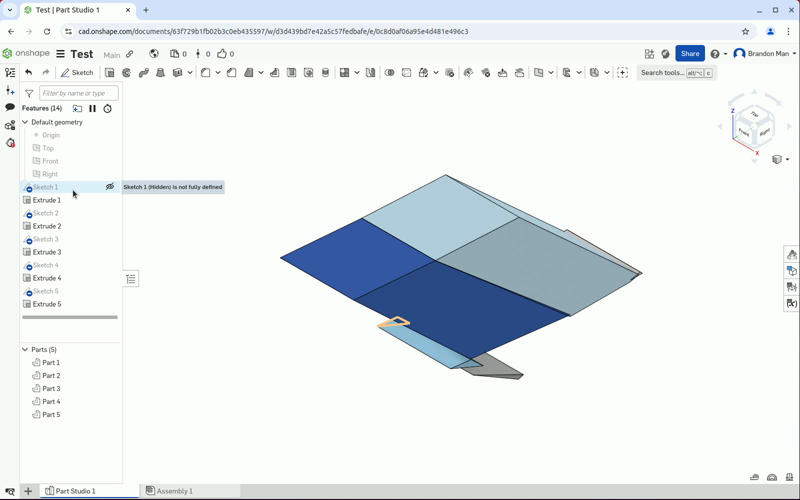
click(73, 189)